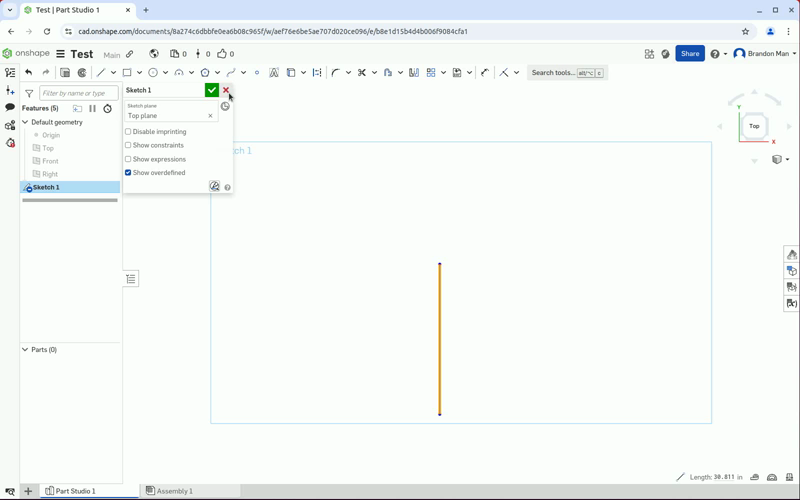
key(shift+h)
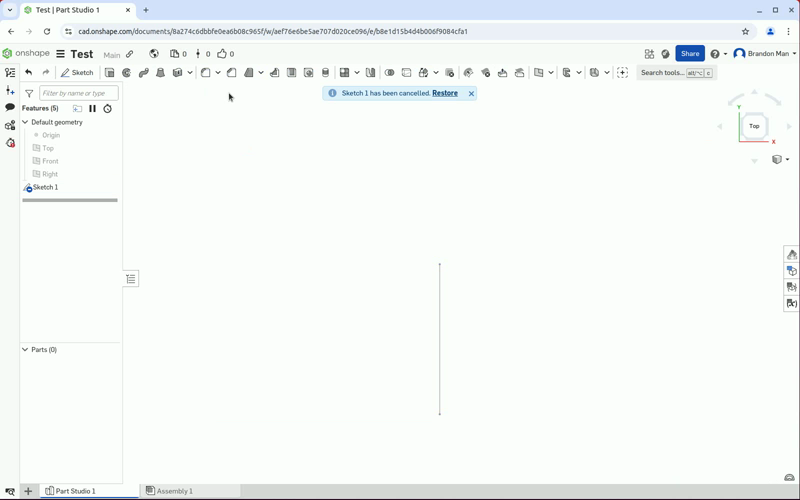
key(shift+s)
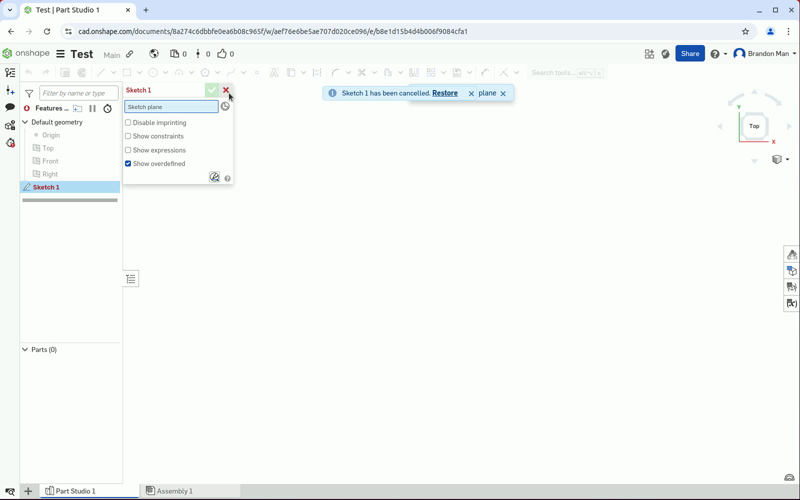
mouse_move(73, 150)
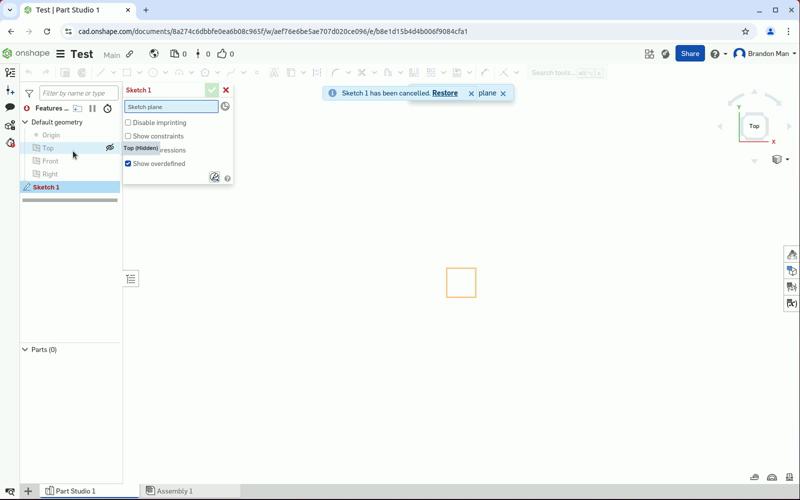
click(73, 150)
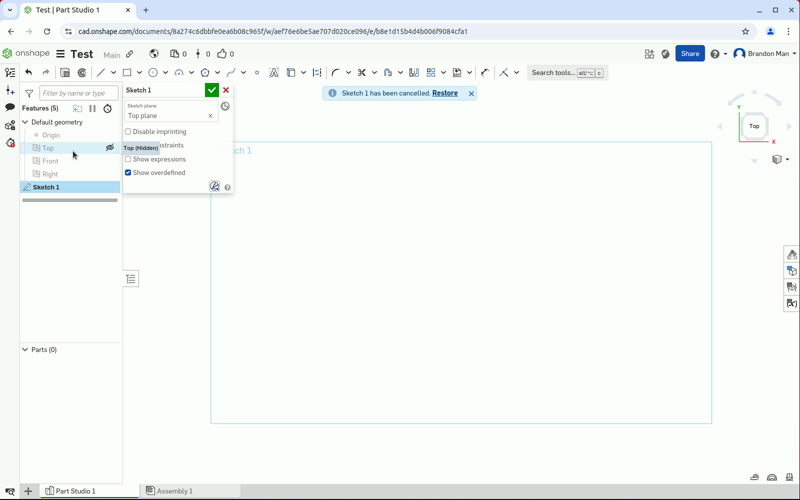
mouse_move(73, 352)
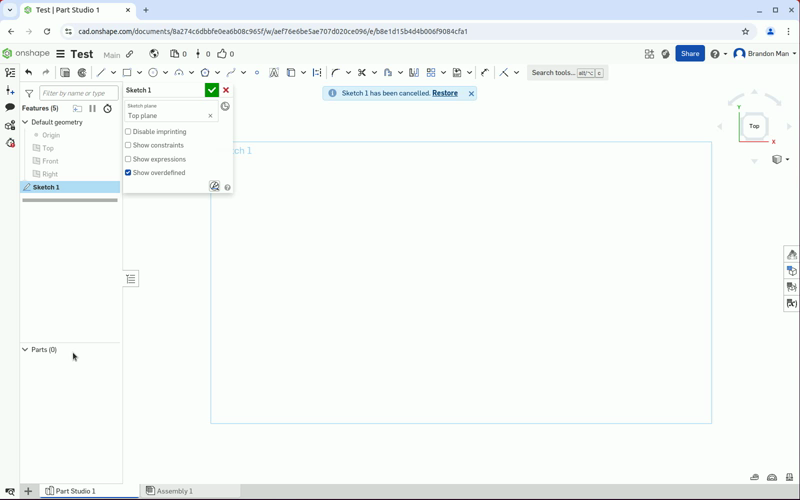
key(y)
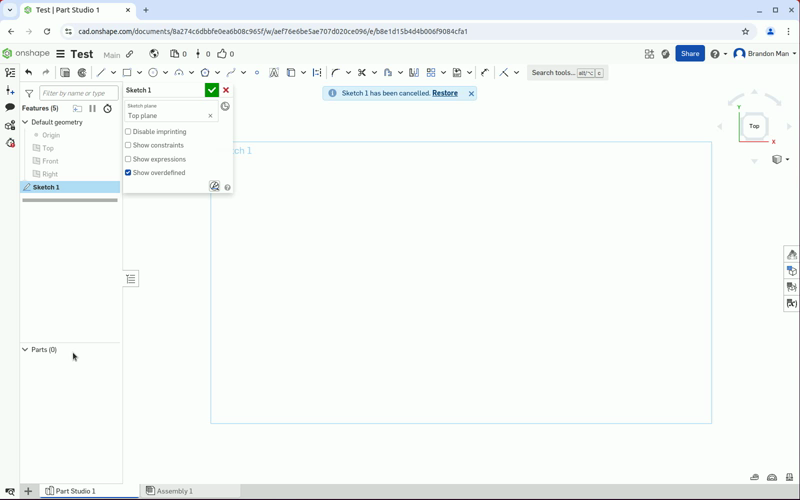
key(l)
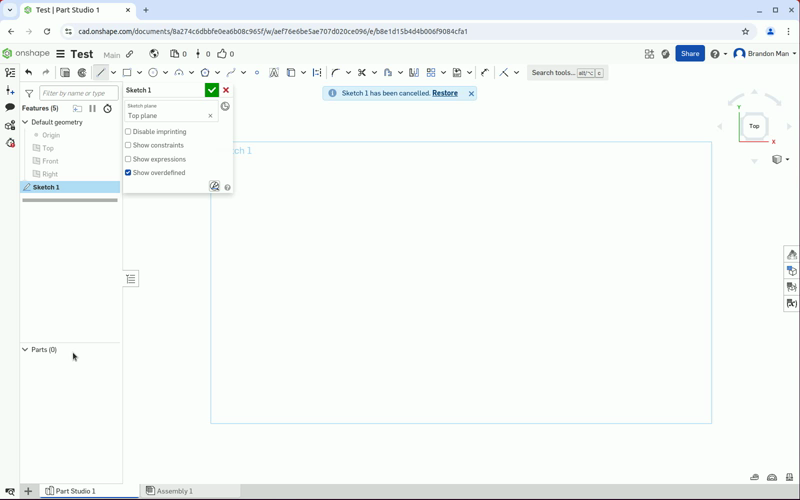
key_down(shift)
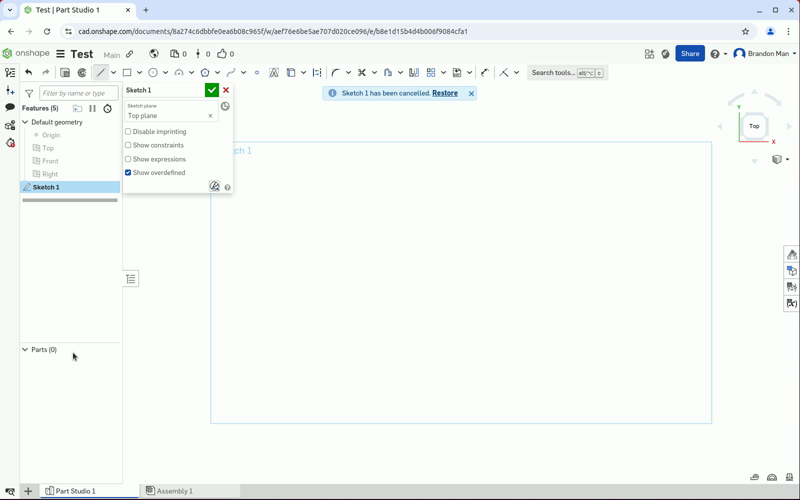
mouse_move(460, 282)
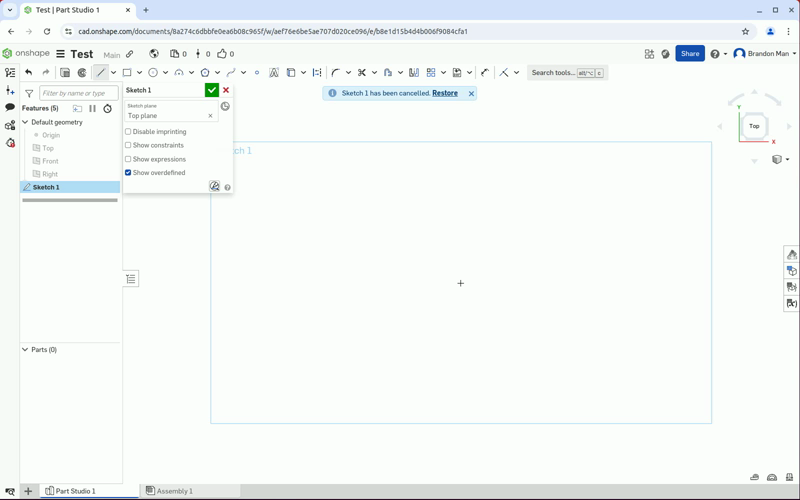
click(460, 282)
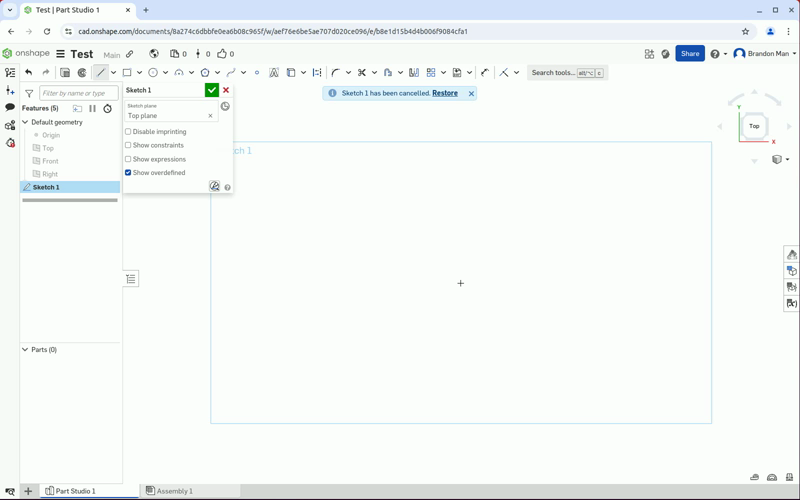
key_up(shift)
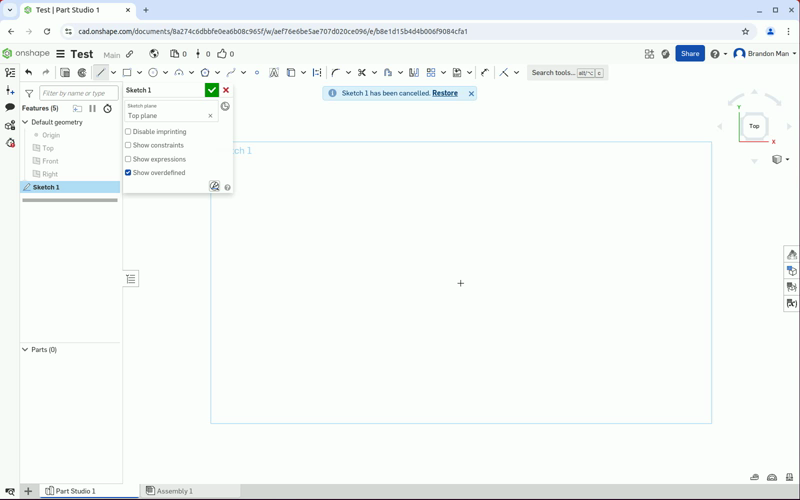
key_down(shift)
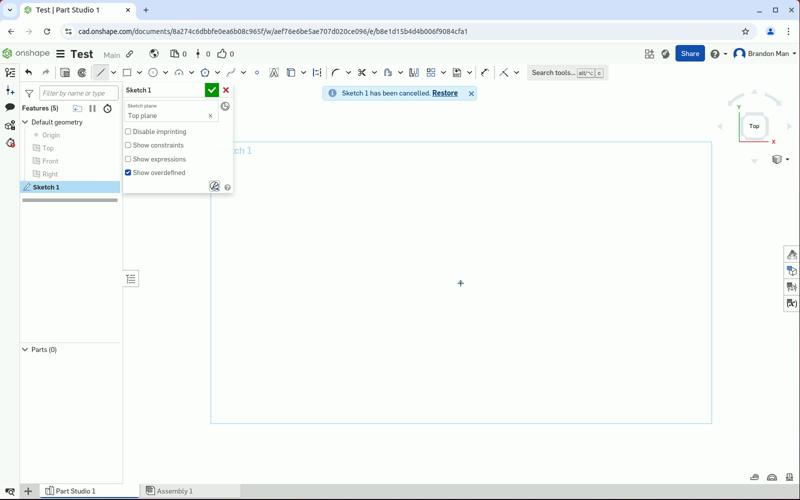
mouse_move(573, 282)
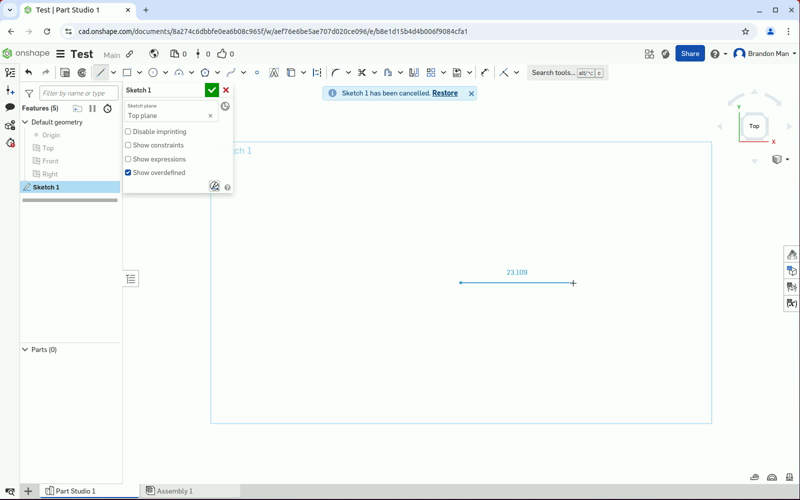
click(573, 282)
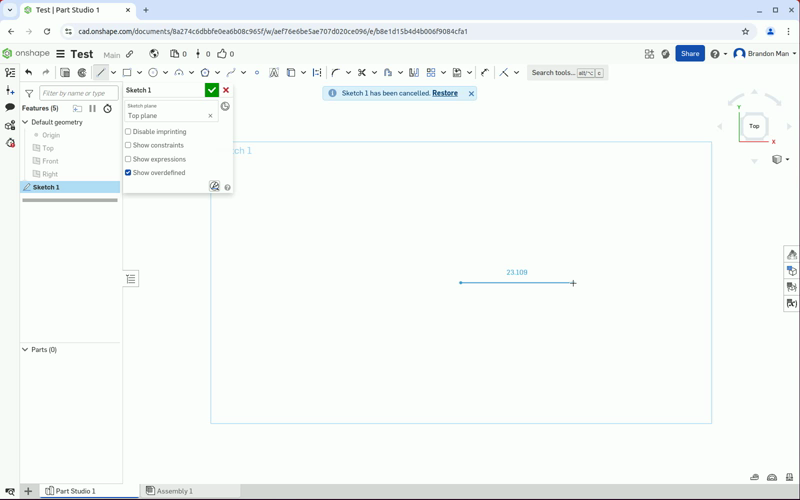
key_up(shift)
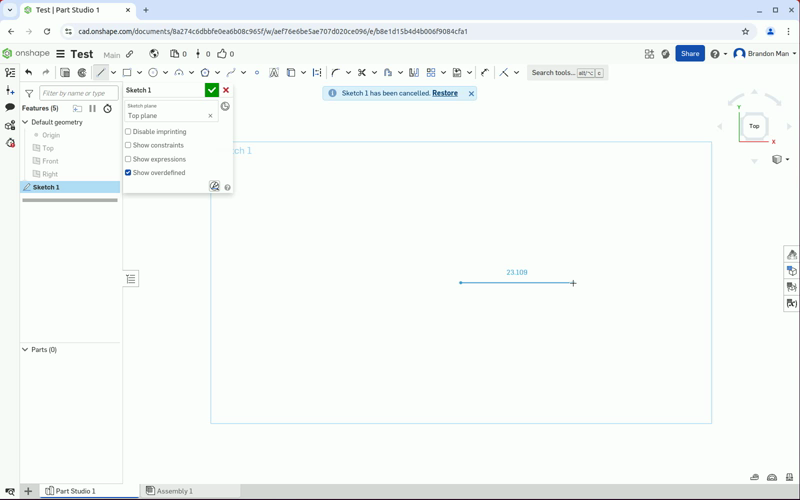
key_down(shift)
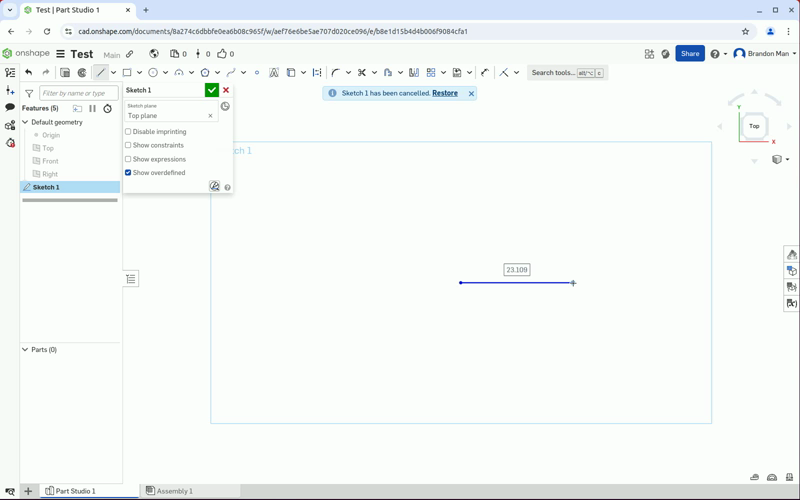
mouse_move(573, 202)
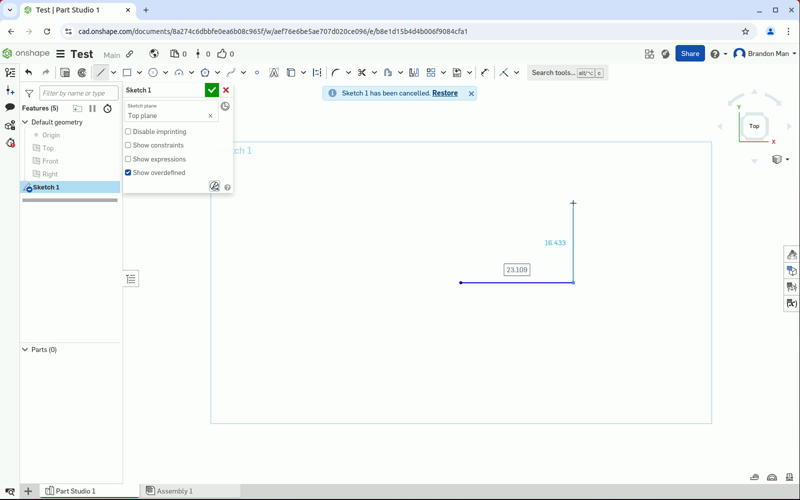
click(573, 202)
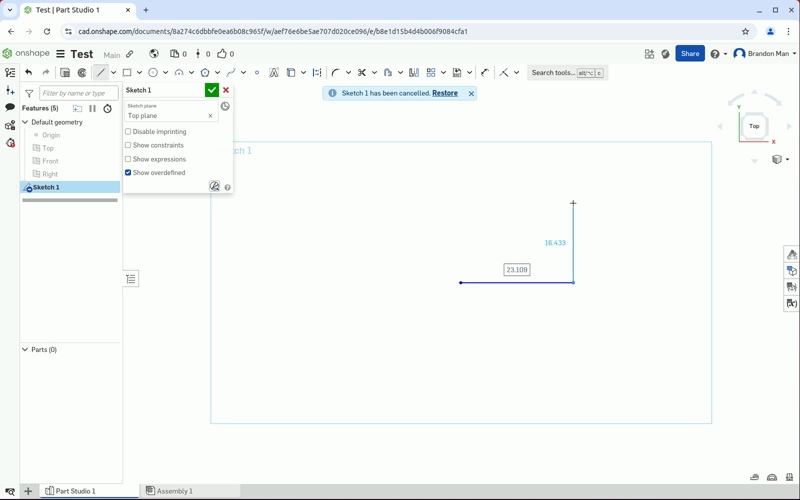
key_up(shift)
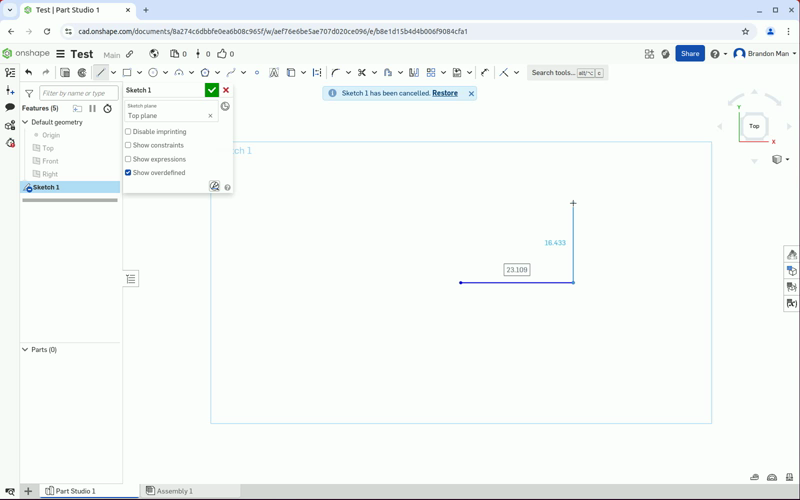
key_down(shift)
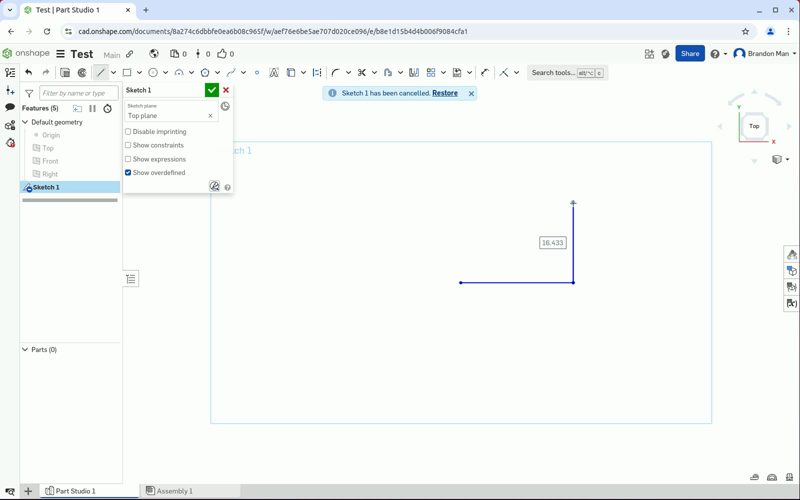
mouse_move(460, 202)
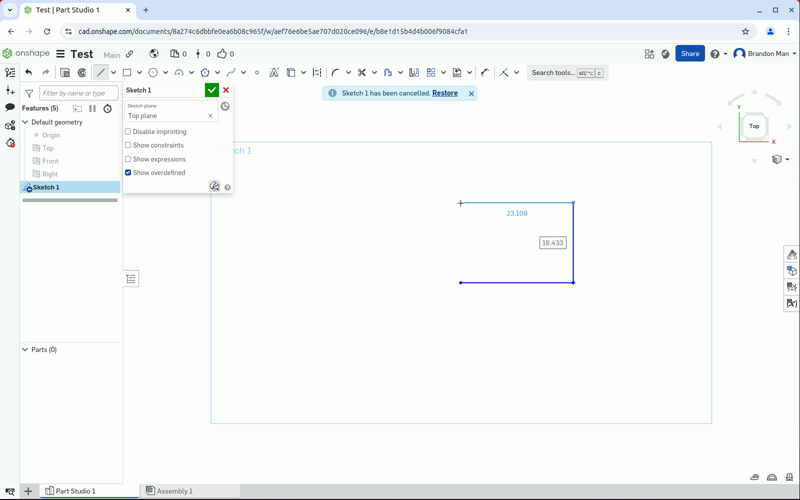
click(460, 202)
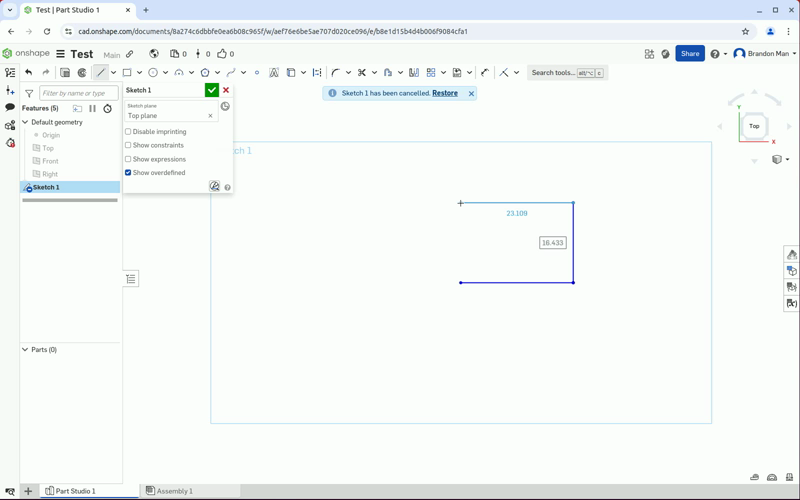
key_up(shift)
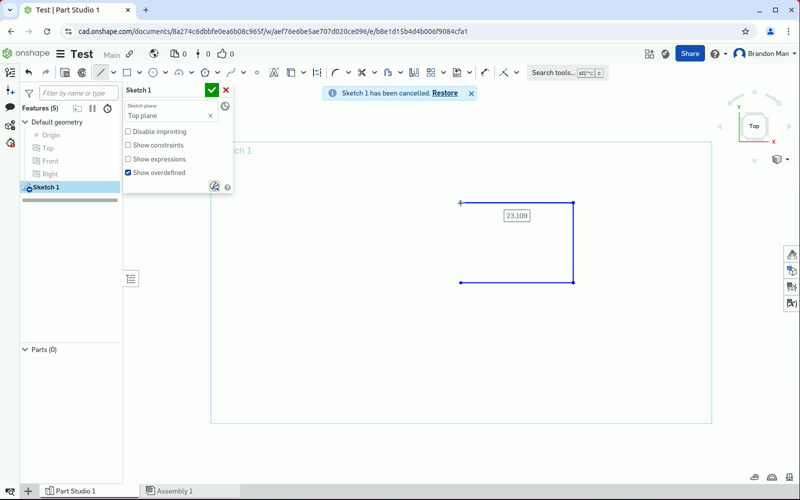
key_down(shift)
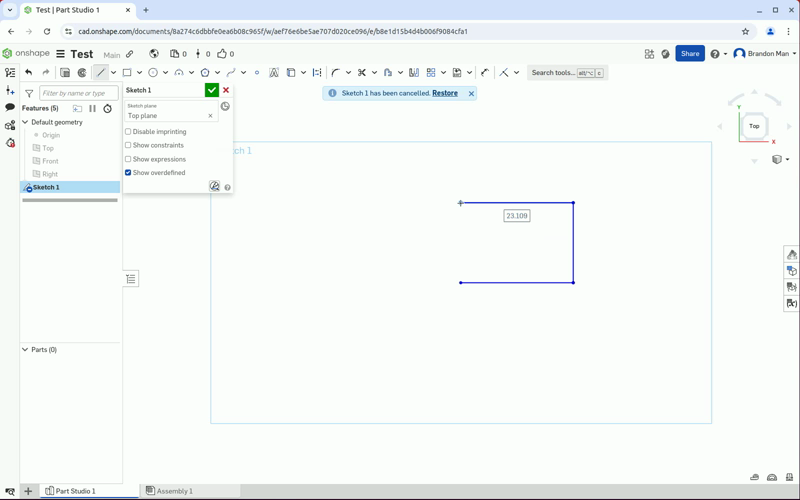
mouse_move(460, 282)
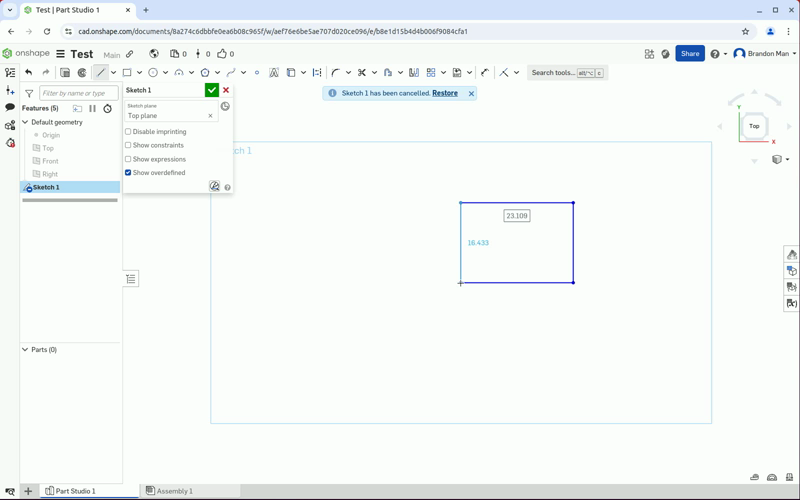
key_up(shift)
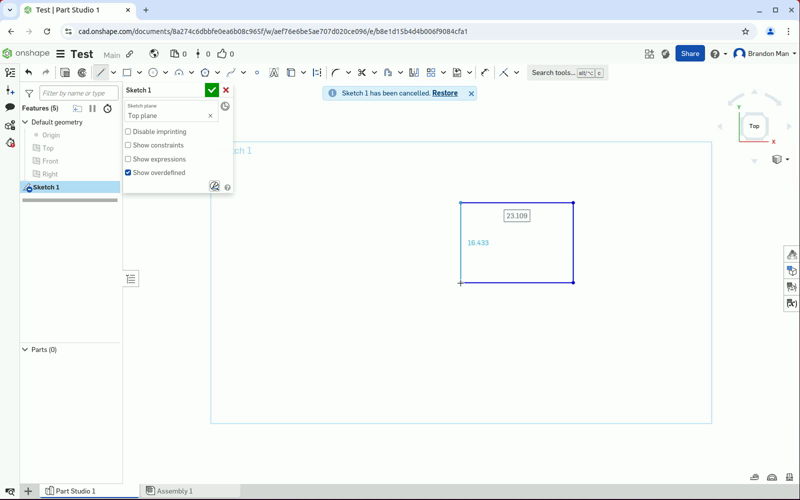
click(460, 282)
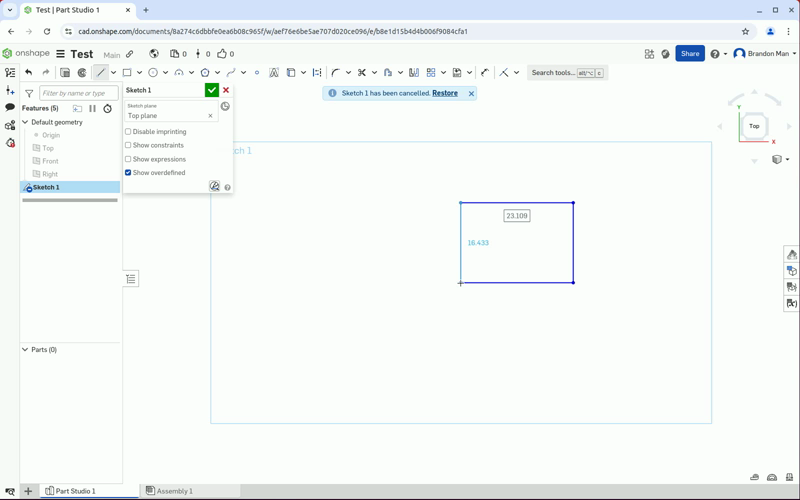
key(esc)
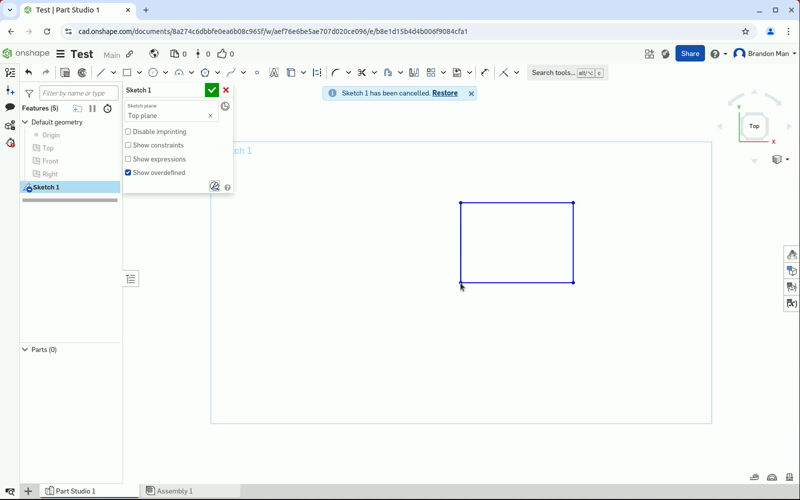
mouse_move(526, 261)
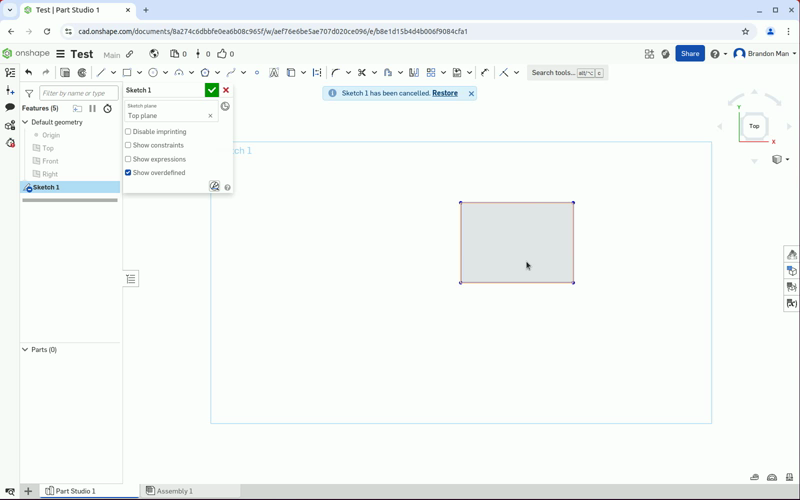
click(526, 261)
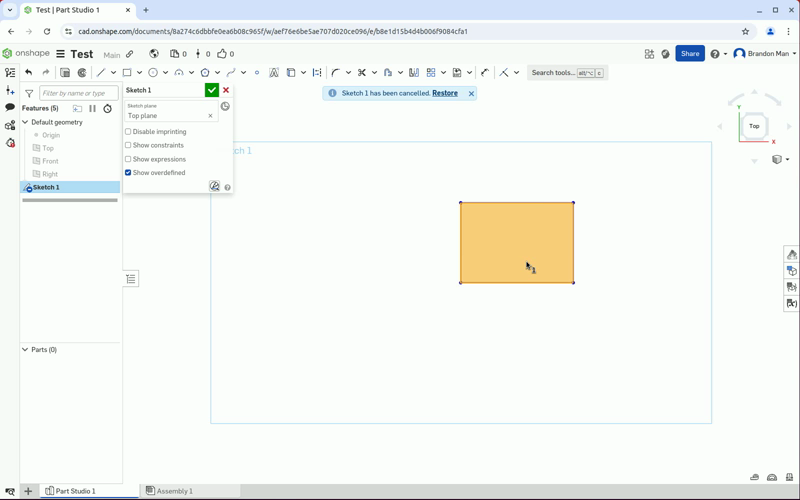
mouse_move(73, 352)
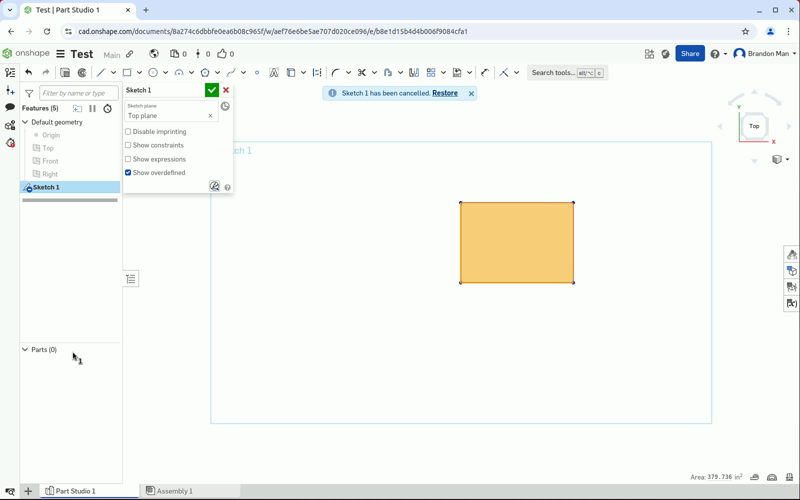
key(shift+y)
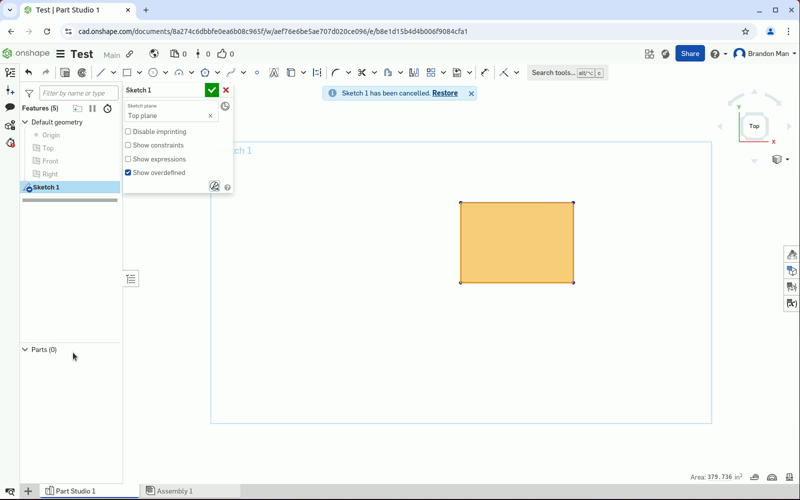
key(shift+e)
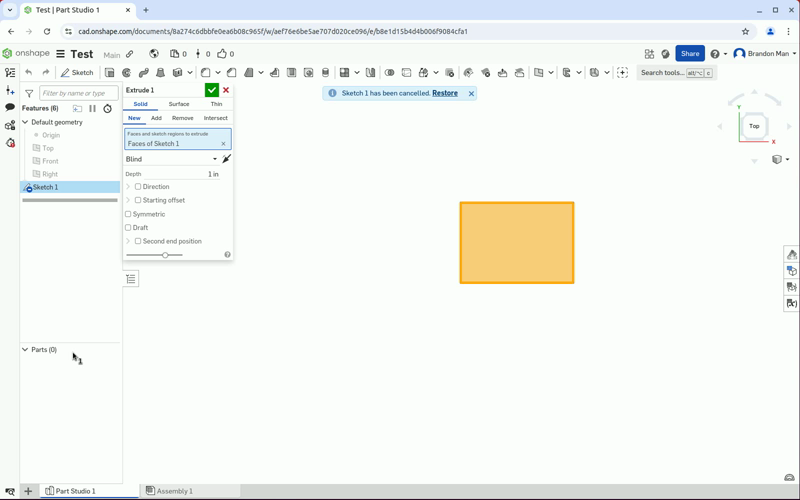
mouse_move(143, 106)
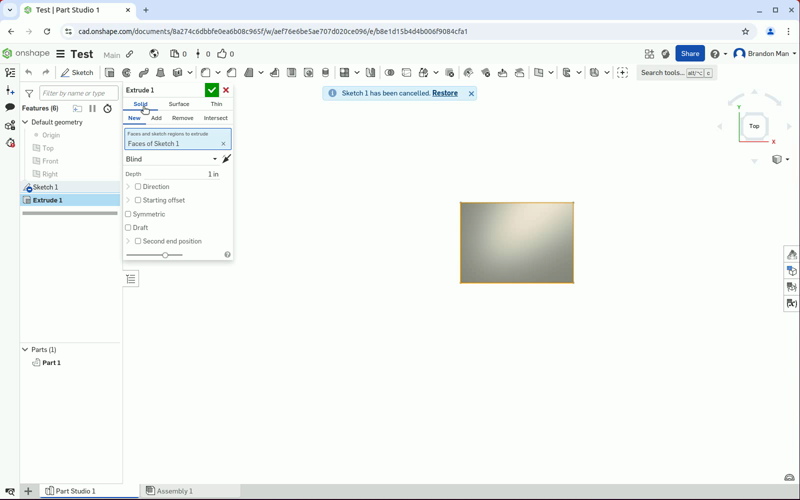
click(143, 106)
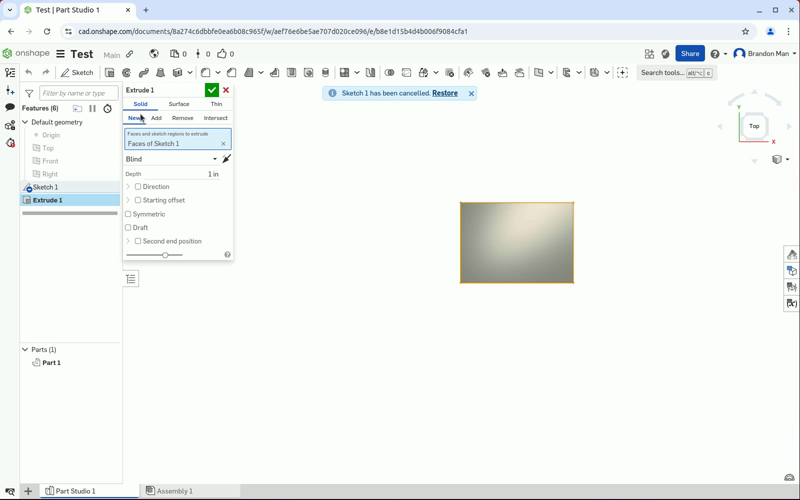
mouse_move(137, 120)
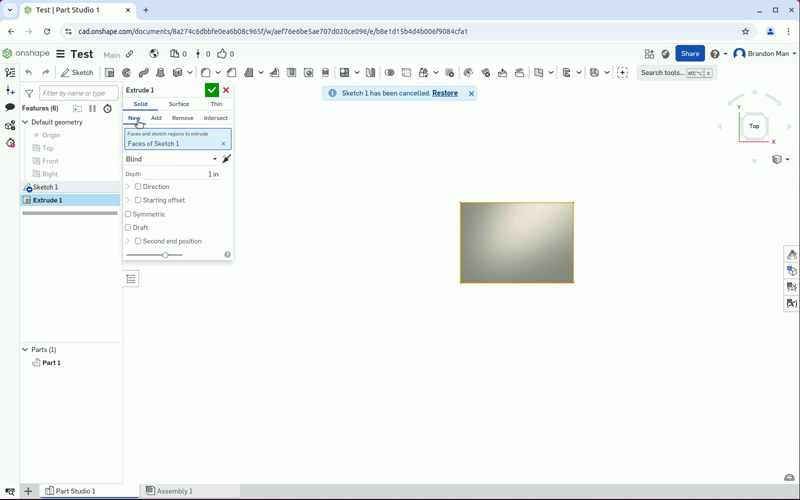
click(137, 120)
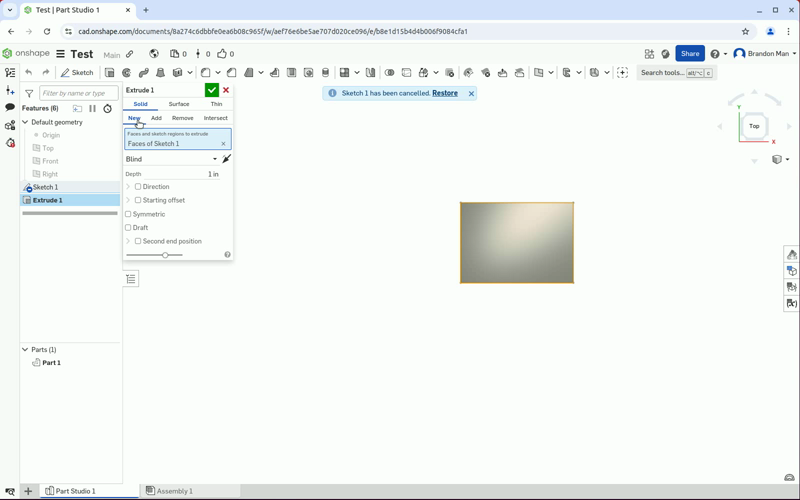
key(tab, 4)
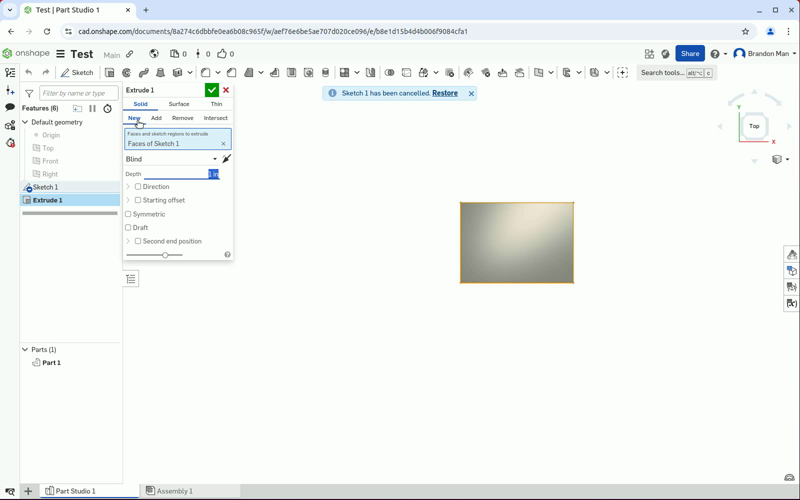
text(16.128)
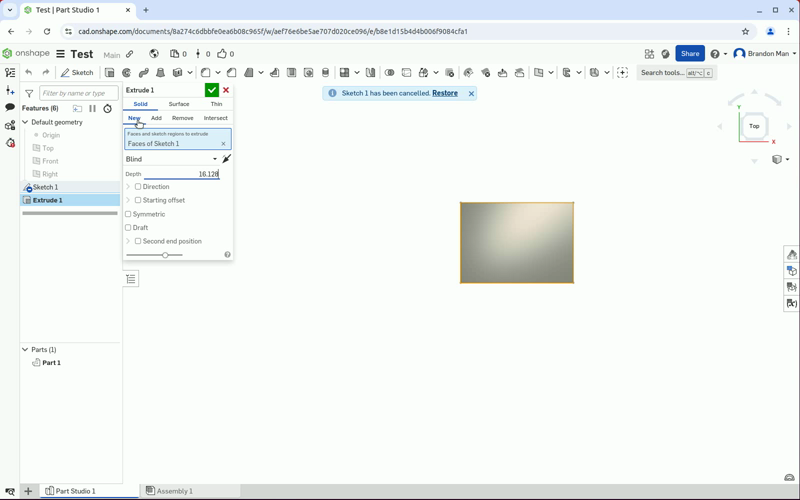
key(enter)
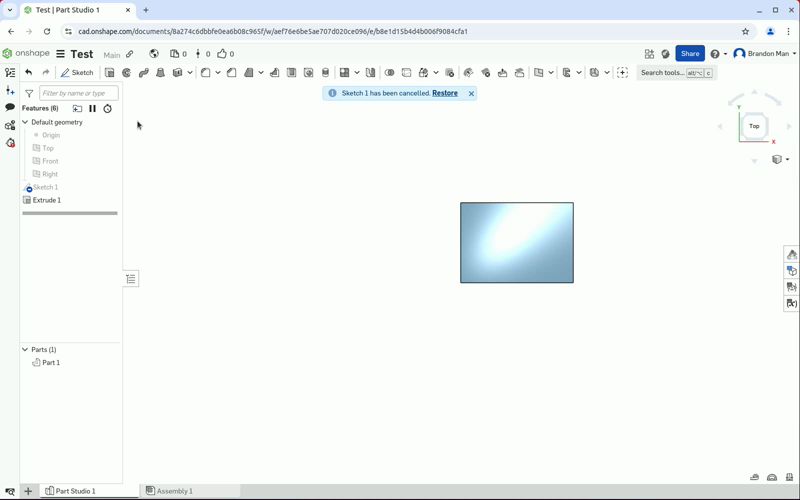
key(shift+h)
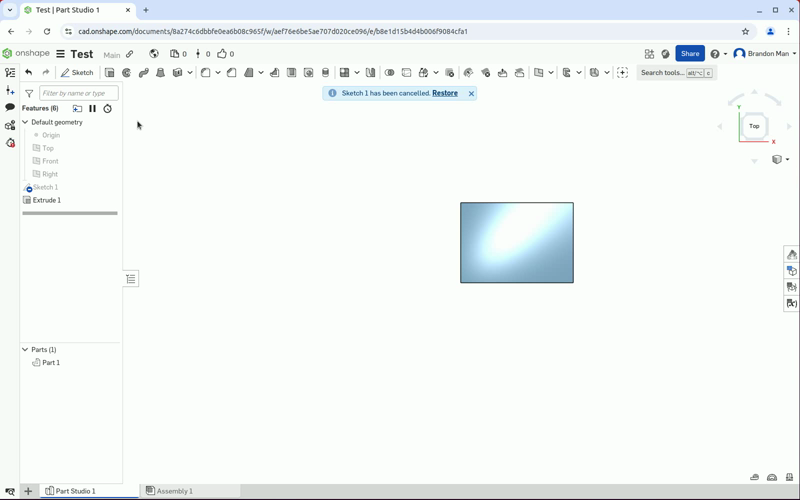
key(shift+h)
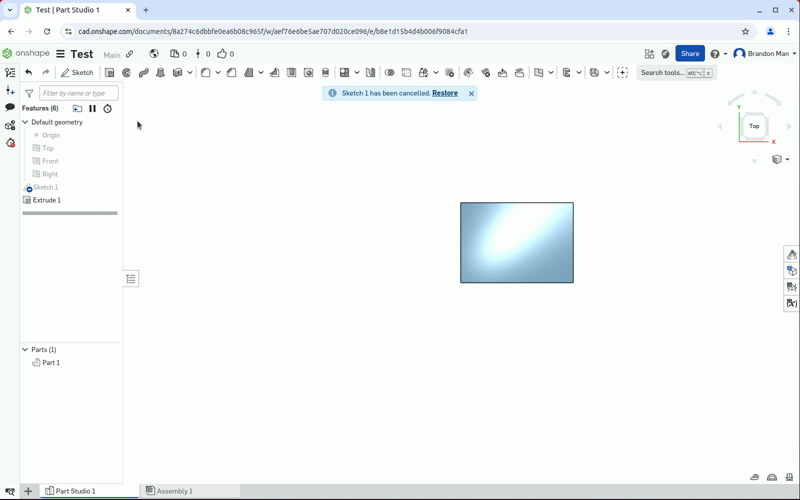
mouse_move(73, 189)
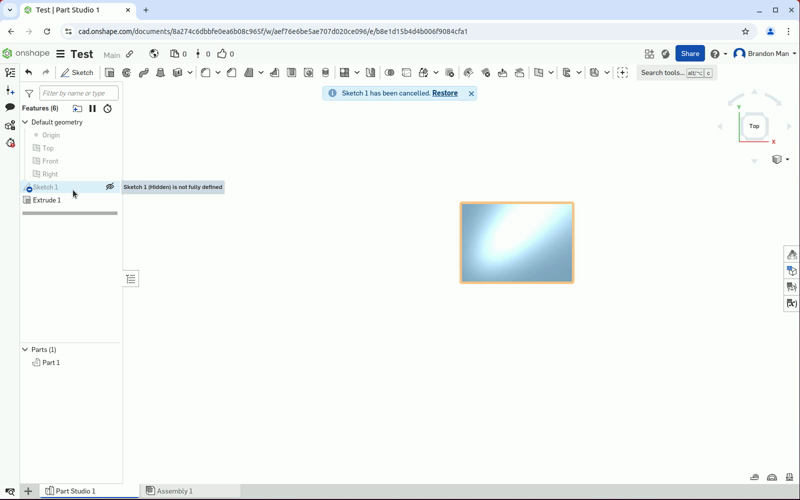
click(73, 189)
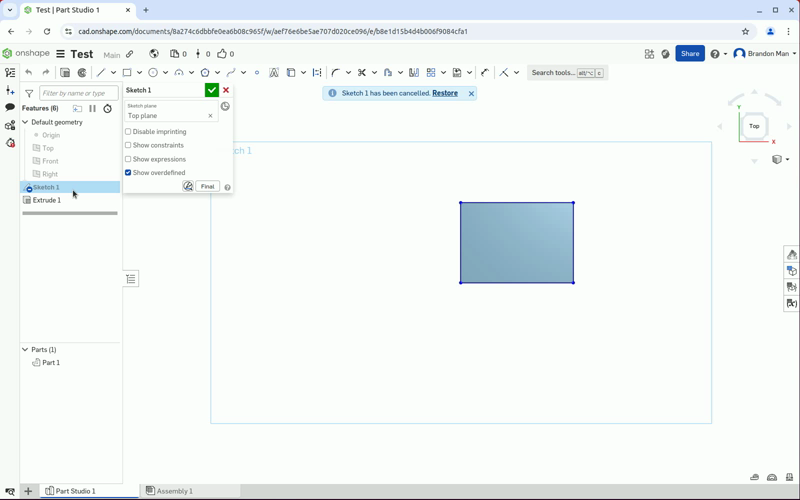
mouse_move(229, 92)
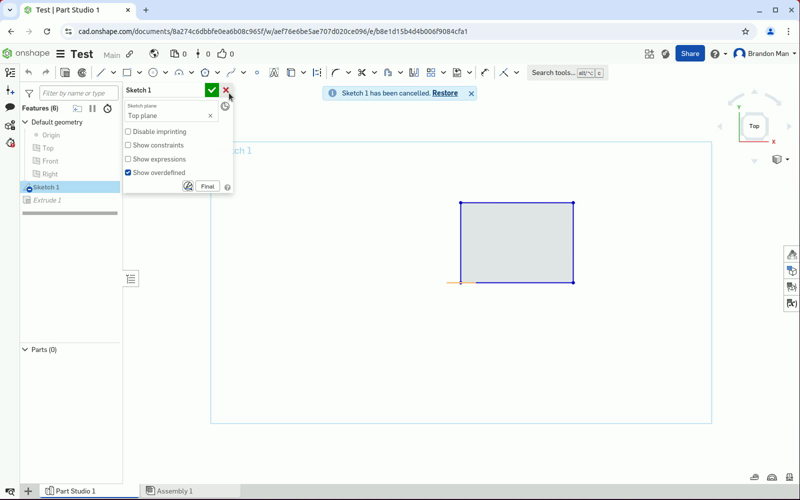
click(229, 92)
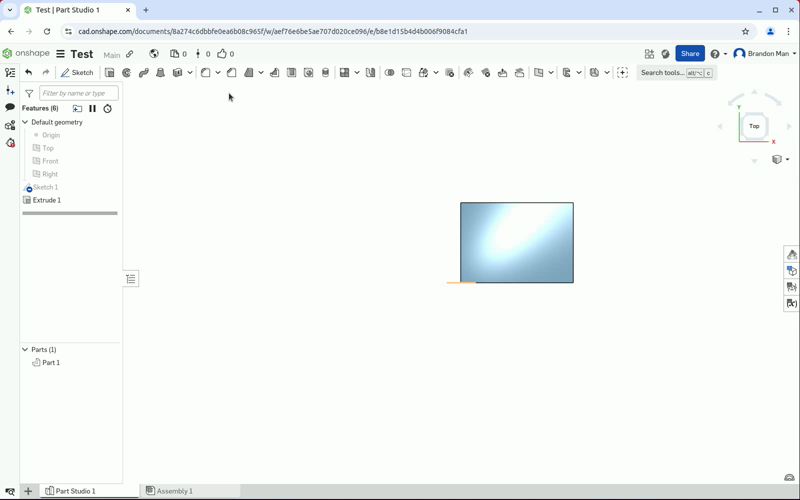
mouse_move(541, 75)
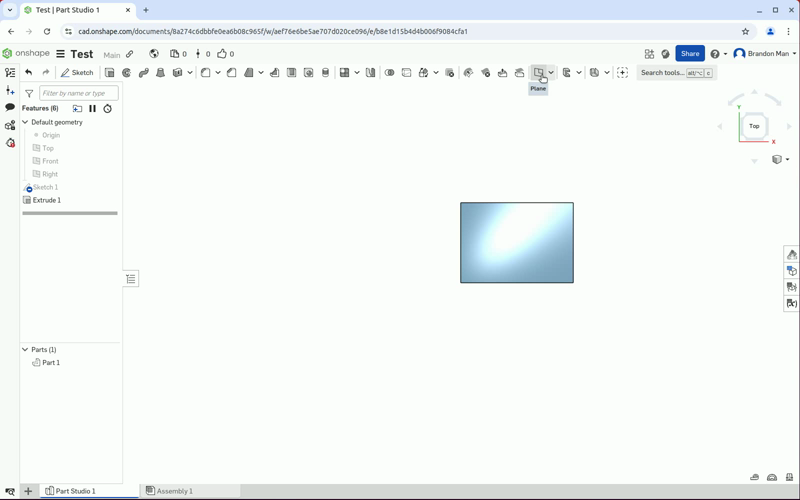
click(541, 75)
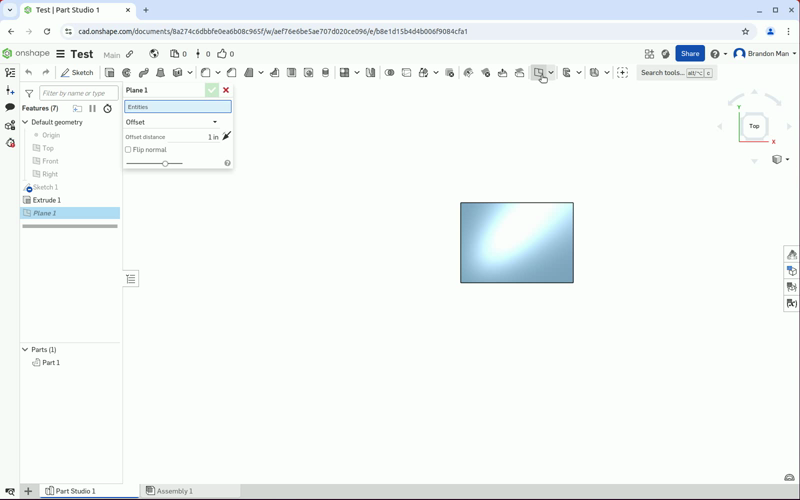
mouse_move(73, 150)
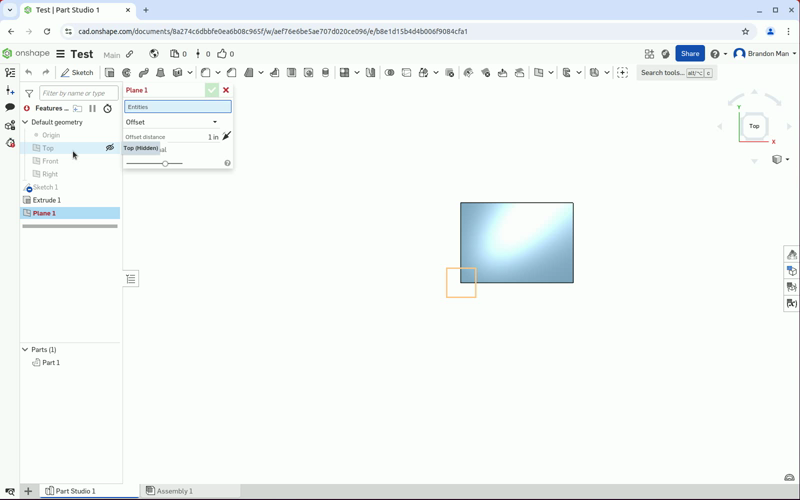
click(73, 150)
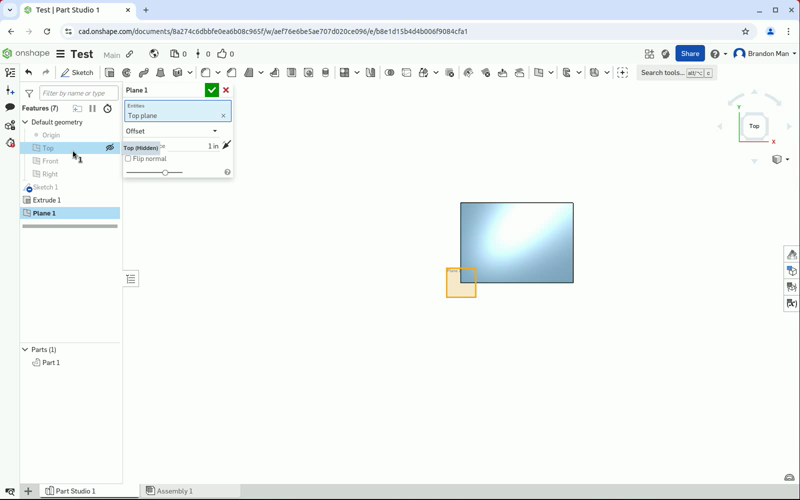
key(tab, 2)
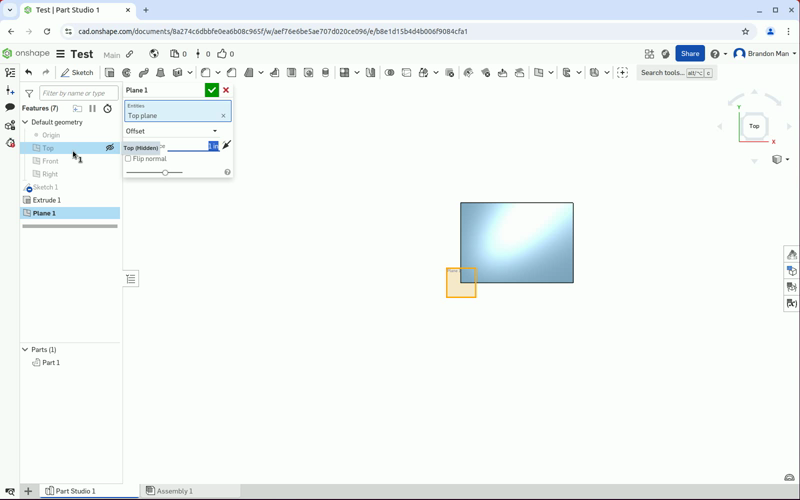
text(16.114)
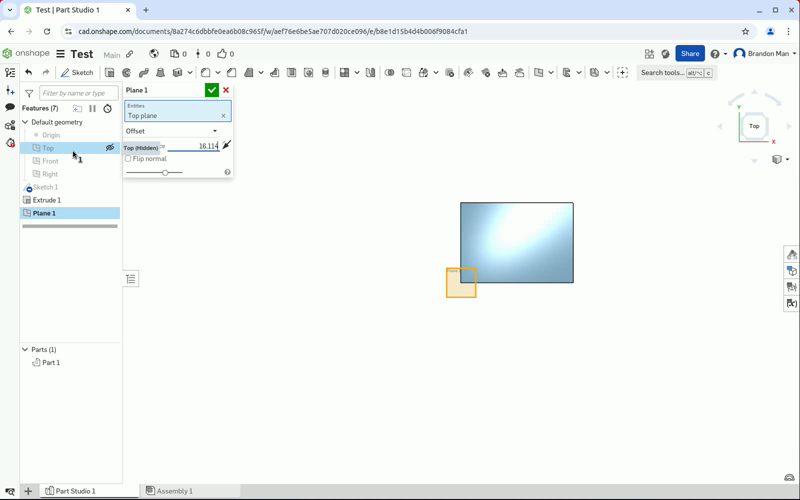
key(enter, 2)
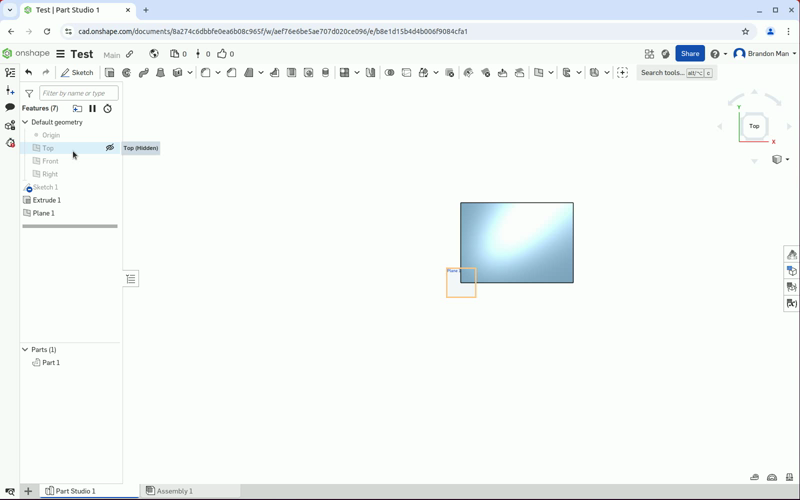
key(shift+s)
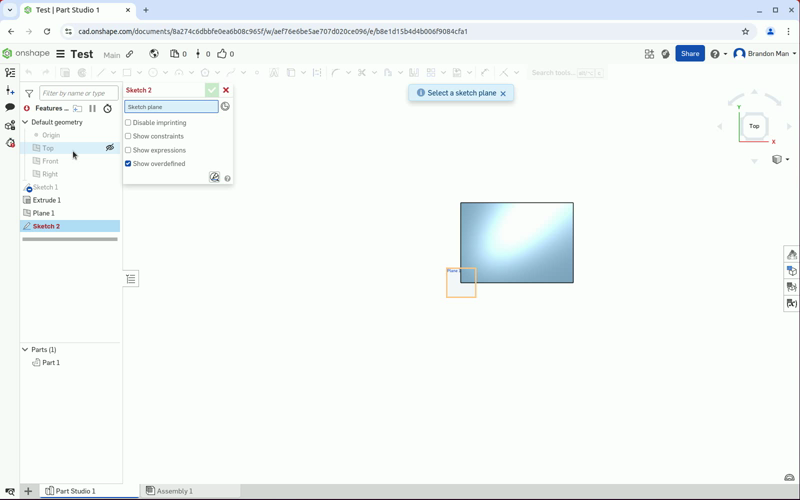
mouse_move(73, 215)
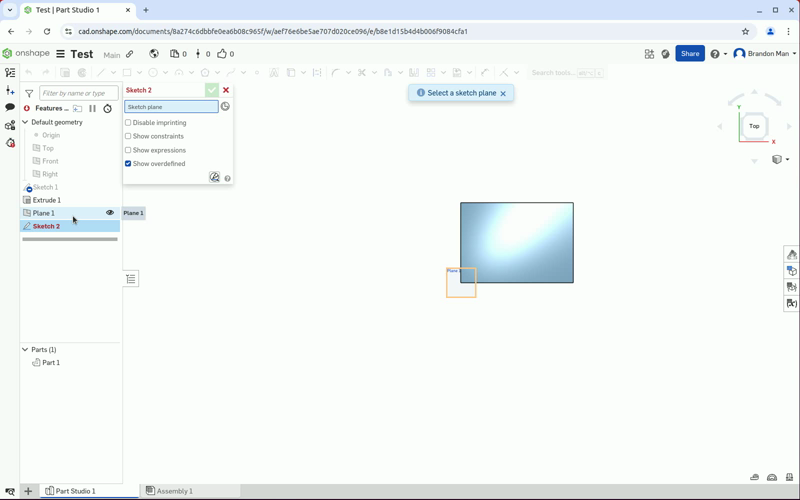
click(73, 215)
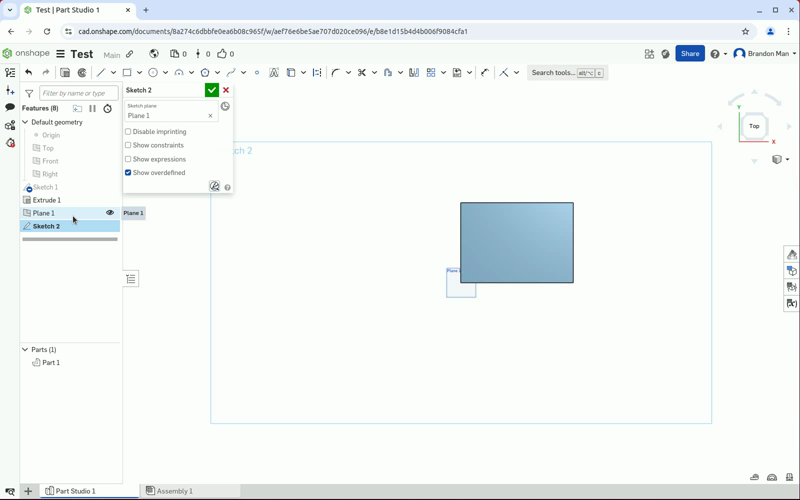
mouse_move(73, 352)
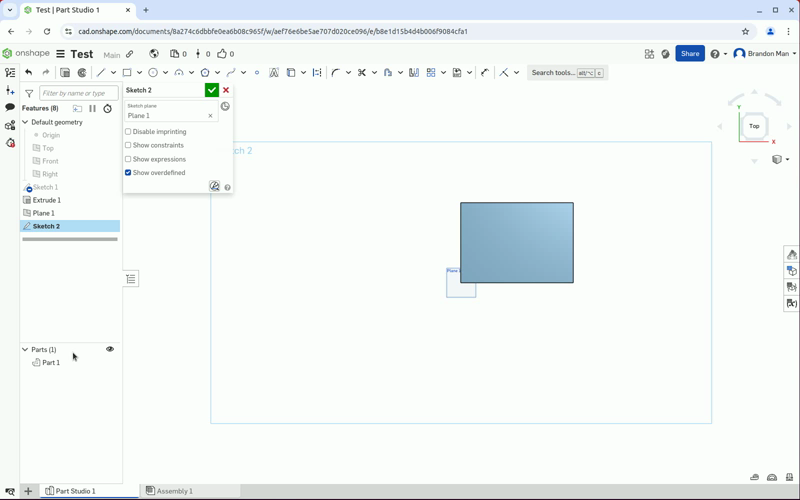
key(y)
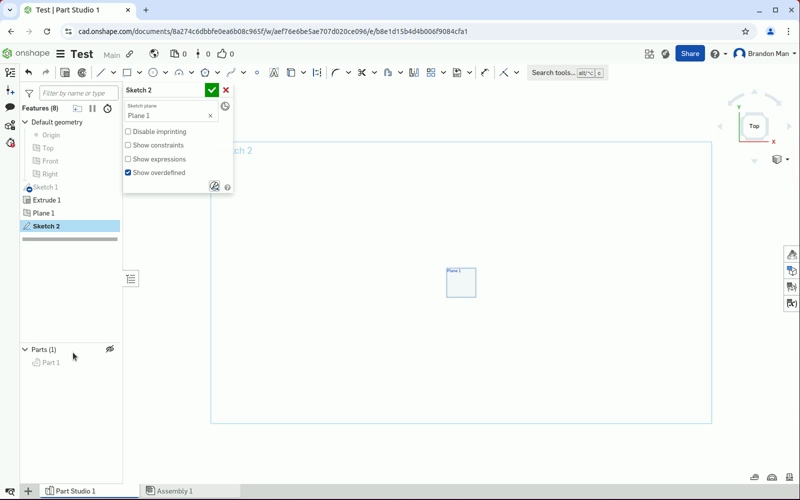
key(c)
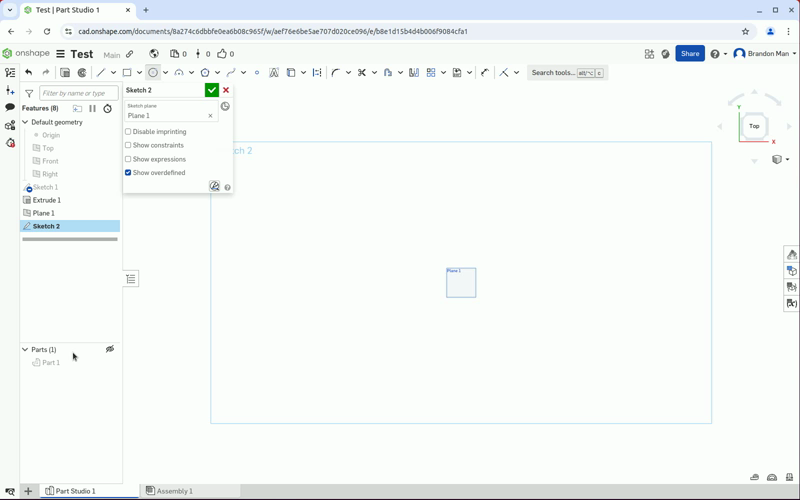
key_down(shift)
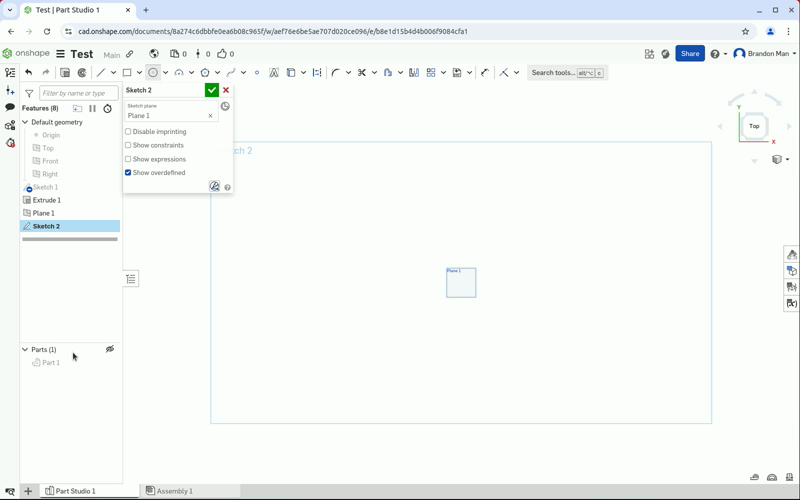
mouse_move(474, 261)
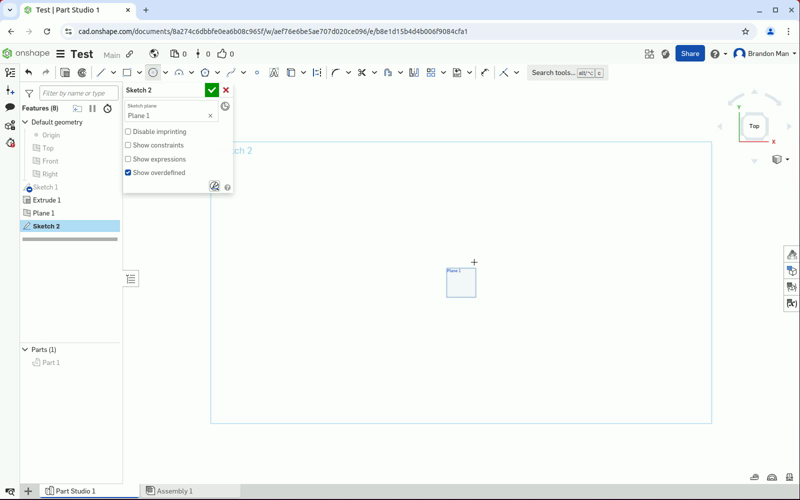
click(474, 261)
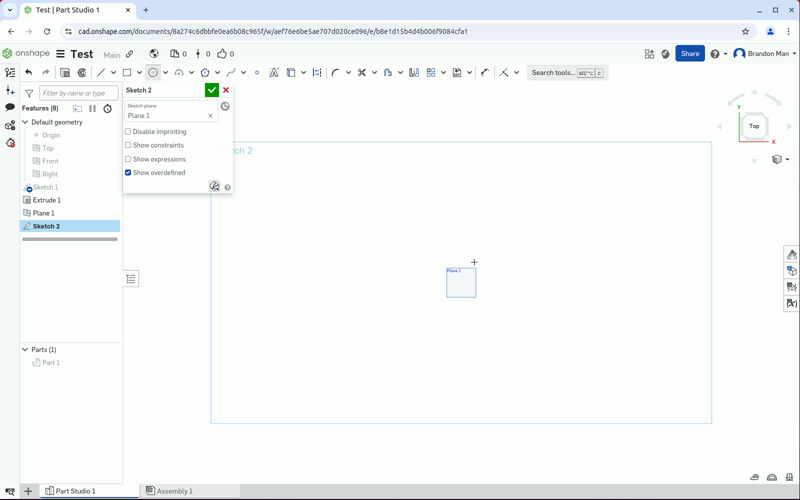
key_up(shift)
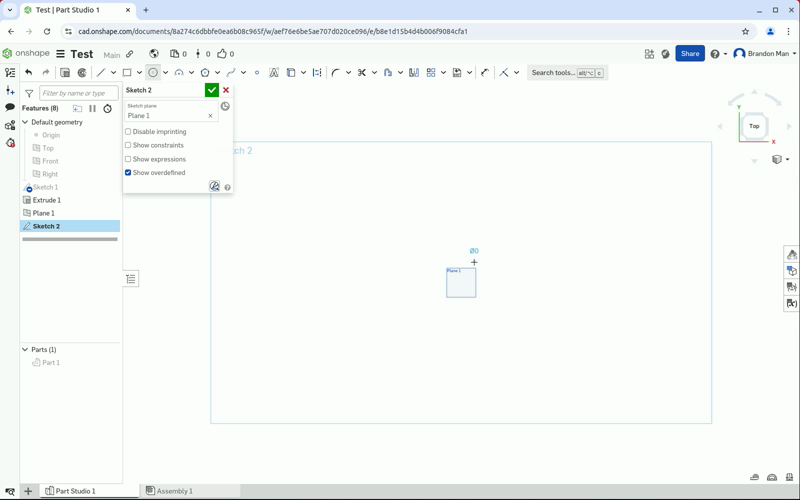
mouse_move(480, 261)
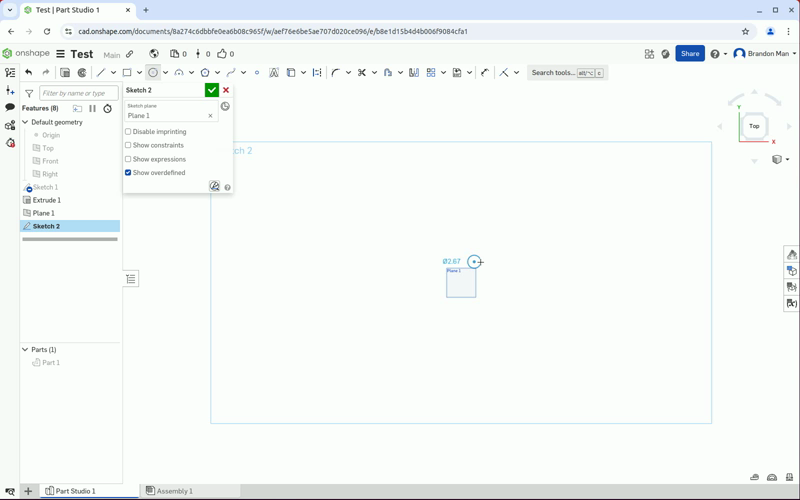
click(480, 261)
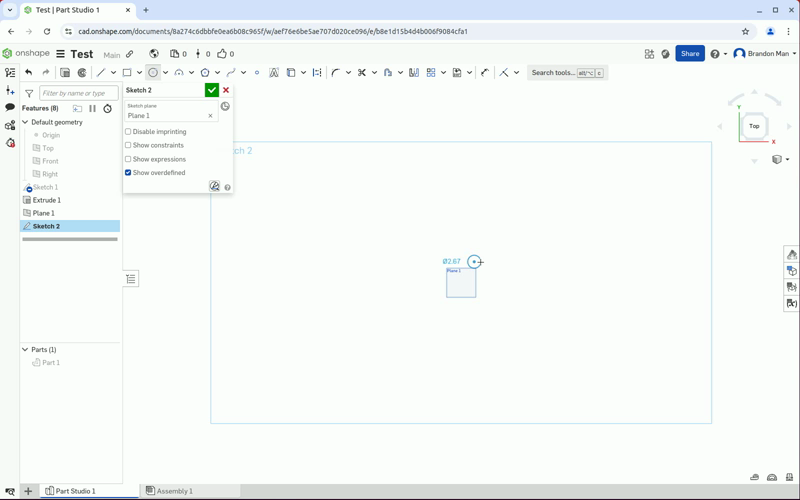
key(esc)
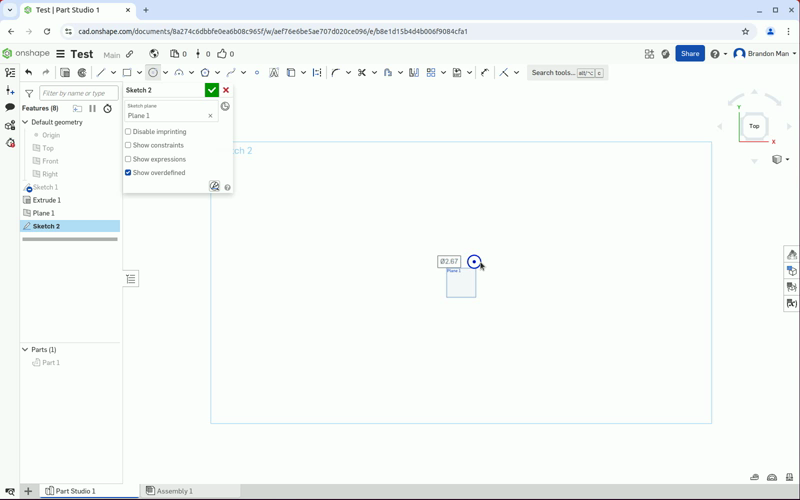
mouse_move(472, 267)
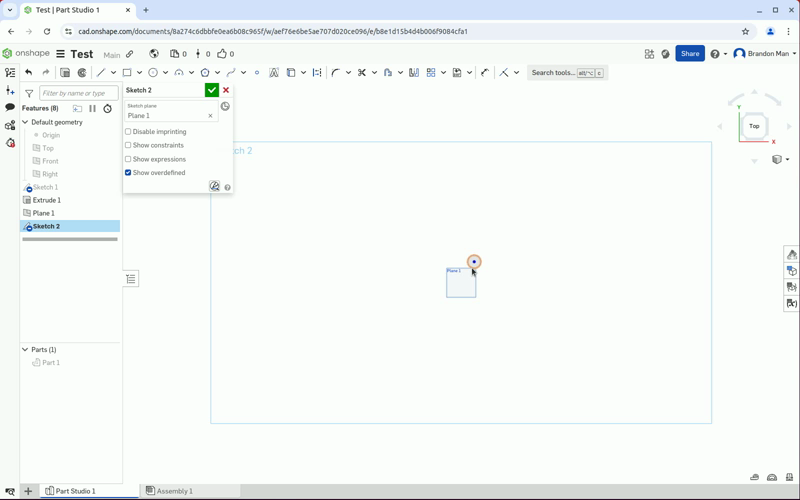
scroll(6)
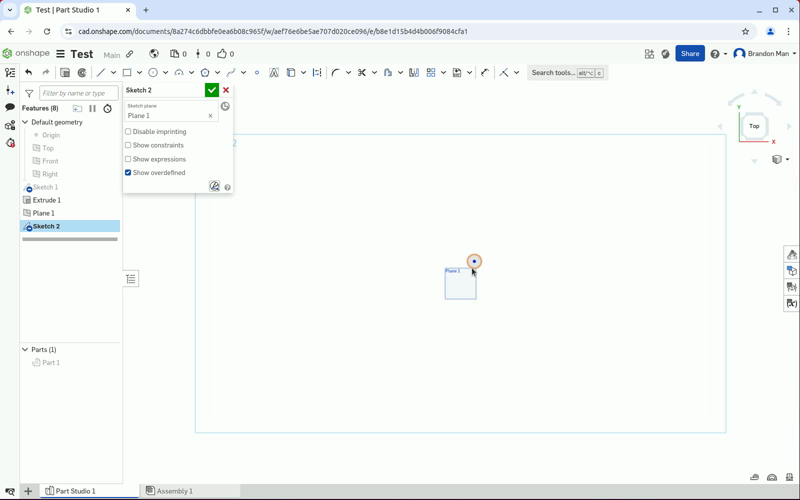
scroll(6)
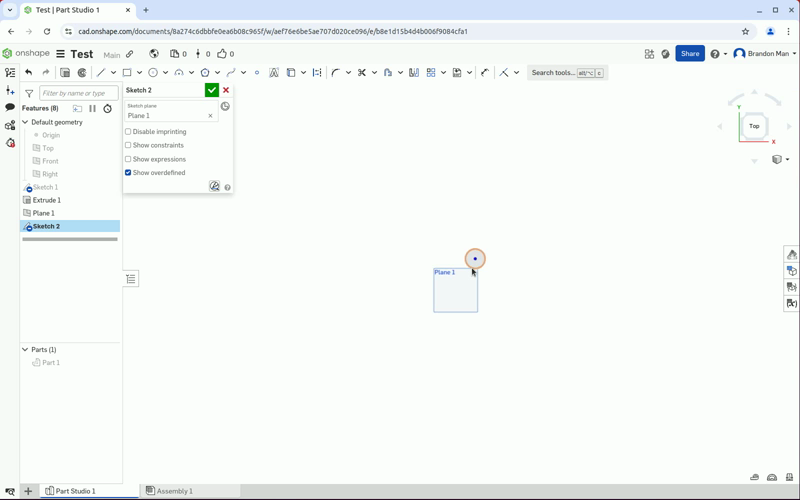
scroll(6)
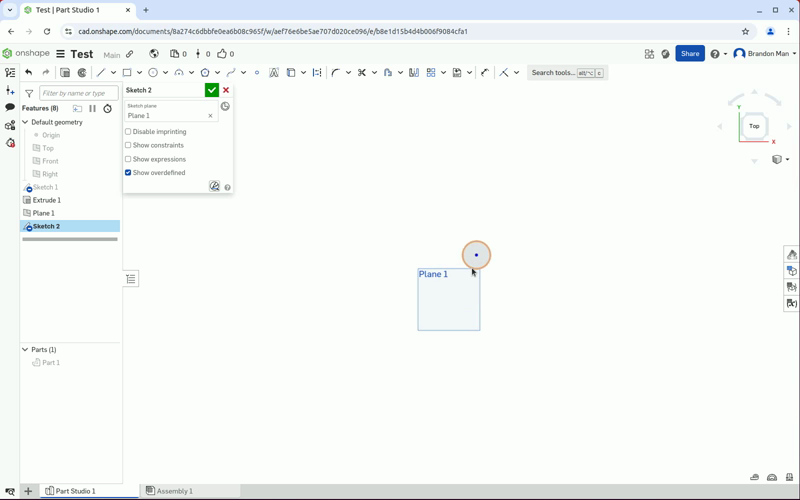
scroll(6)
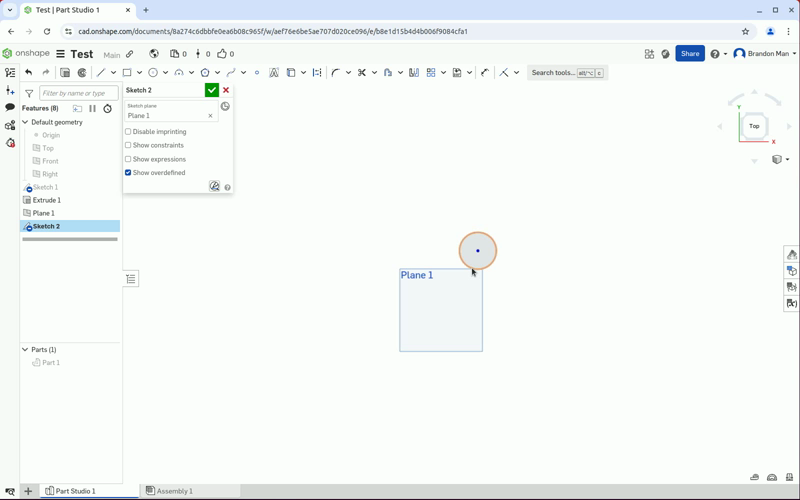
scroll(6)
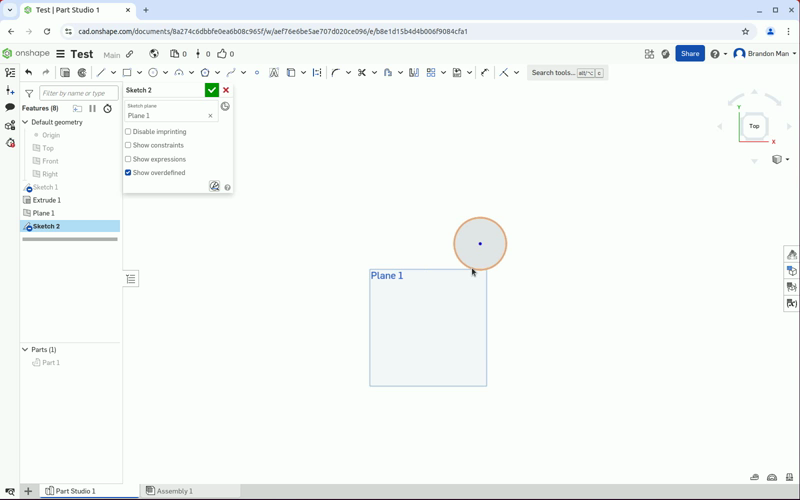
scroll(6)
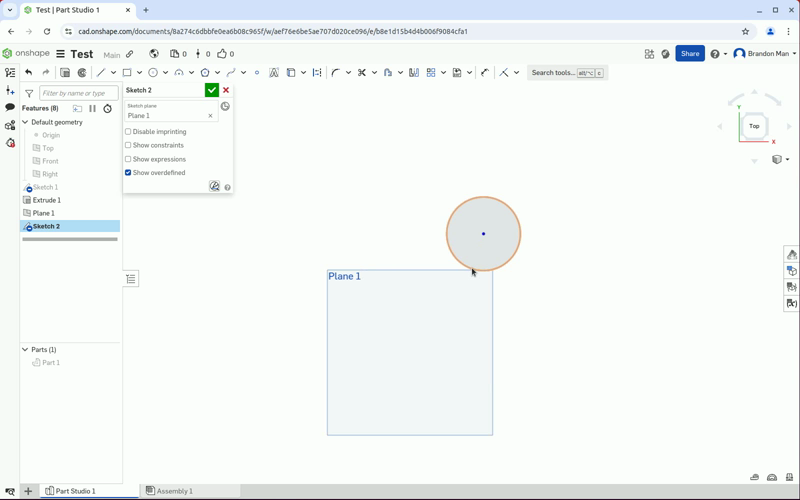
scroll(6)
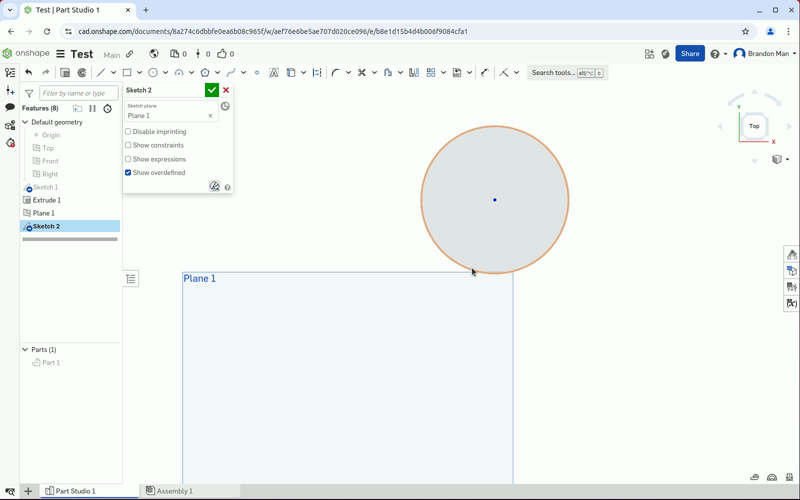
click(472, 267)
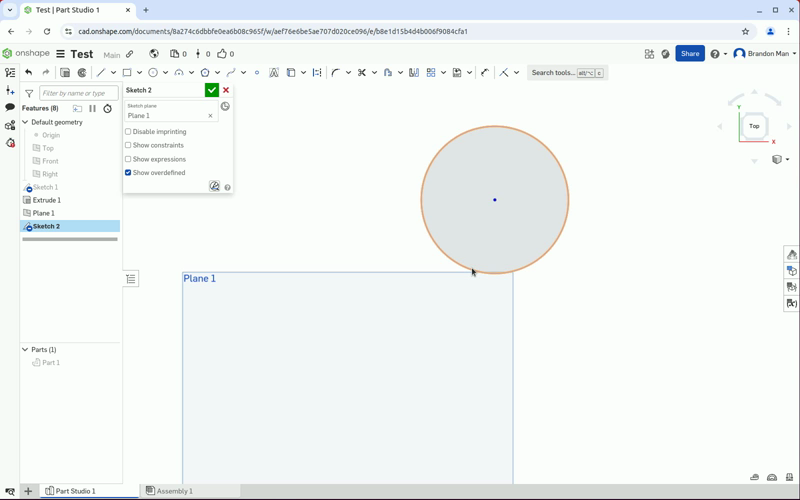
scroll(-6)
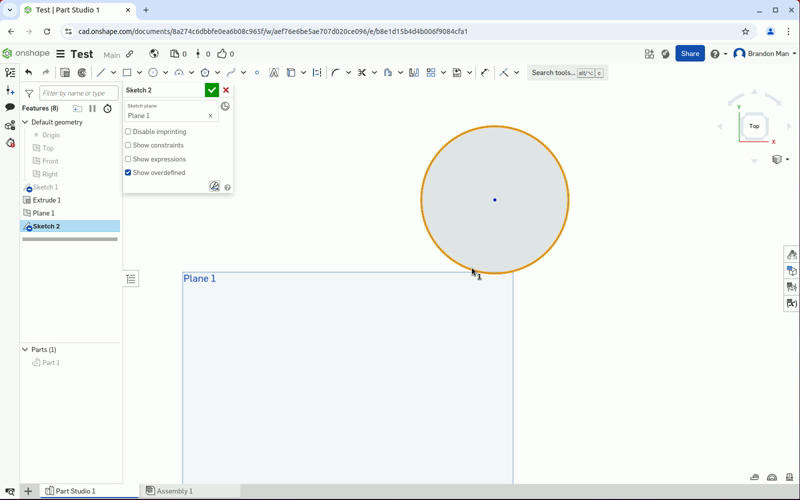
scroll(-6)
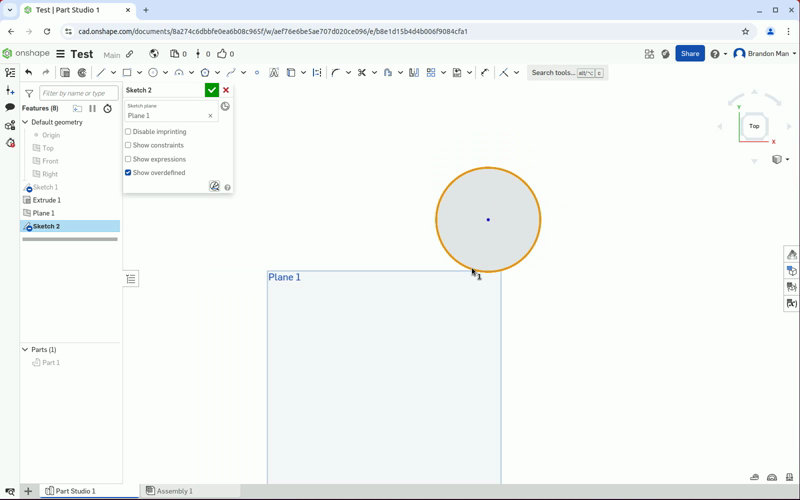
scroll(-6)
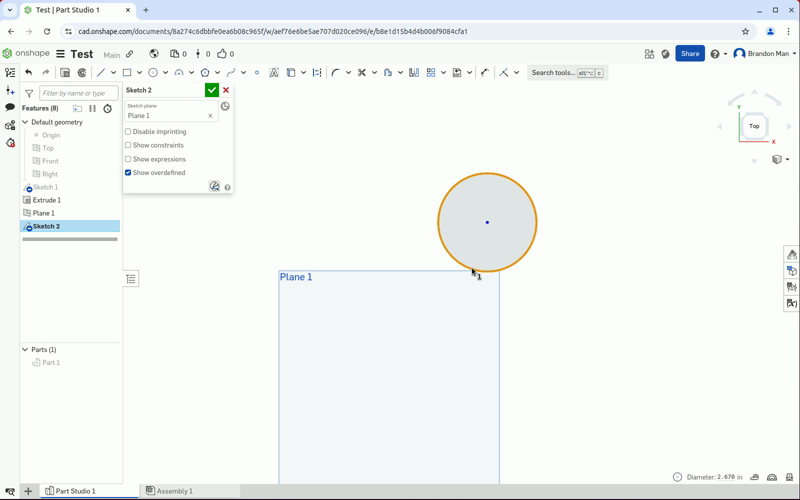
scroll(-6)
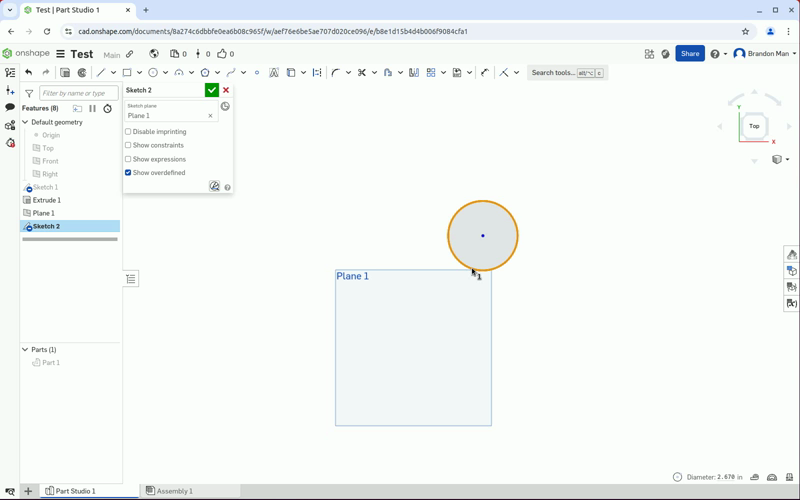
scroll(-6)
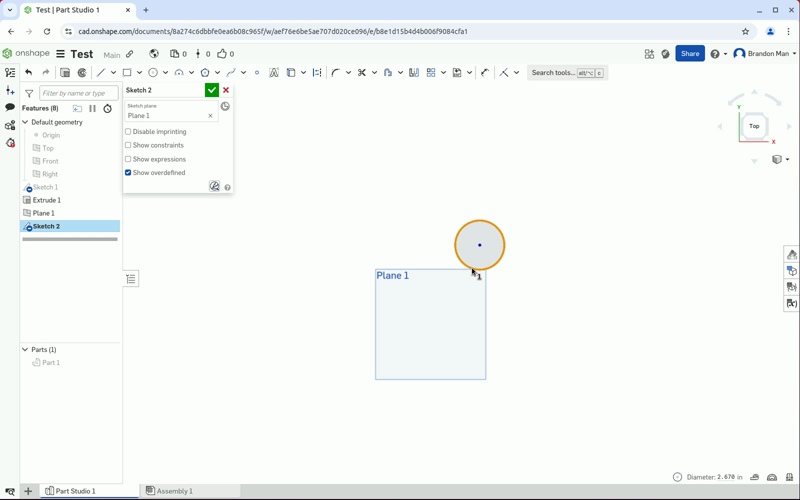
scroll(-6)
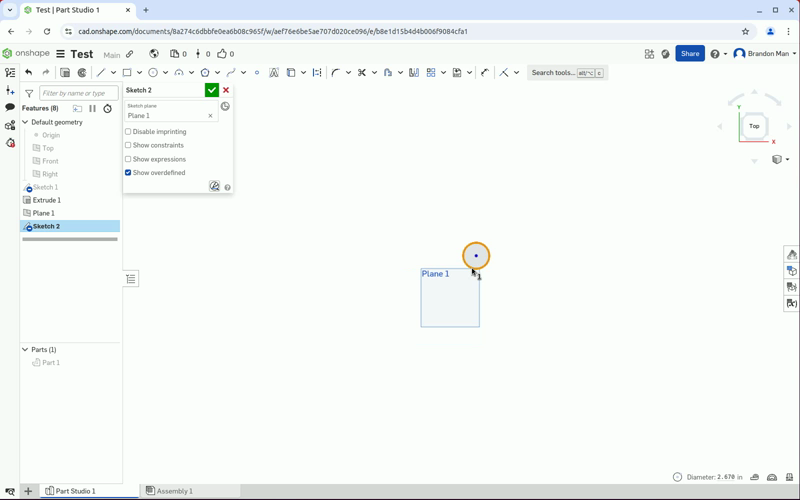
scroll(-6)
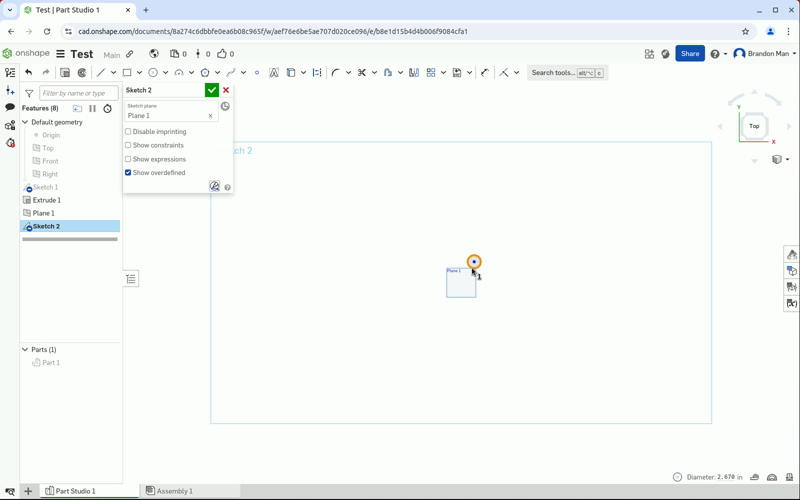
mouse_move(73, 352)
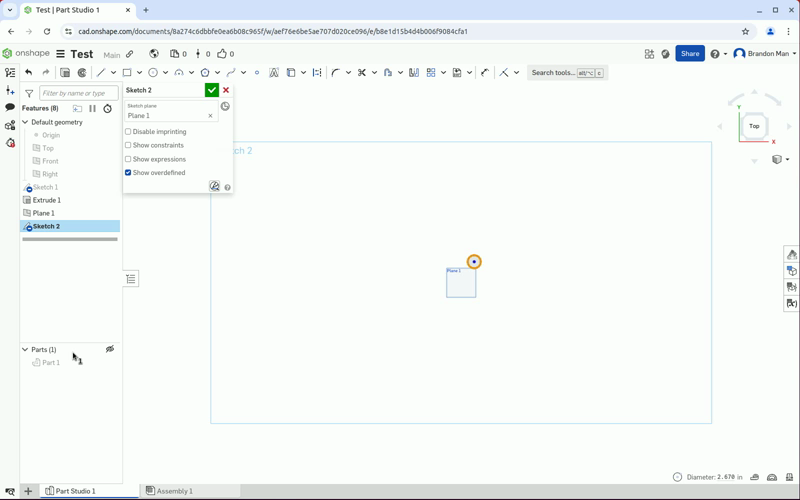
key(shift+y)
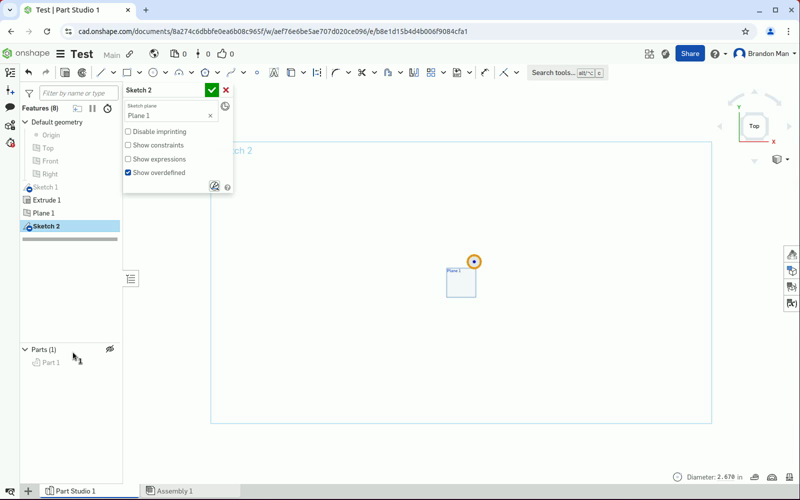
key(shift+e)
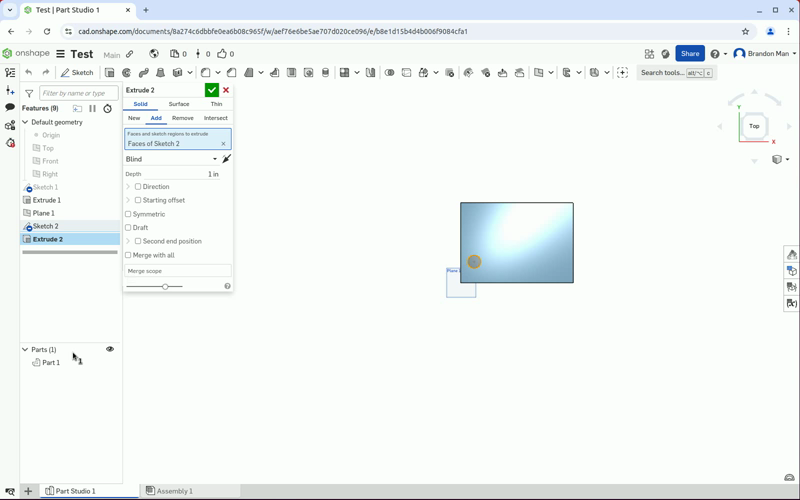
mouse_move(143, 106)
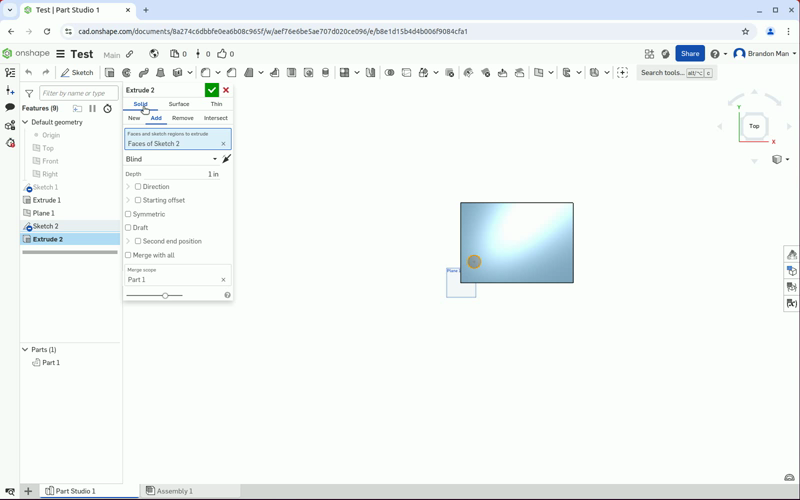
click(143, 106)
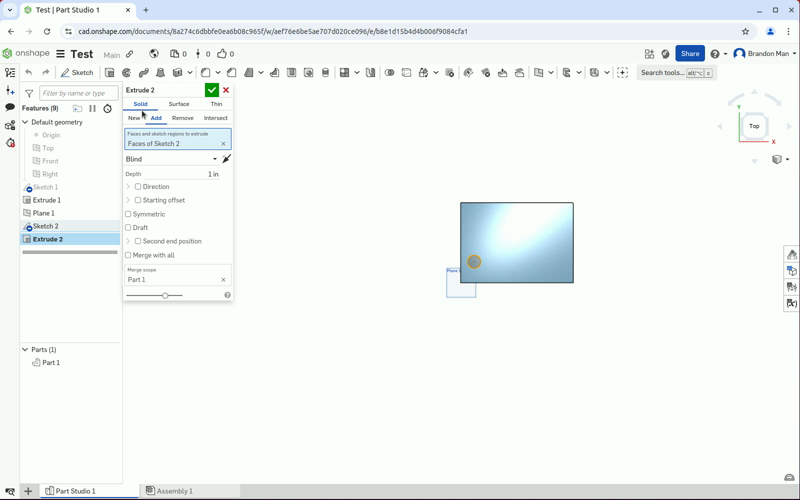
mouse_move(137, 120)
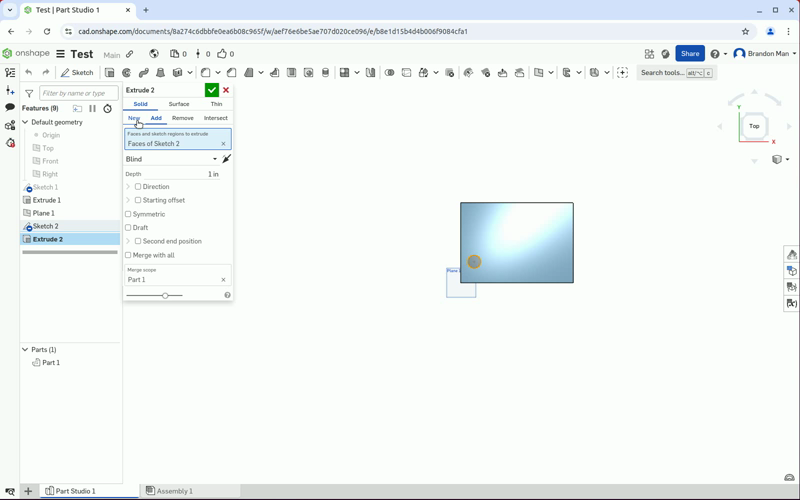
click(137, 120)
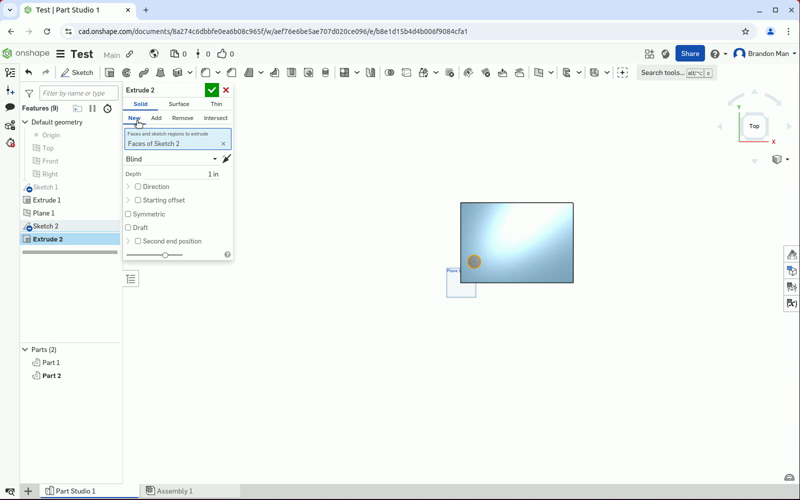
key(tab, 4)
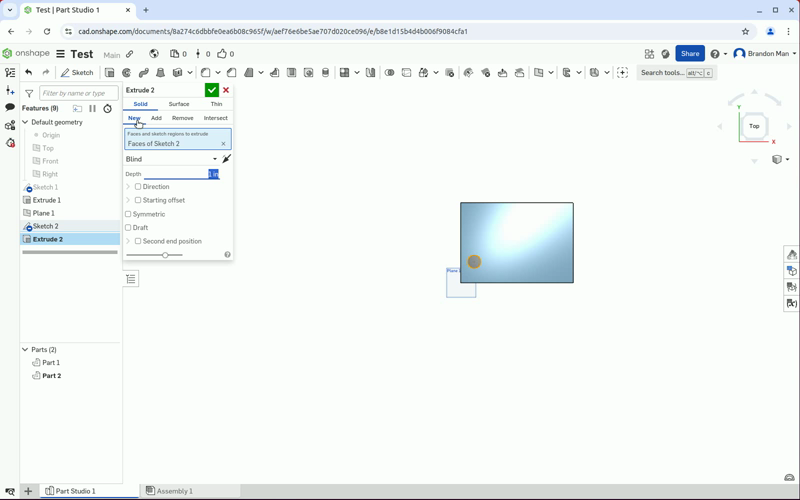
text(2.166)
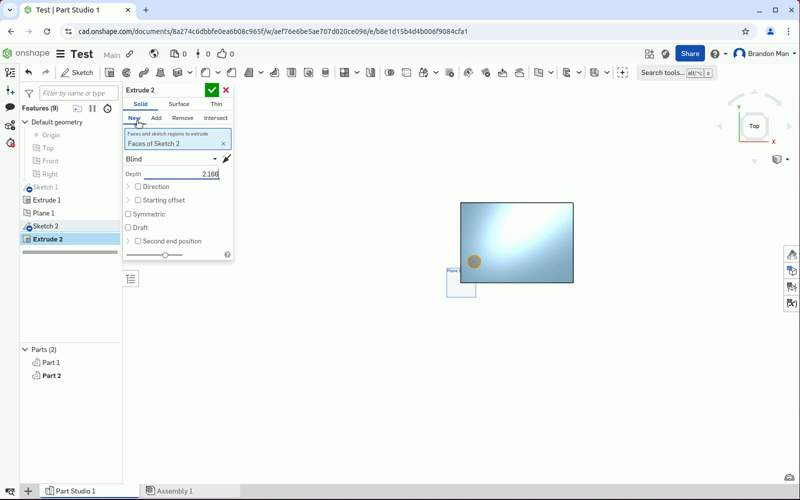
key(enter)
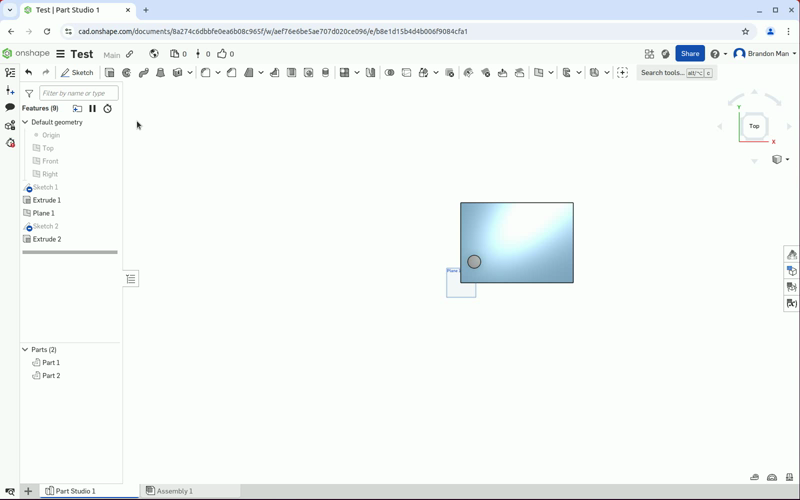
key(shift+h)
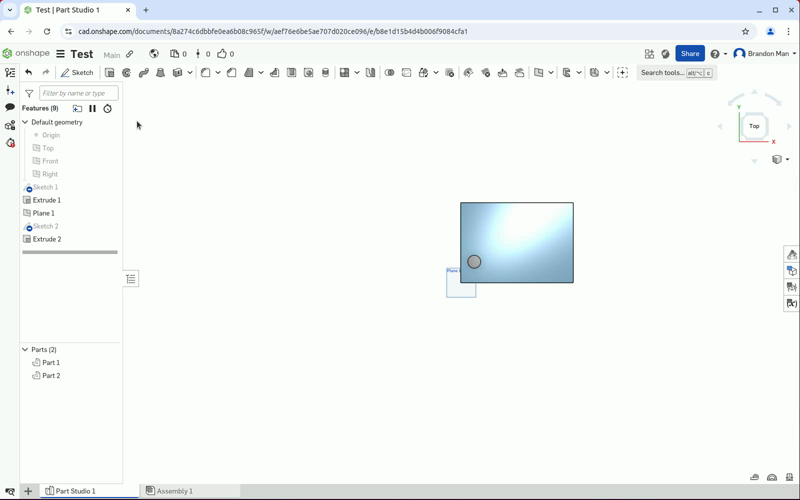
key(shift+h)
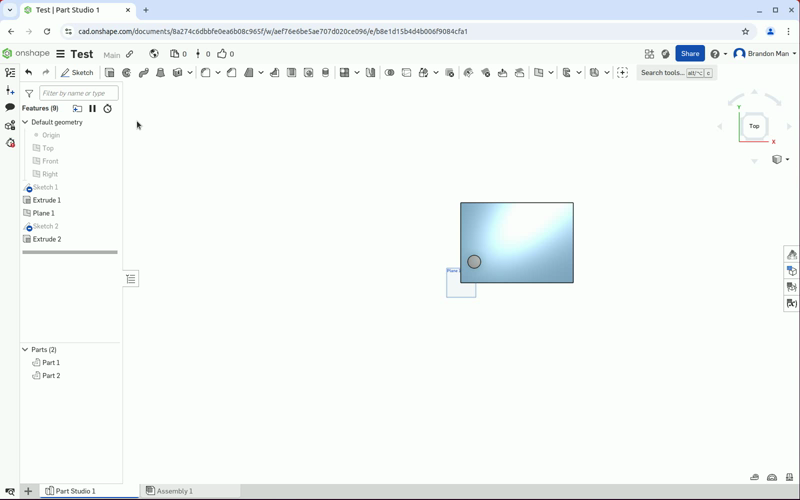
mouse_move(73, 189)
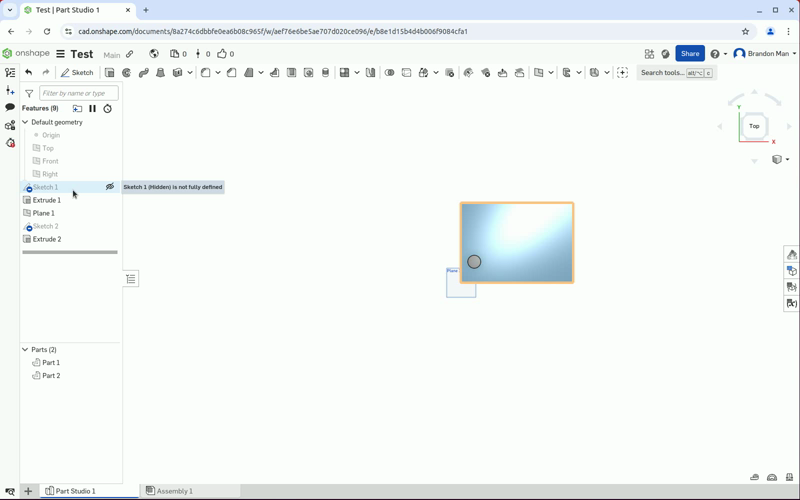
click(73, 189)
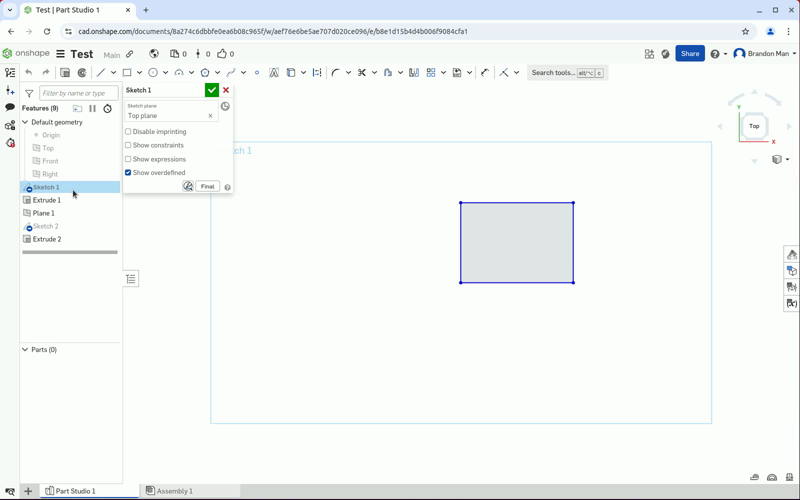
mouse_move(229, 92)
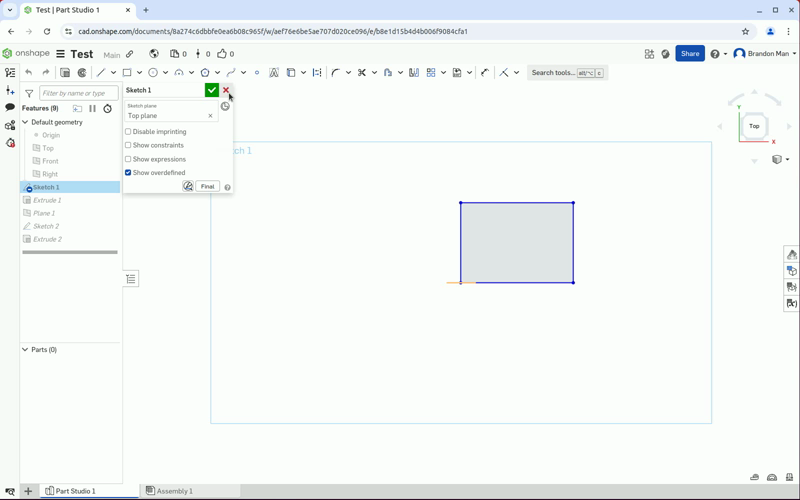
click(229, 92)
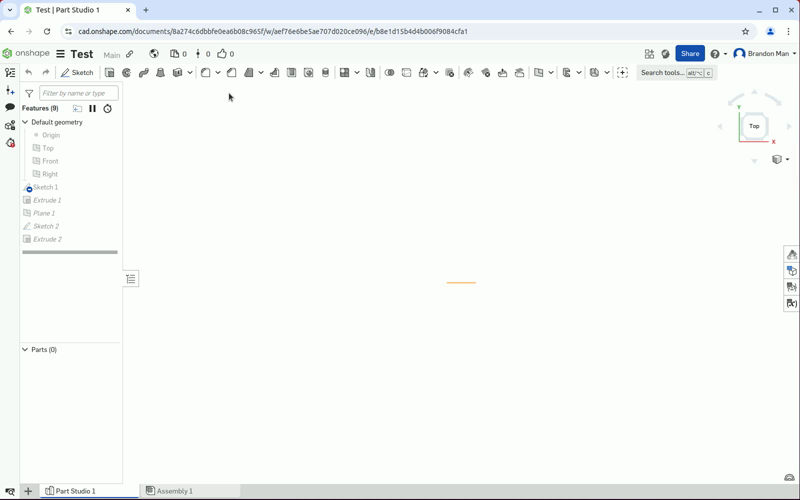
key(shift+s)
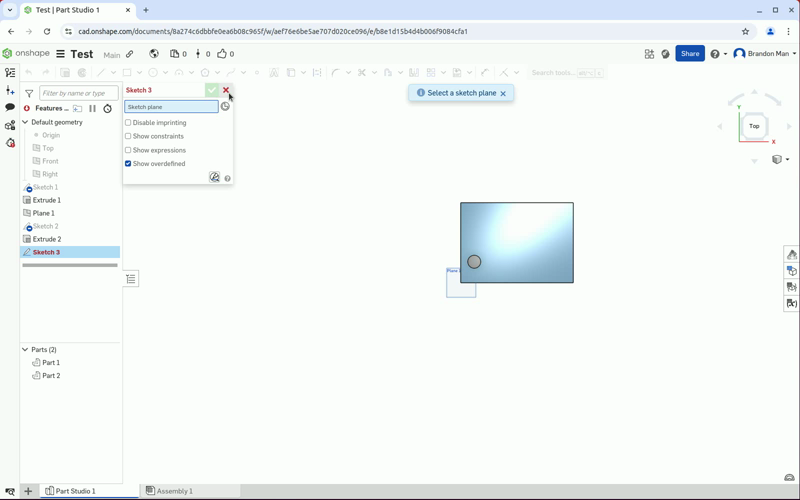
mouse_move(73, 215)
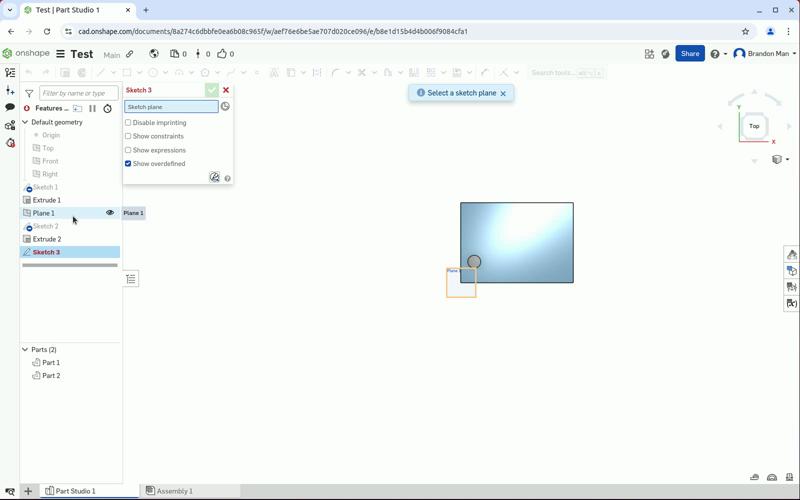
click(73, 215)
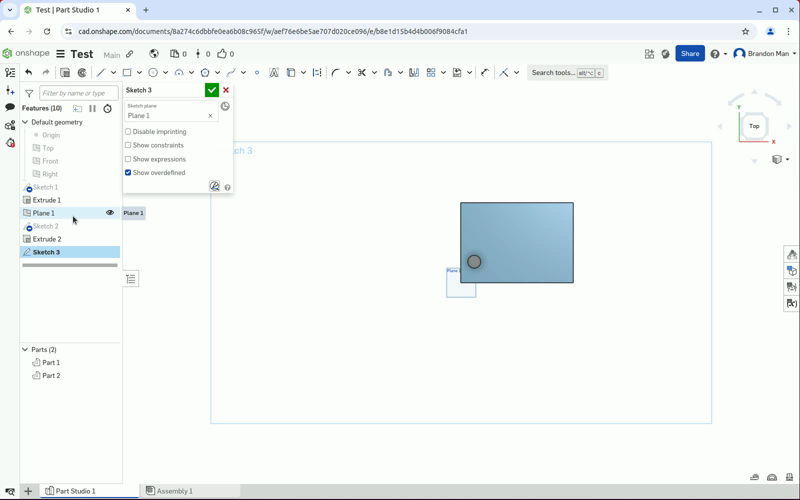
mouse_move(73, 352)
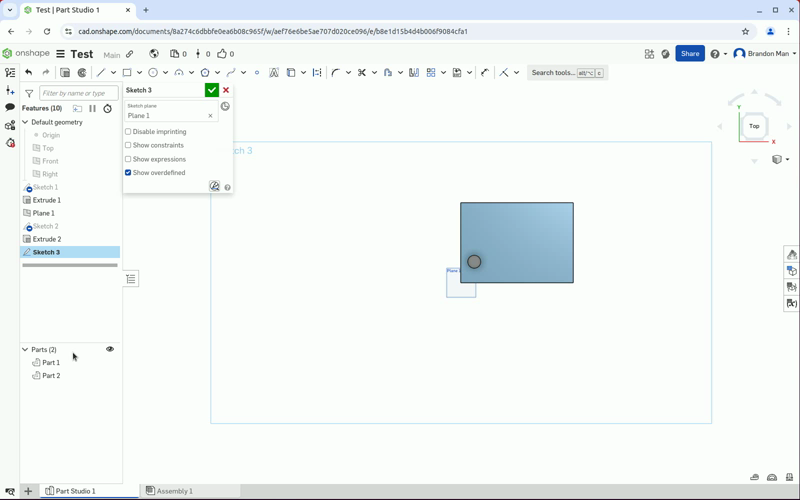
key(y)
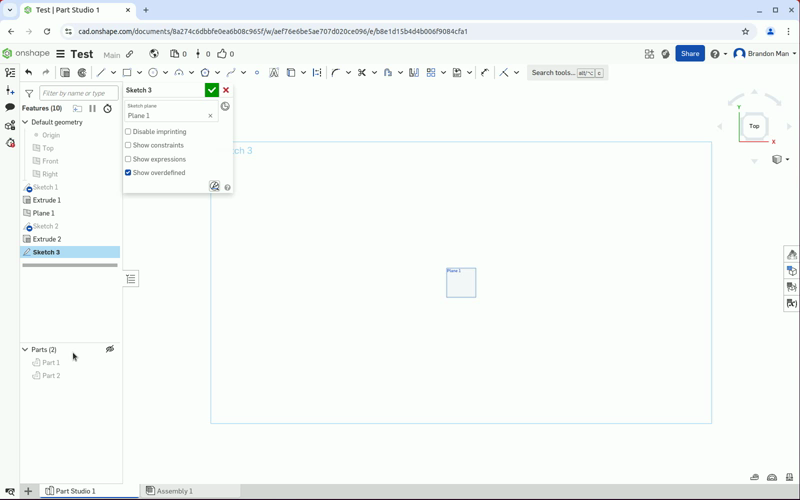
key(c)
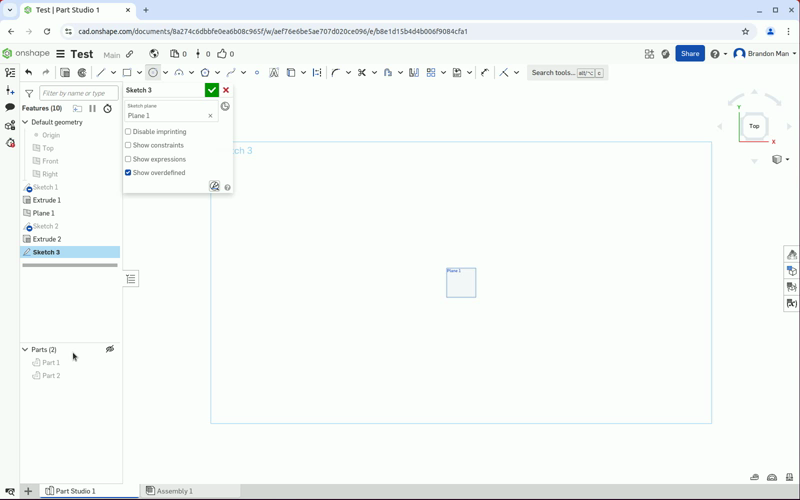
key_down(shift)
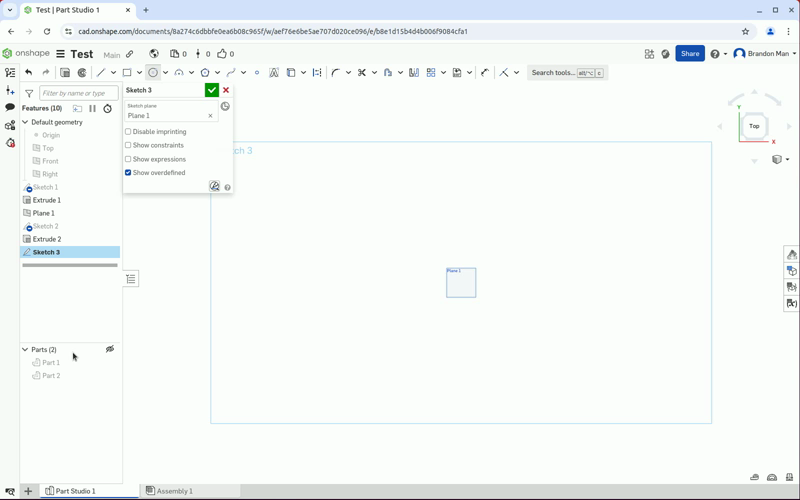
mouse_move(561, 261)
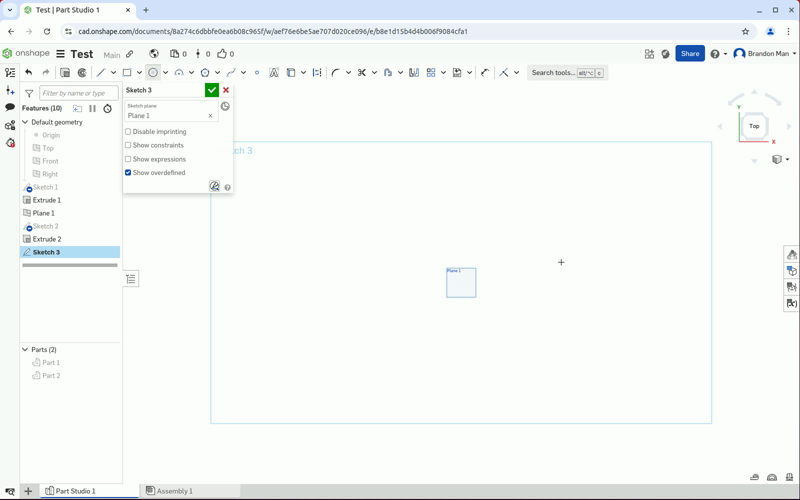
click(561, 261)
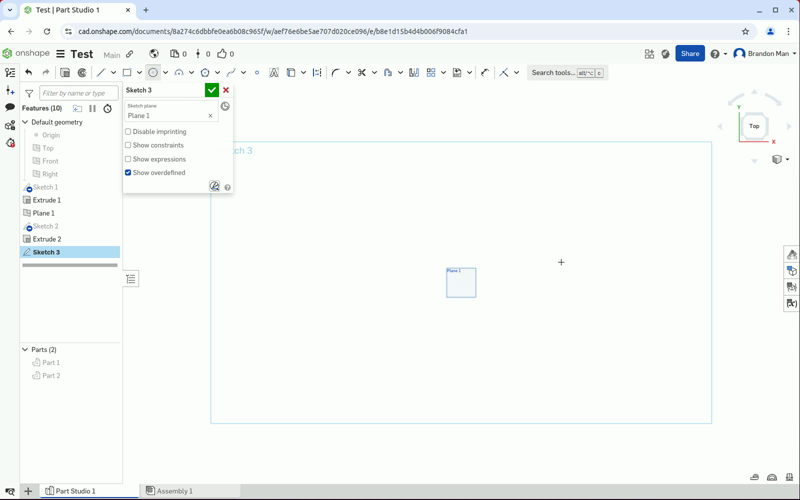
key_up(shift)
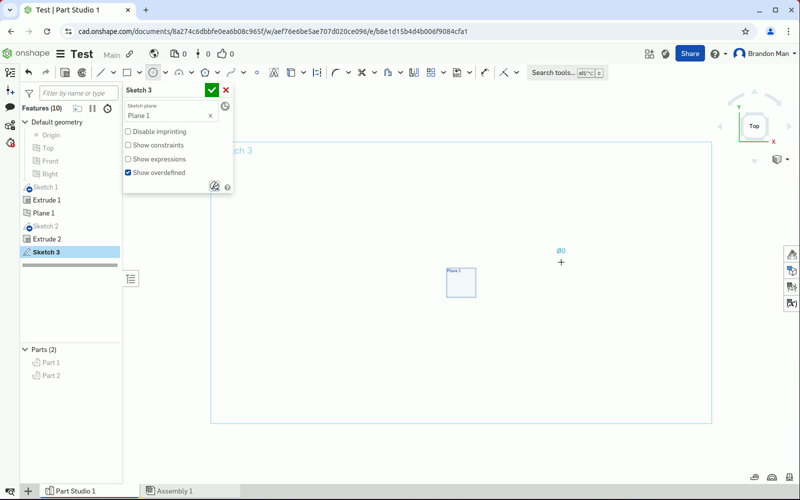
mouse_move(567, 261)
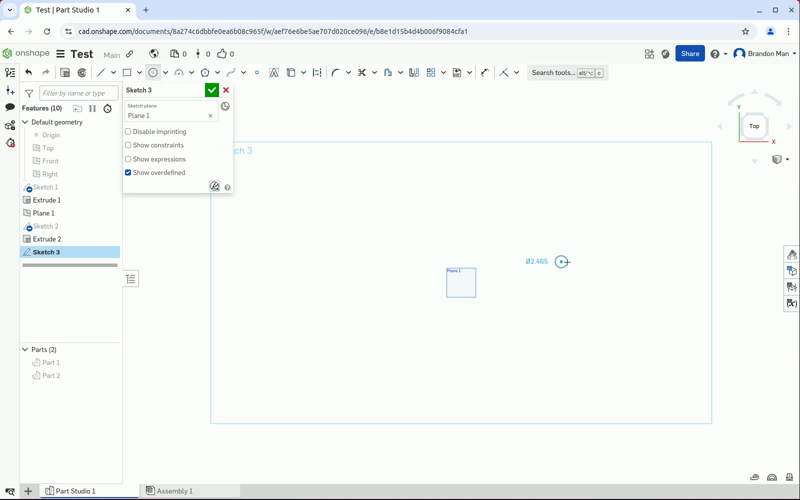
click(567, 261)
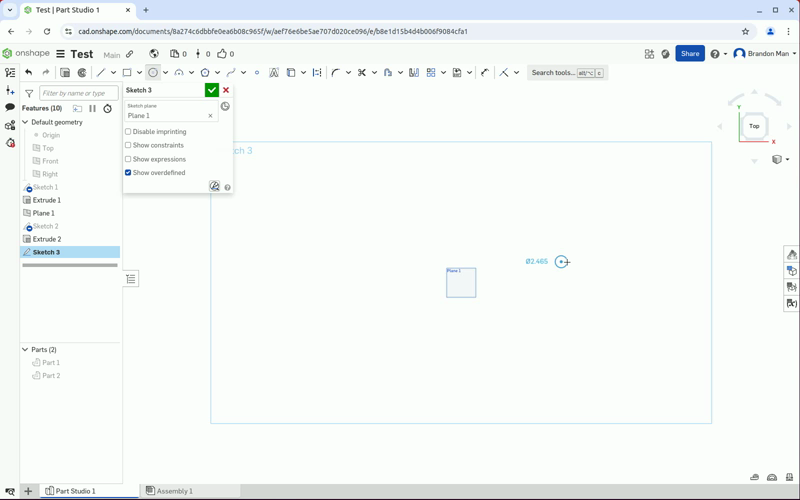
key(esc)
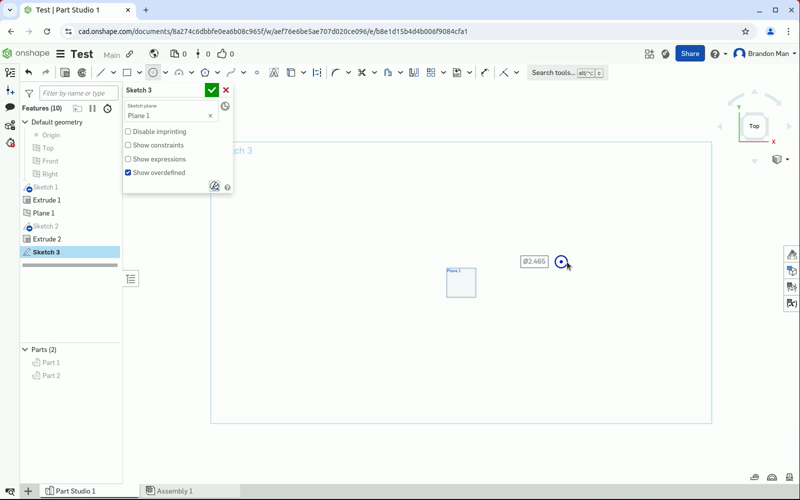
mouse_move(563, 263)
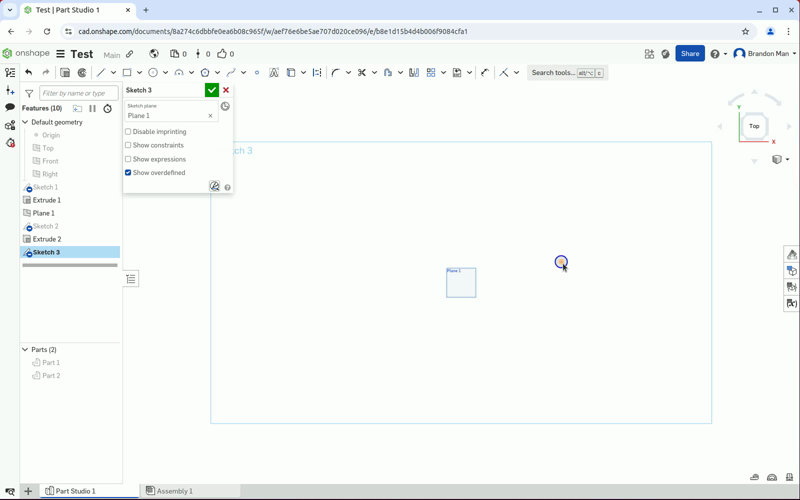
scroll(6)
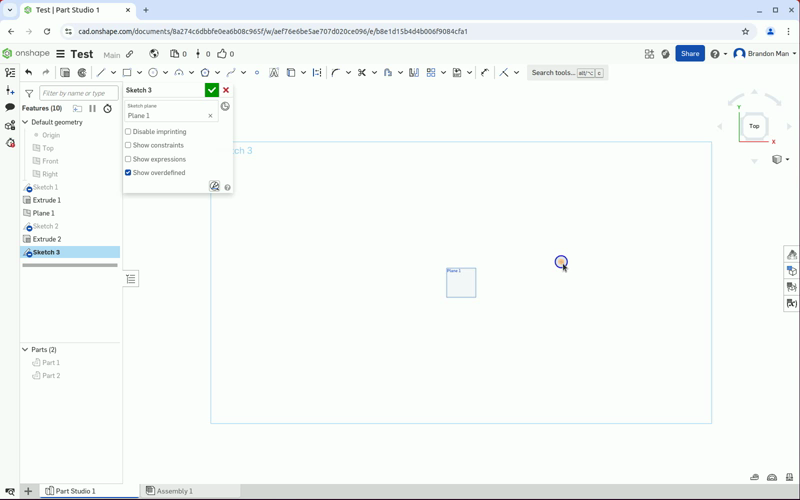
scroll(6)
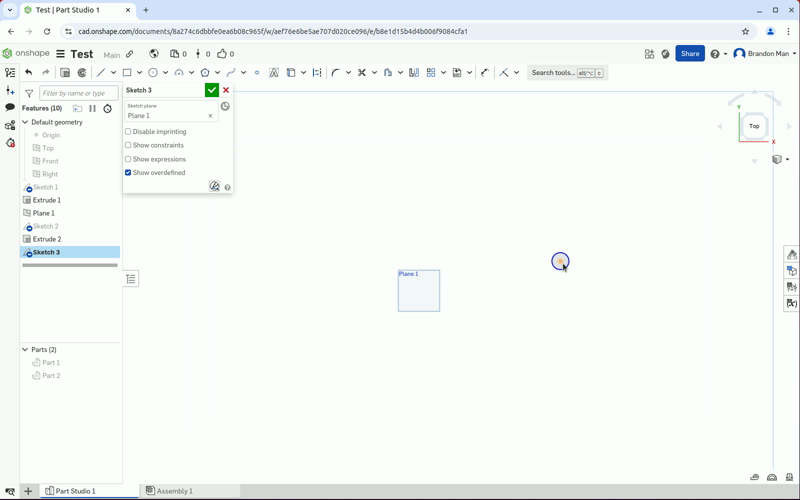
scroll(6)
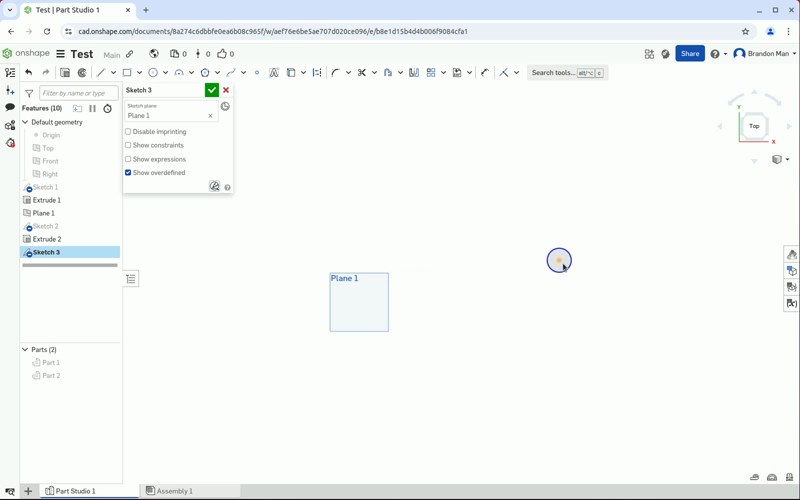
scroll(6)
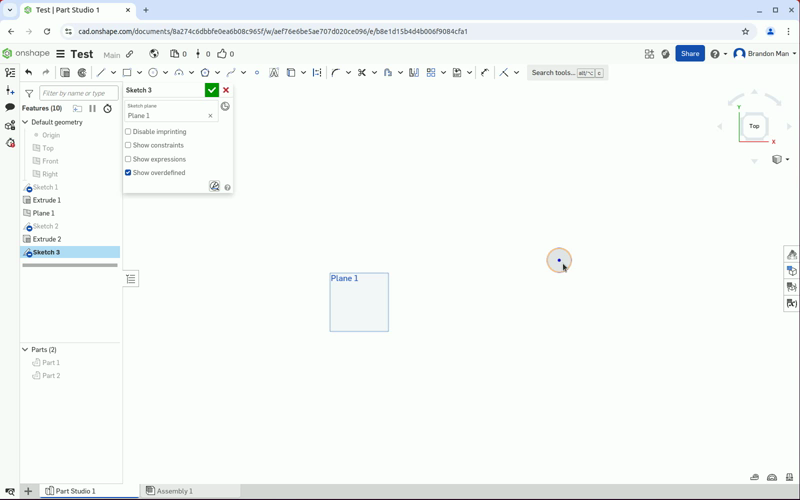
scroll(6)
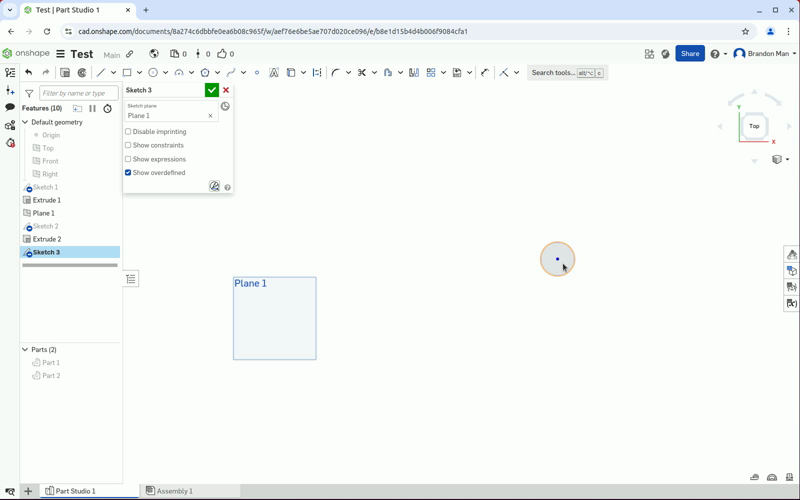
scroll(6)
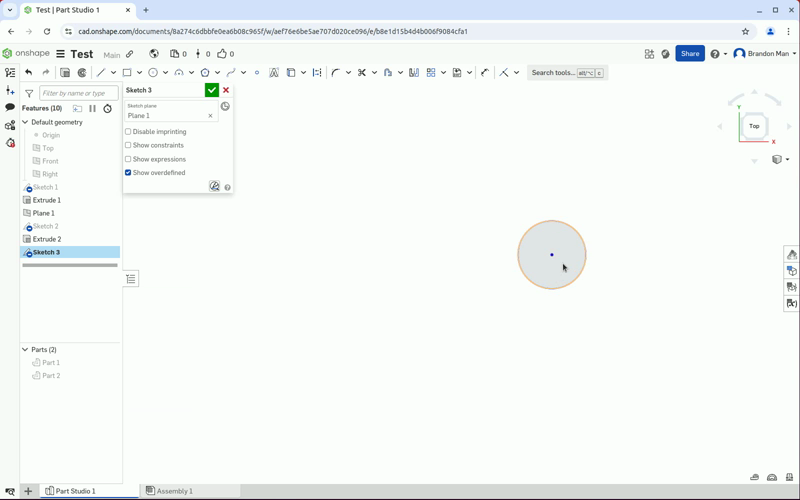
scroll(6)
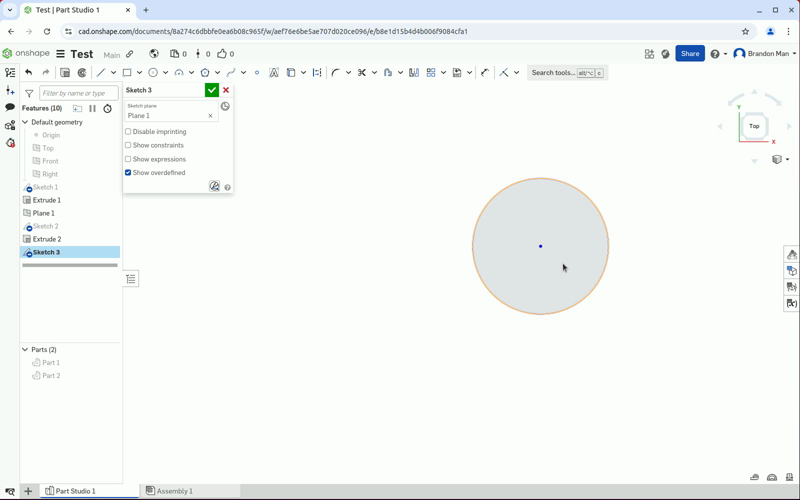
click(563, 263)
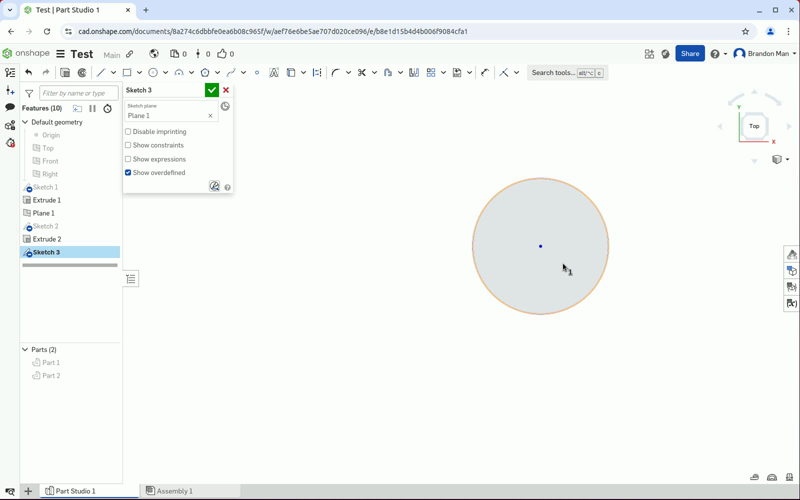
scroll(-6)
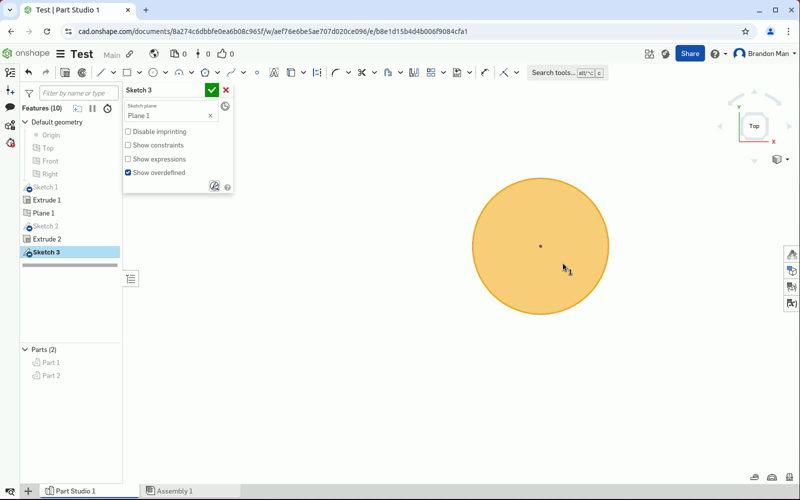
scroll(-6)
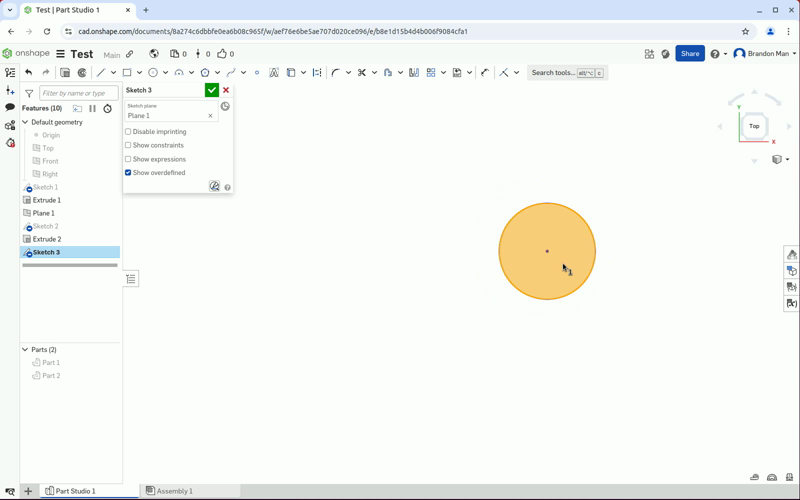
scroll(-6)
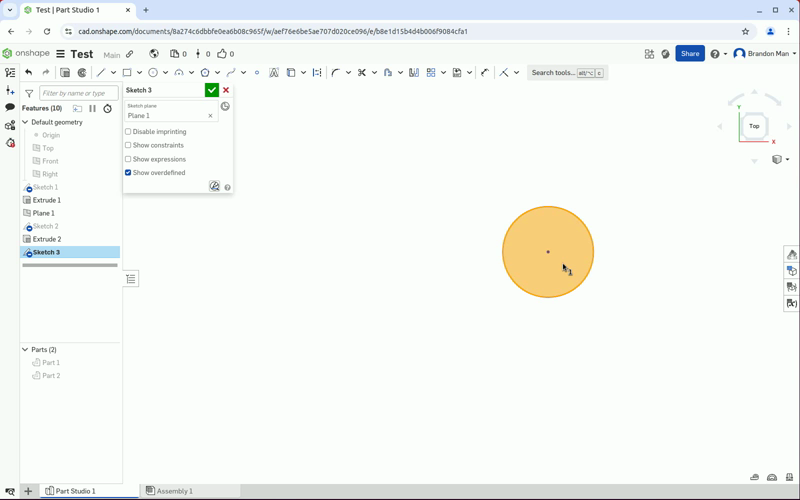
scroll(-6)
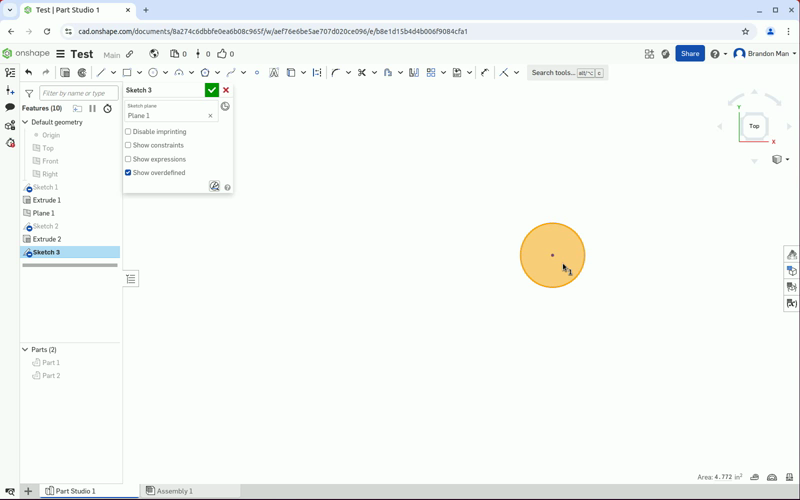
scroll(-6)
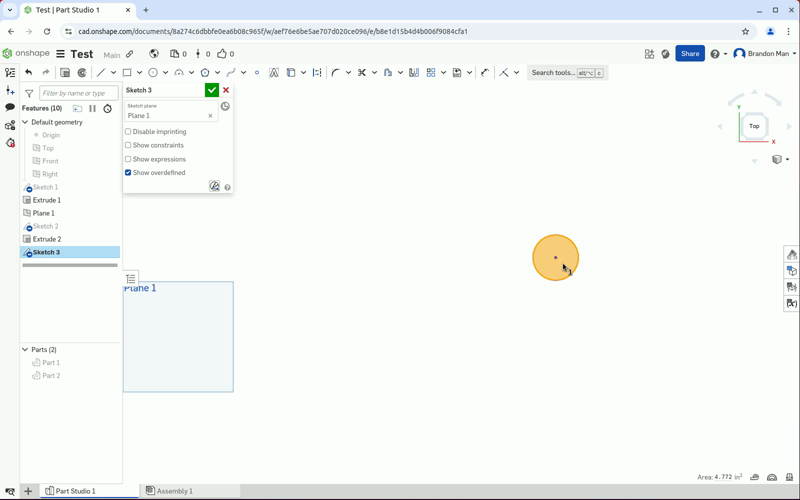
scroll(-6)
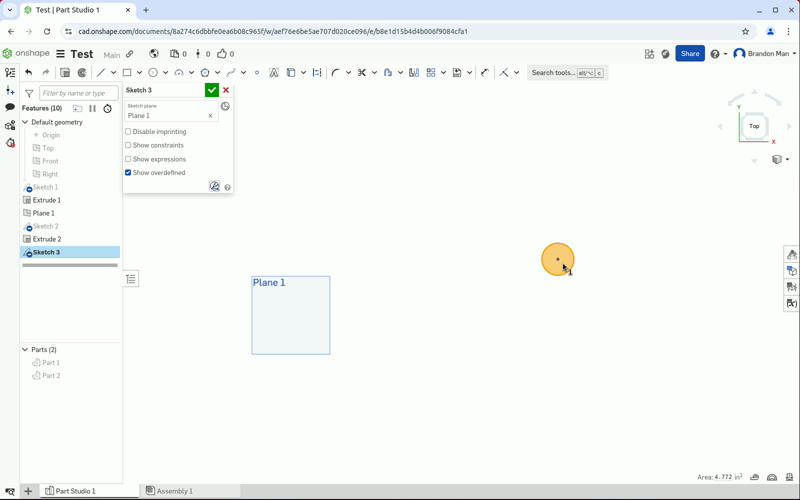
scroll(-6)
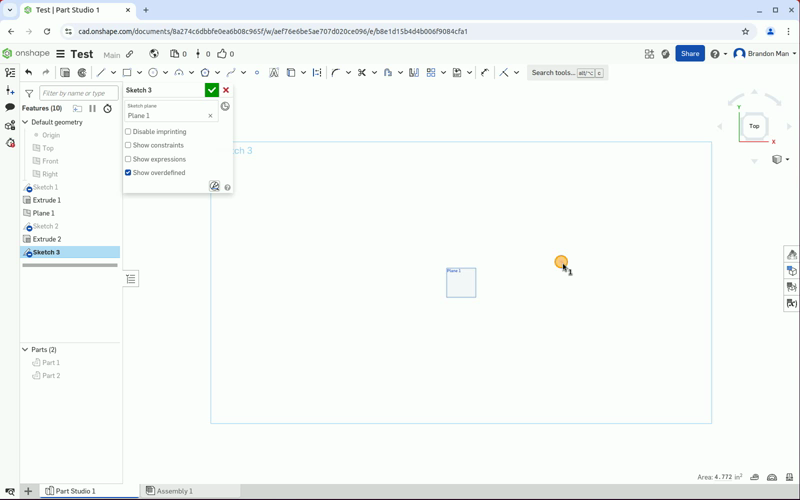
mouse_move(73, 352)
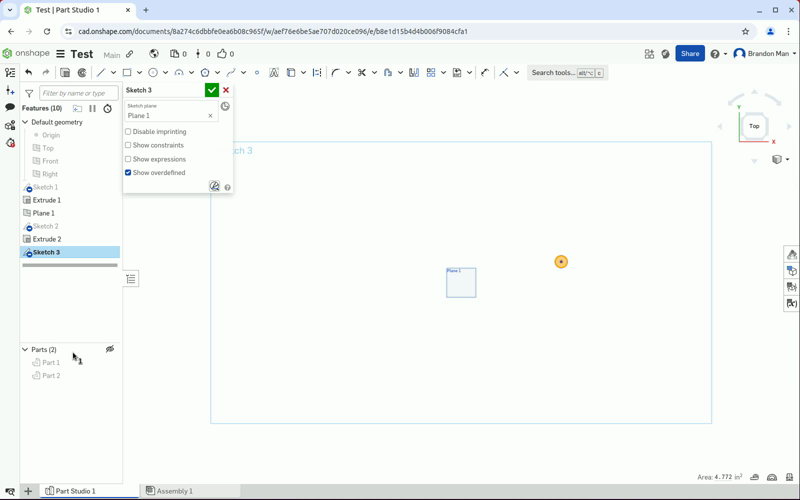
key(shift+y)
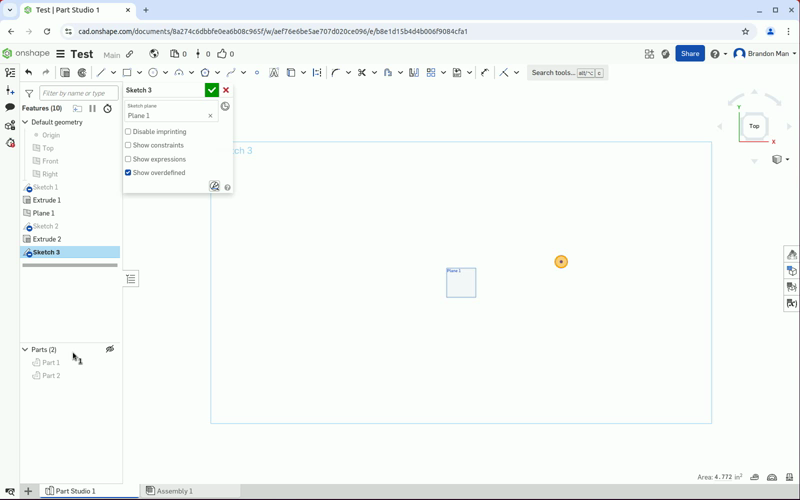
key(shift+e)
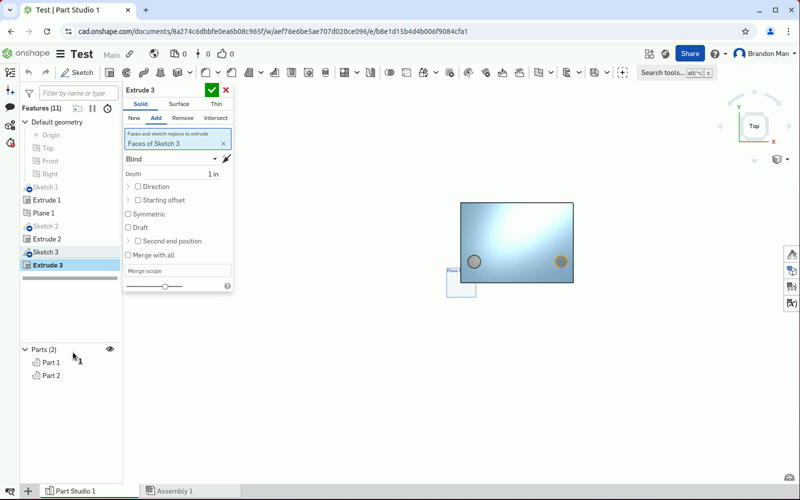
mouse_move(143, 106)
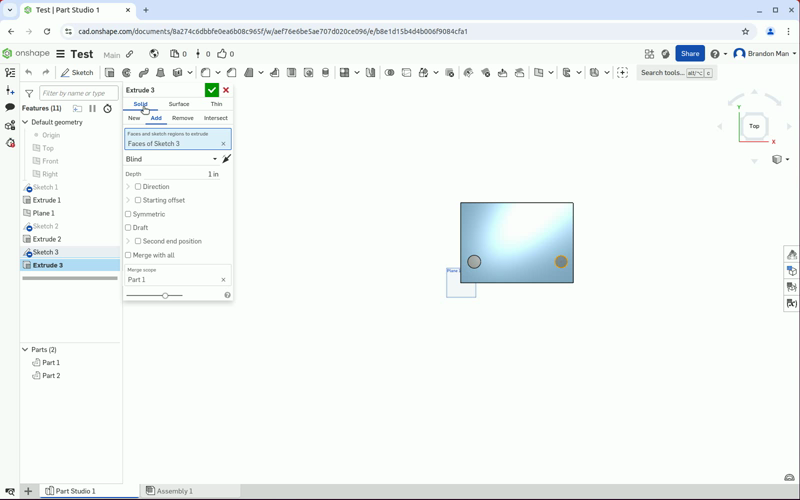
click(143, 106)
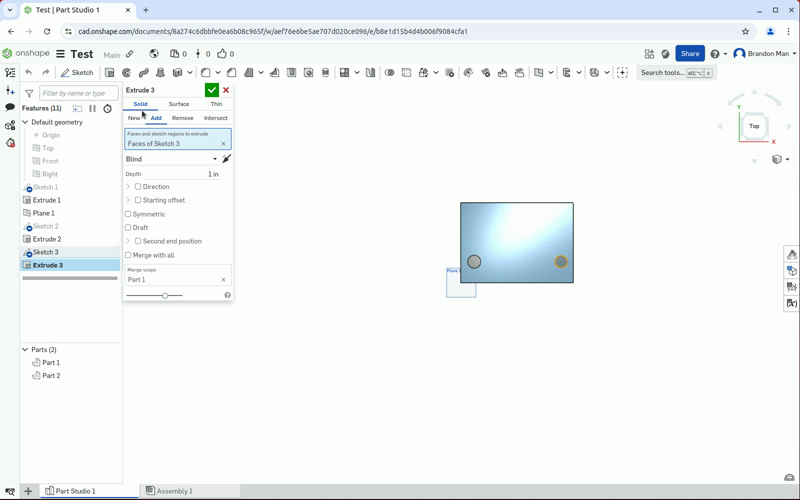
mouse_move(137, 120)
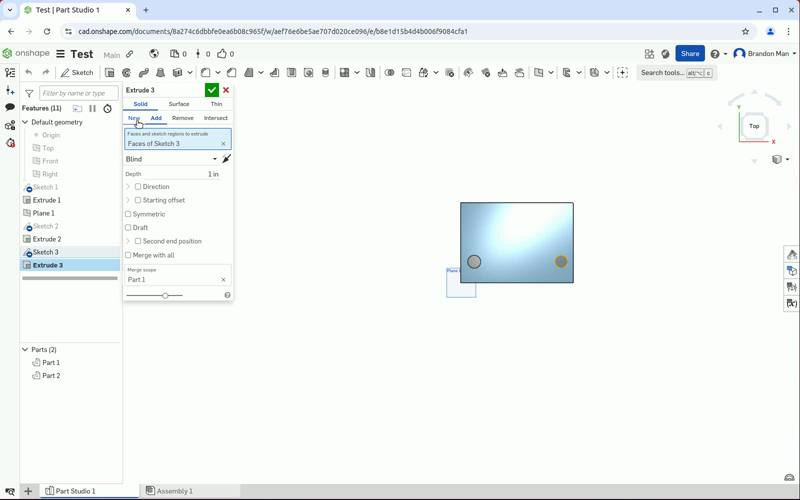
click(137, 120)
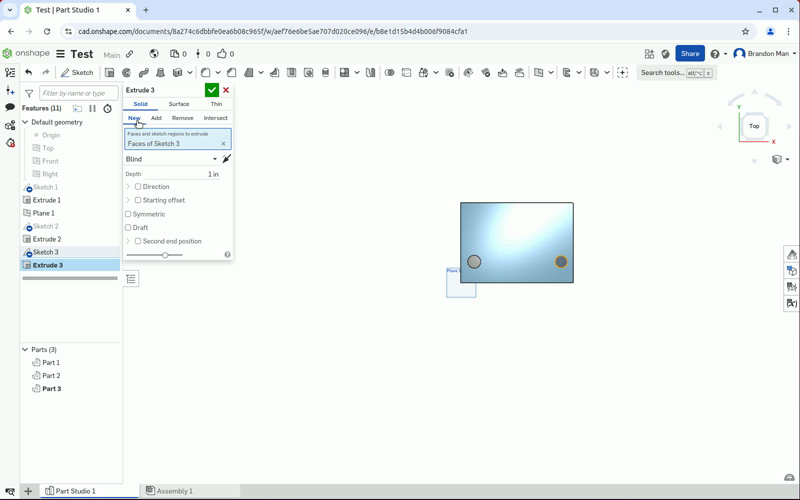
key(tab, 4)
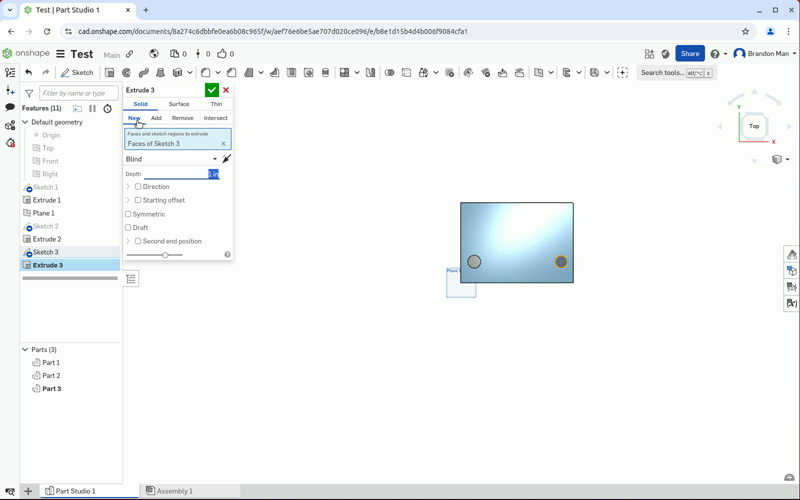
text(2.166)
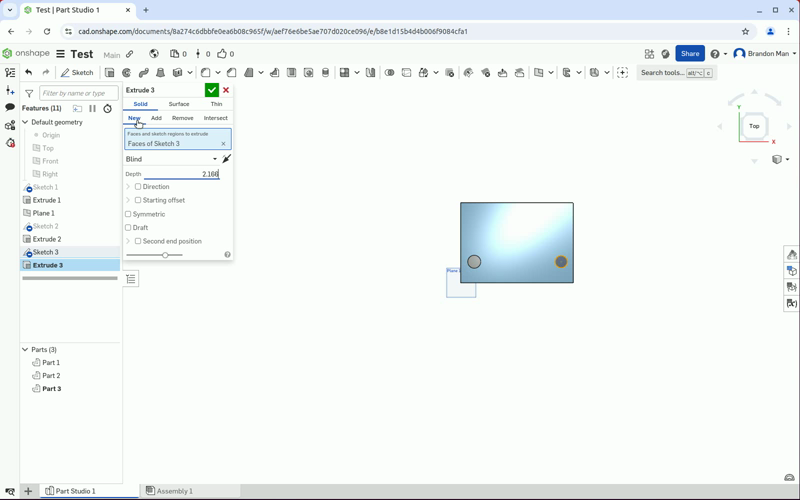
key(enter)
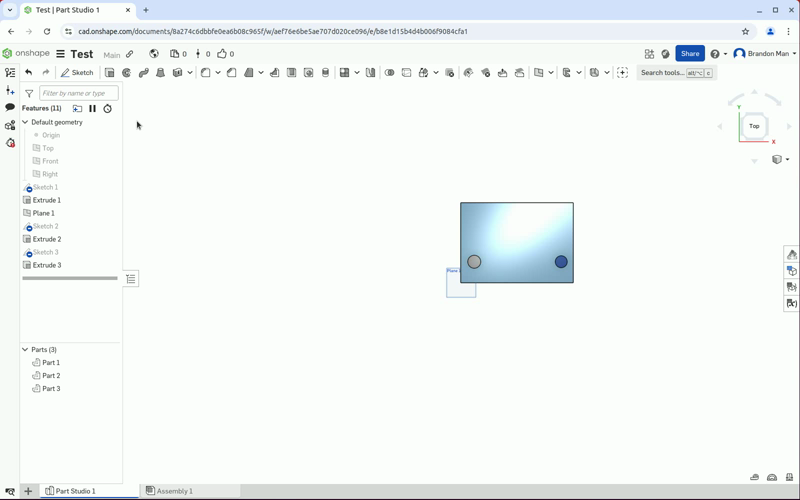
key(shift+h)
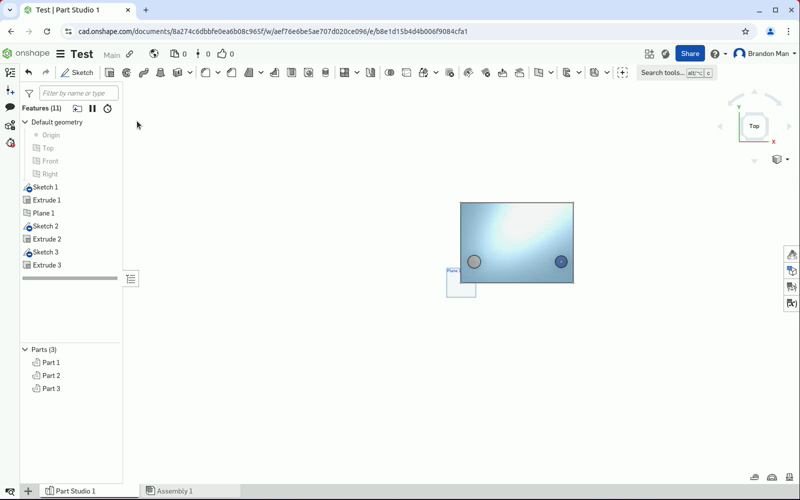
key(shift+h)
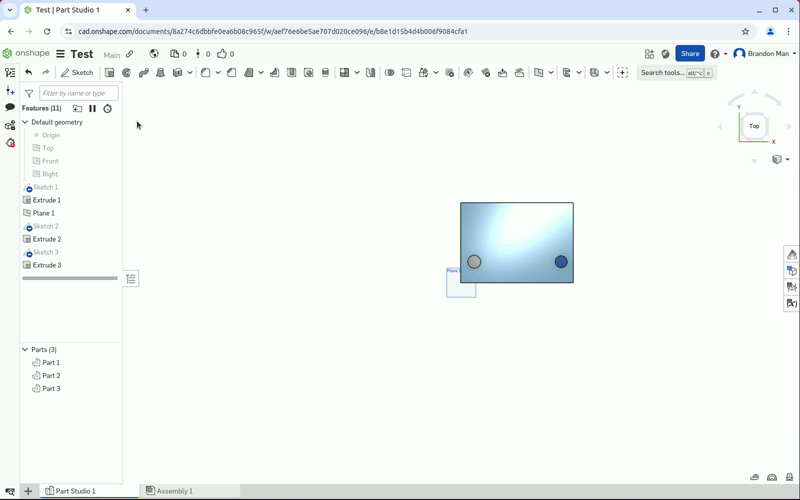
mouse_move(73, 189)
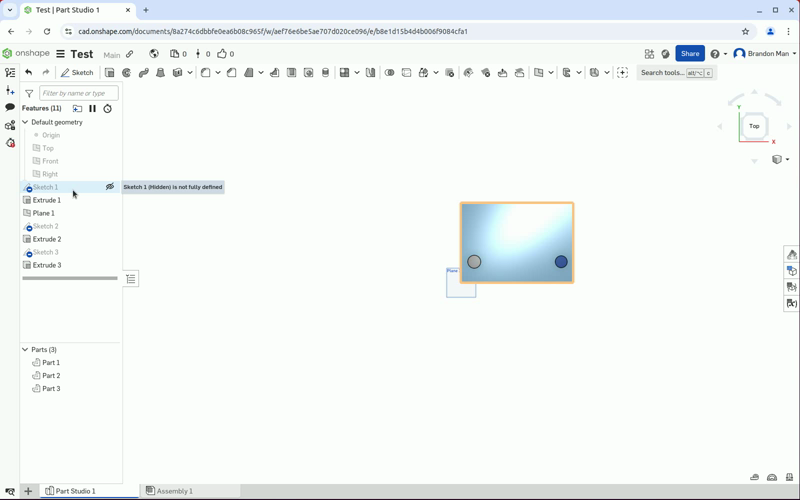
click(73, 189)
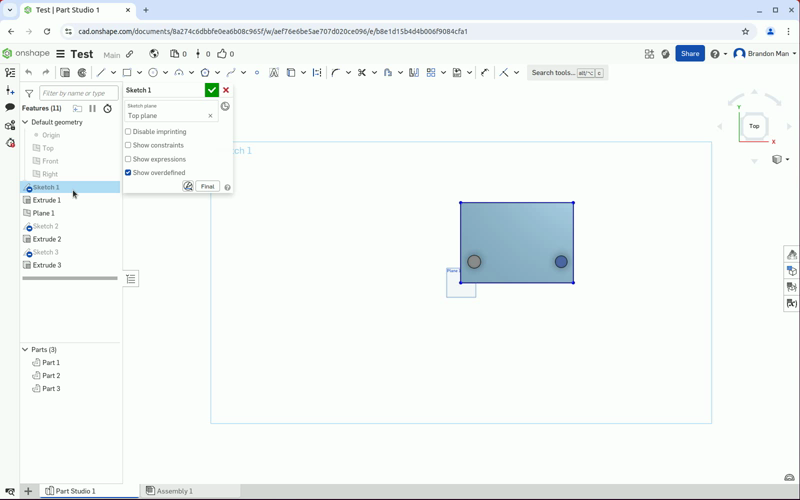
mouse_move(229, 92)
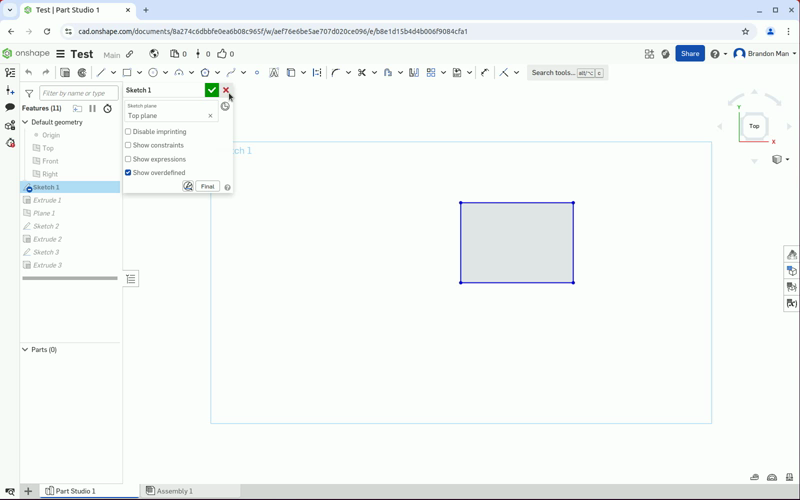
click(229, 92)
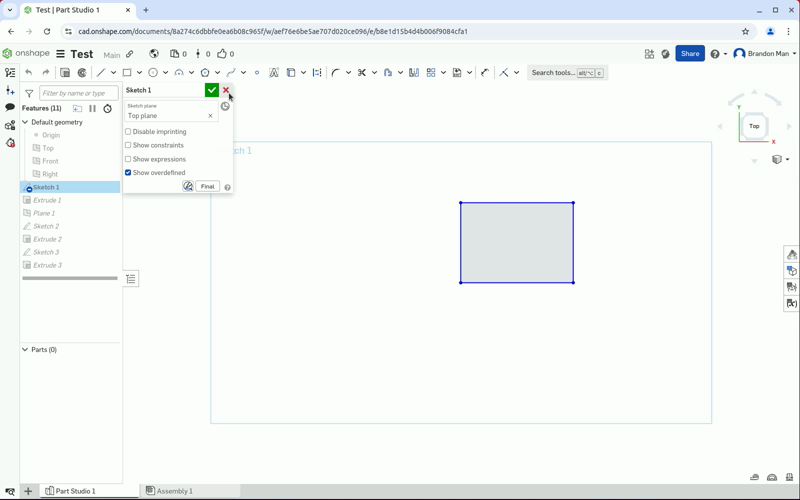
key(shift+s)
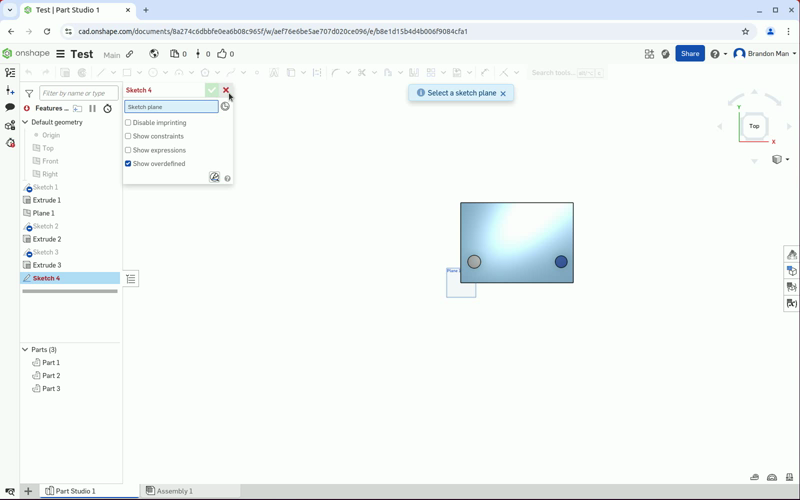
mouse_move(73, 215)
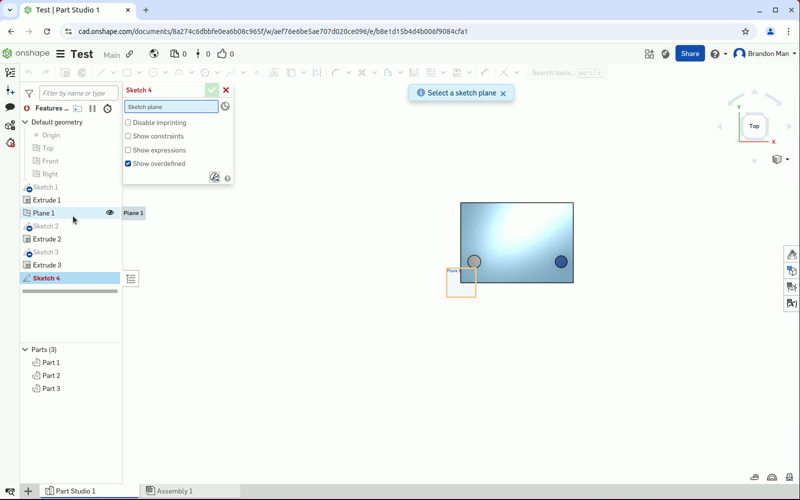
click(73, 215)
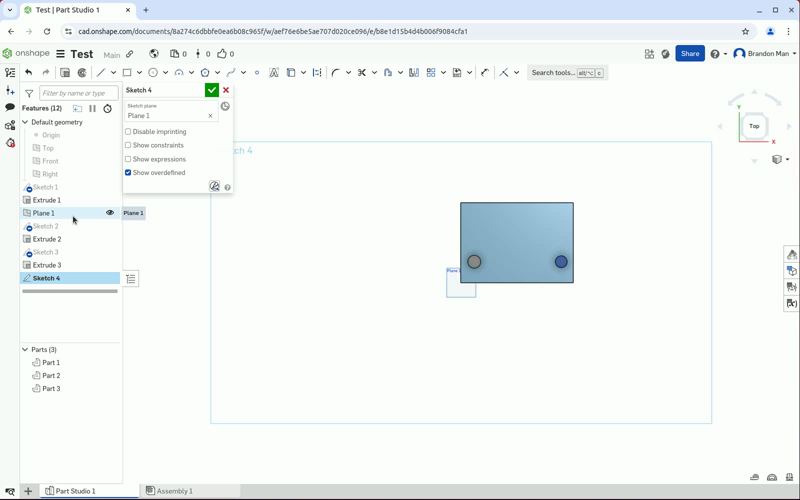
mouse_move(73, 352)
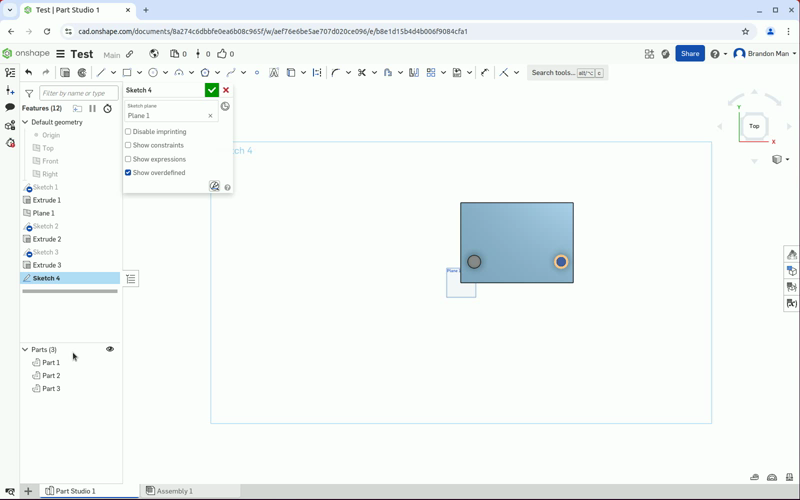
key(y)
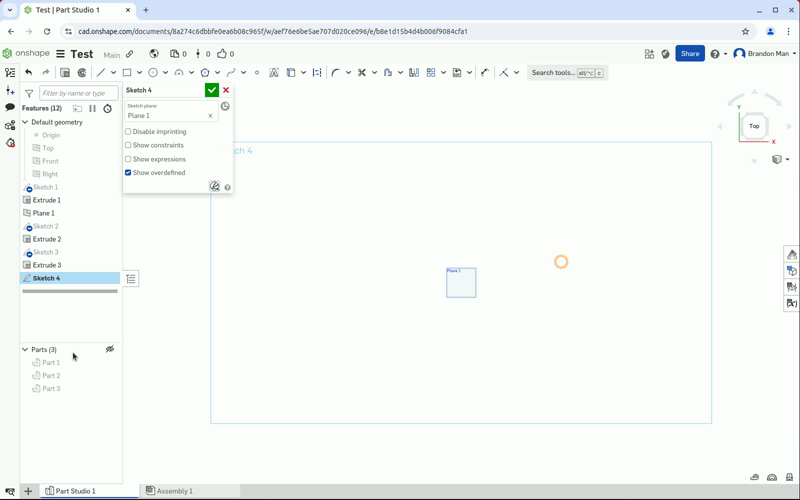
key(l)
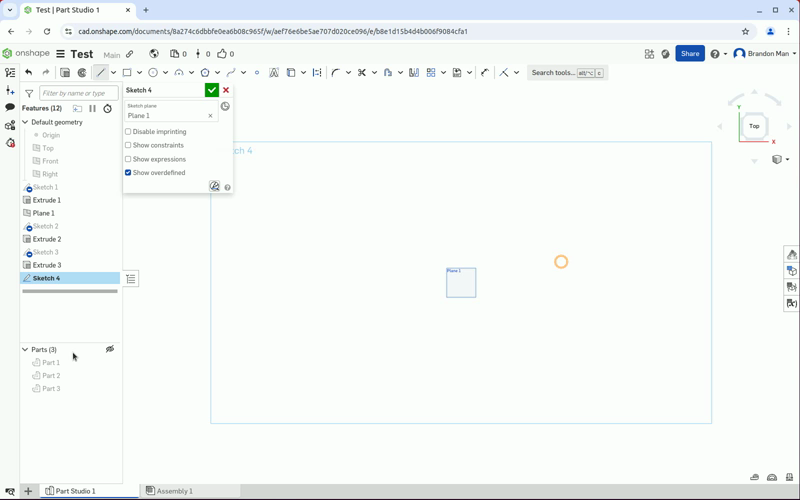
key_down(shift)
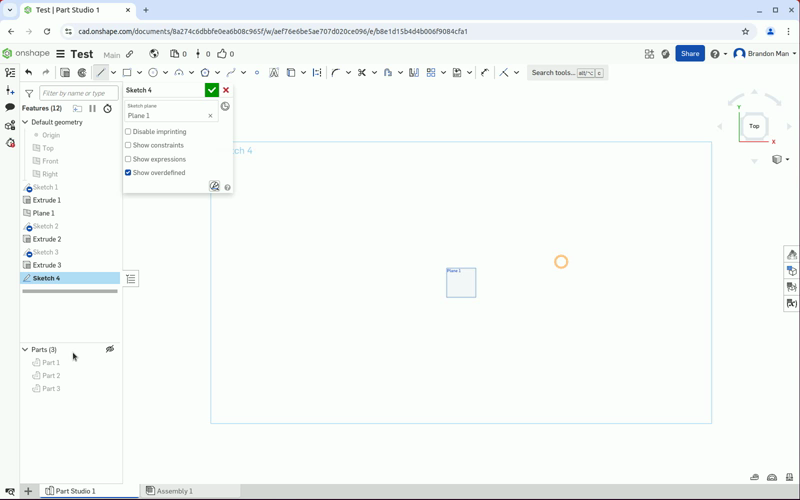
mouse_move(460, 250)
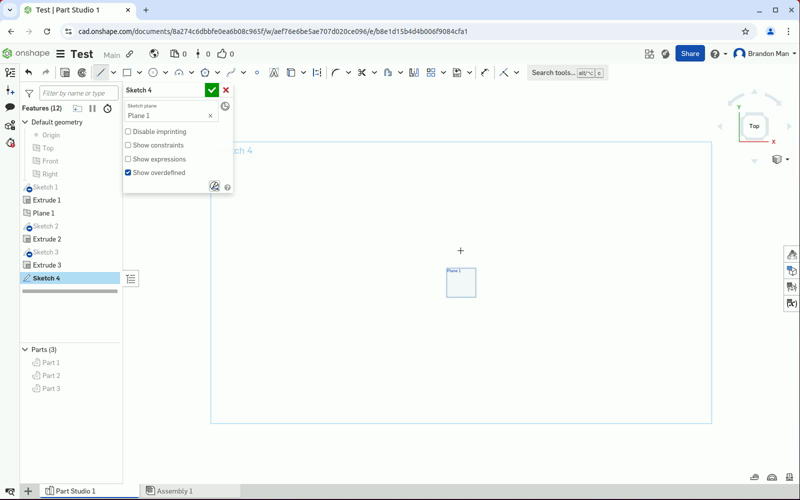
click(460, 250)
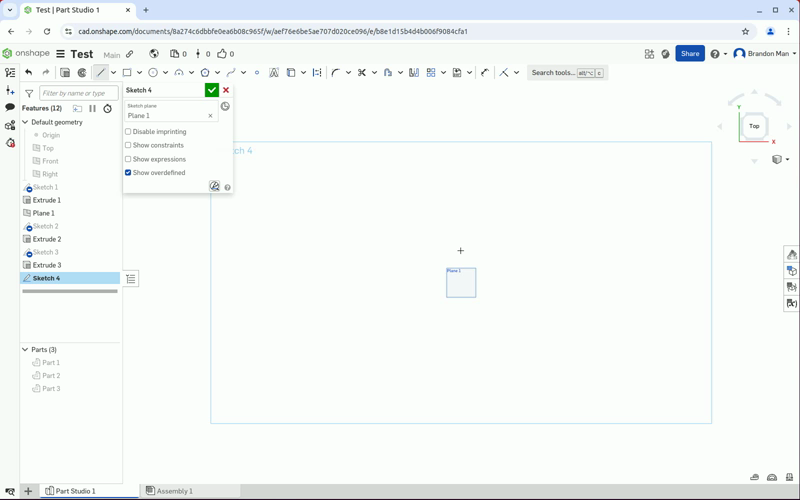
key_up(shift)
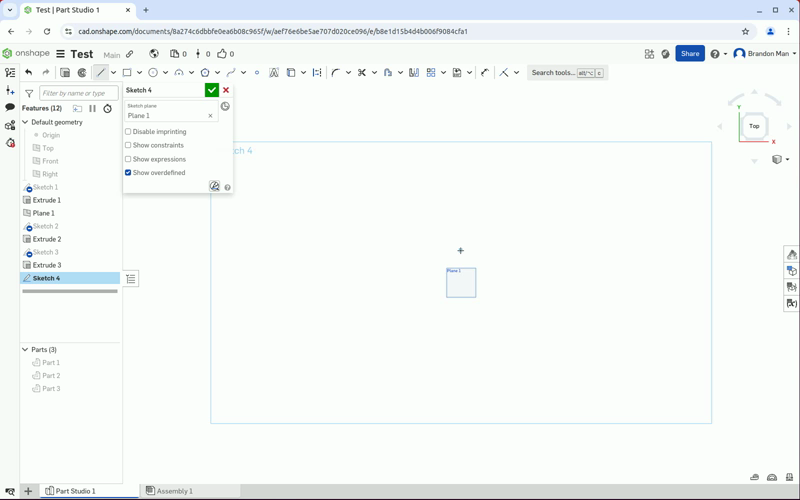
key_down(shift)
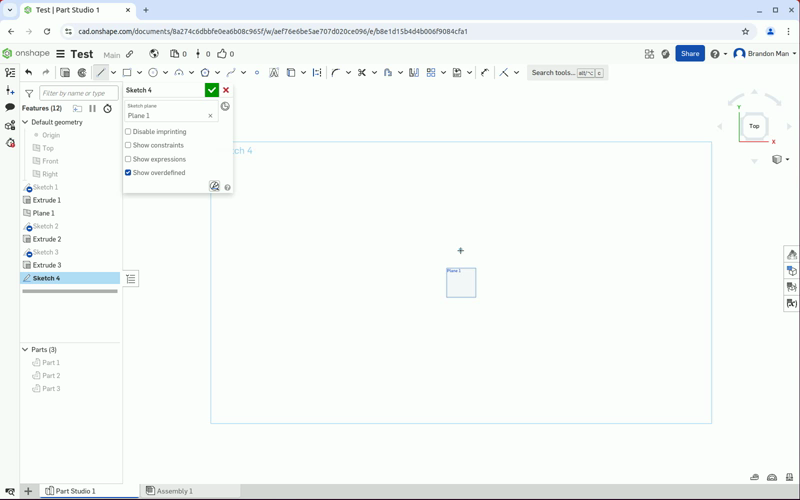
mouse_move(490, 250)
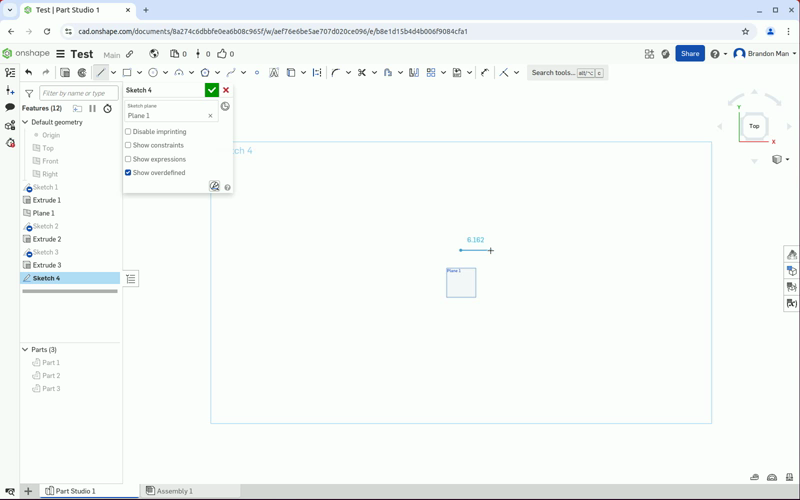
mouse_move(489, 250)
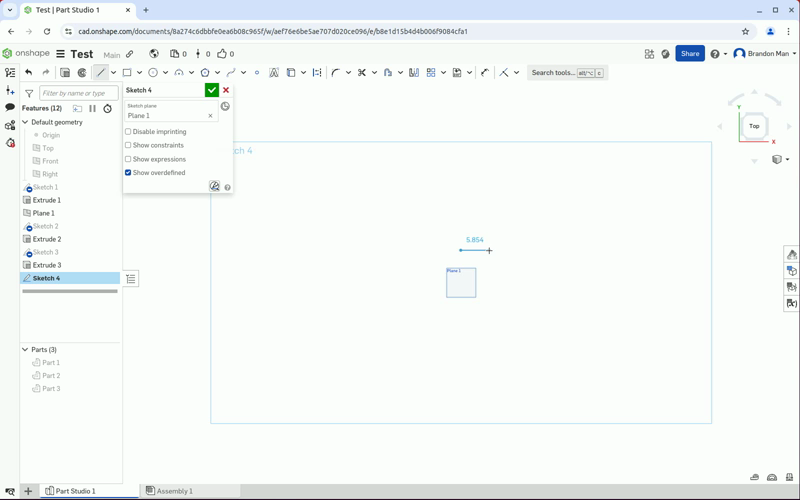
click(489, 250)
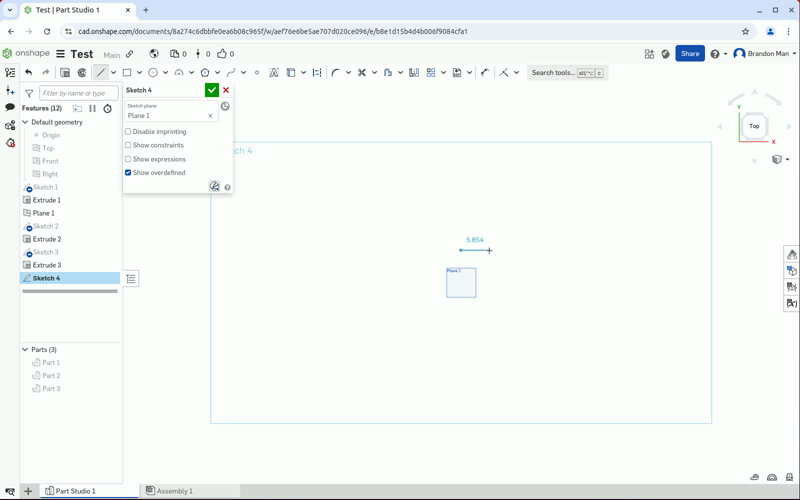
key_up(shift)
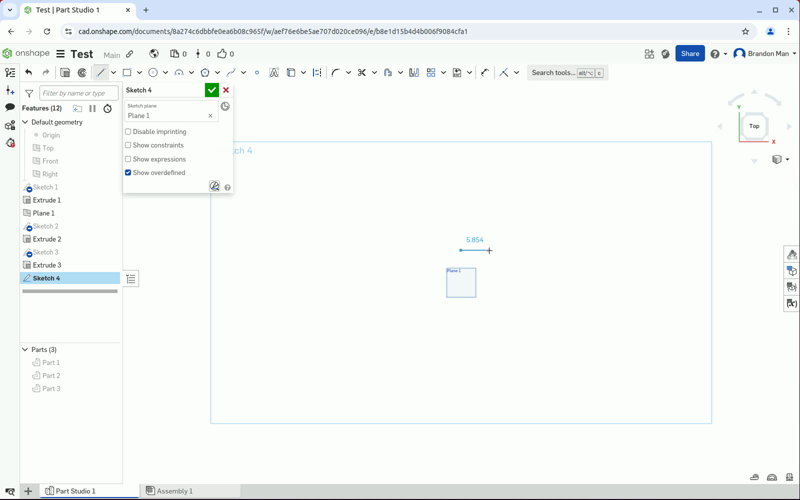
key_down(shift)
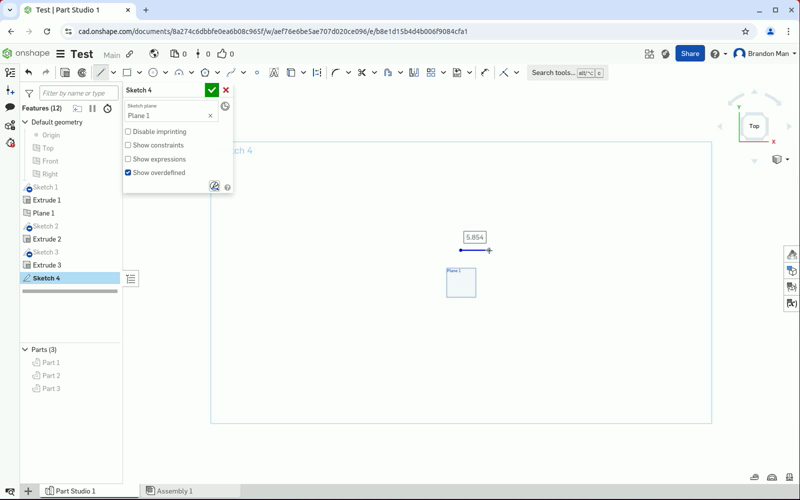
mouse_move(519, 250)
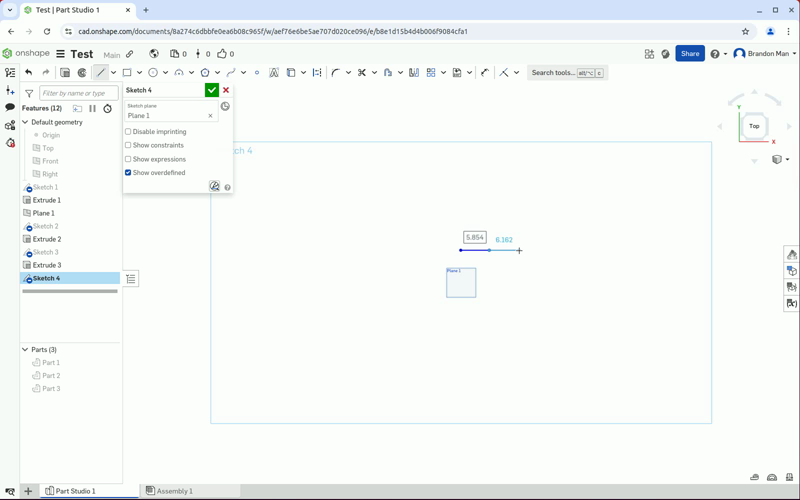
mouse_move(489, 276)
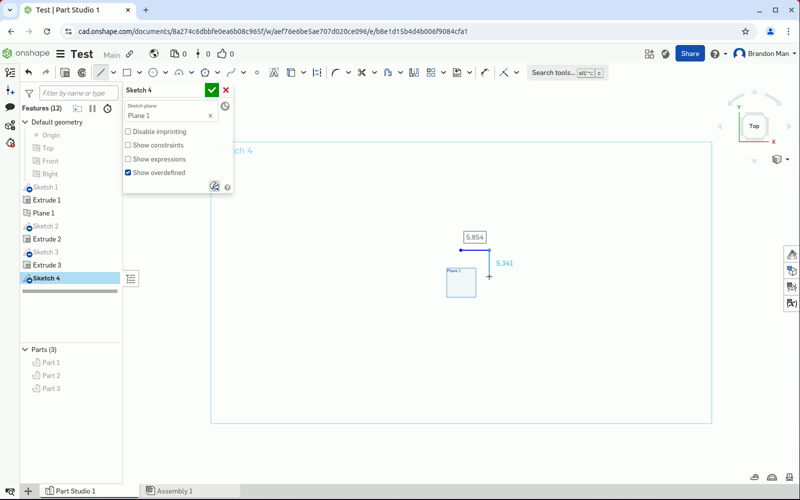
click(489, 276)
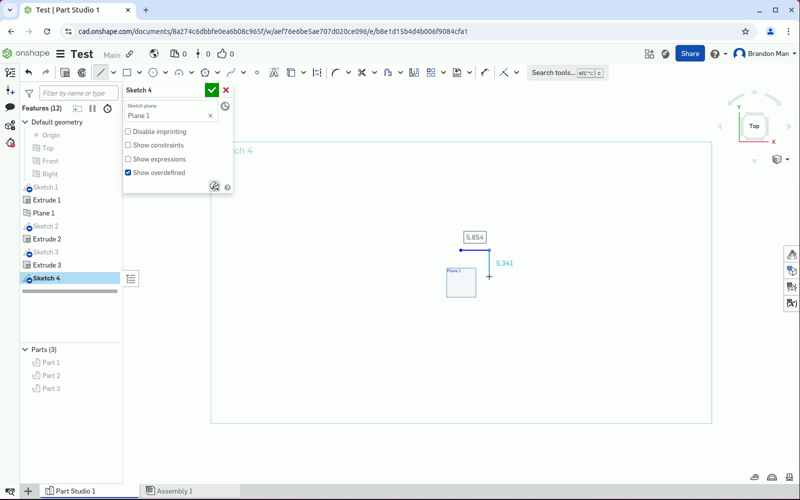
key_up(shift)
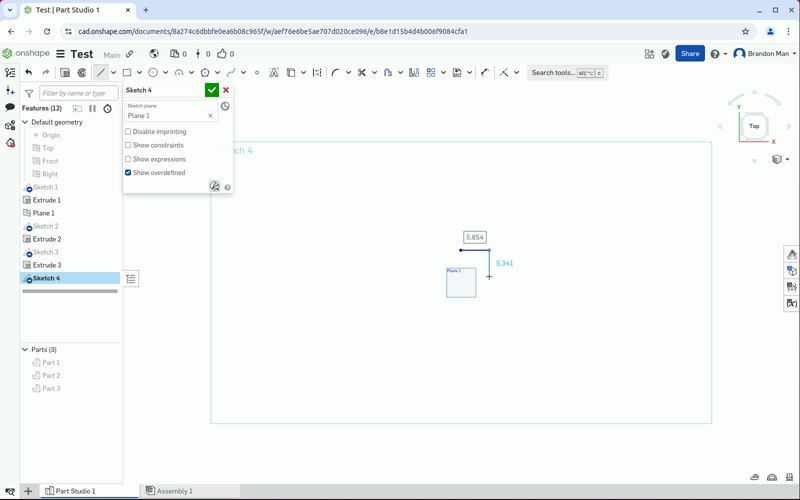
key_down(shift)
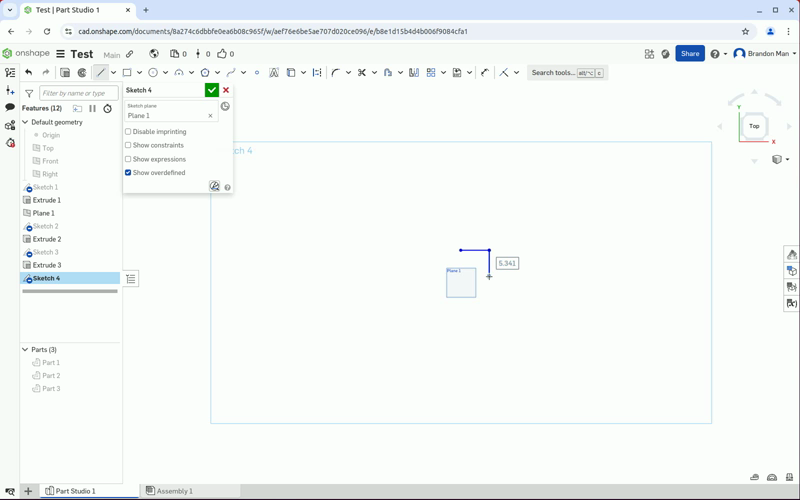
mouse_move(519, 276)
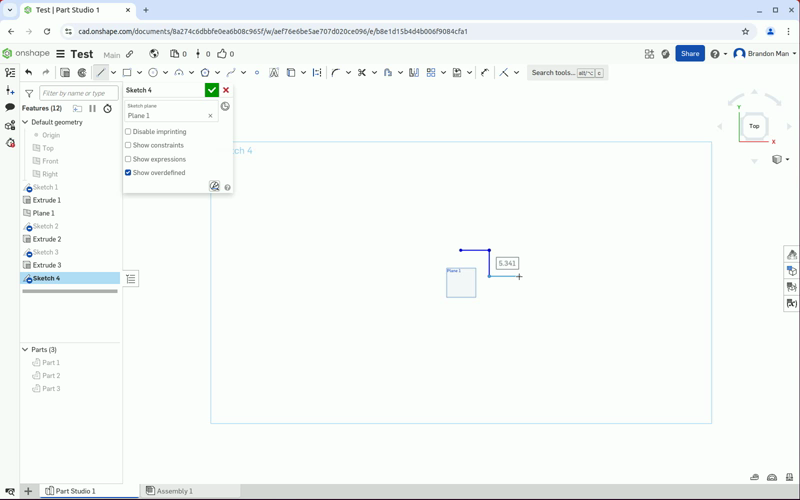
mouse_move(544, 276)
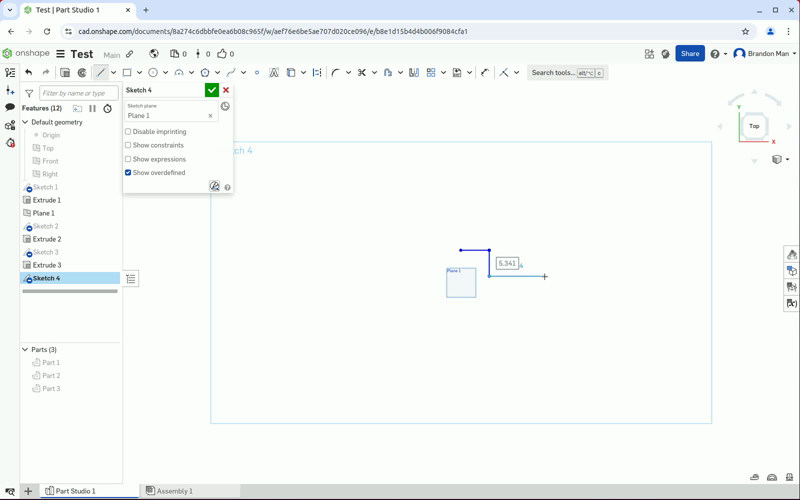
click(544, 276)
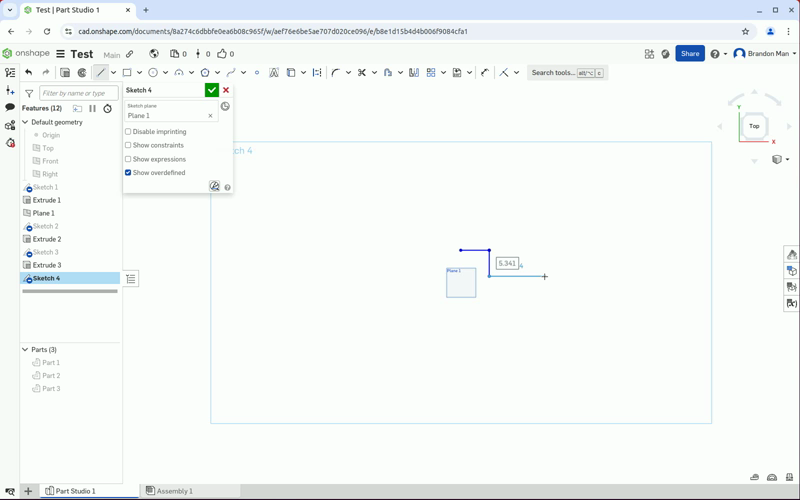
key_up(shift)
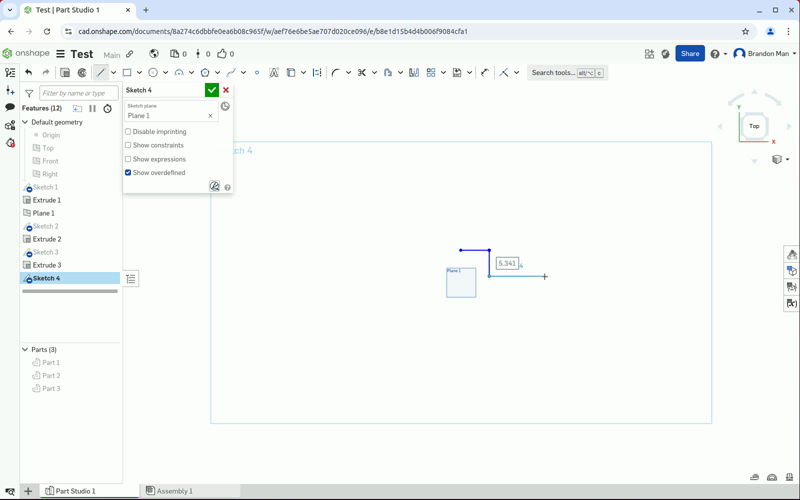
key_down(shift)
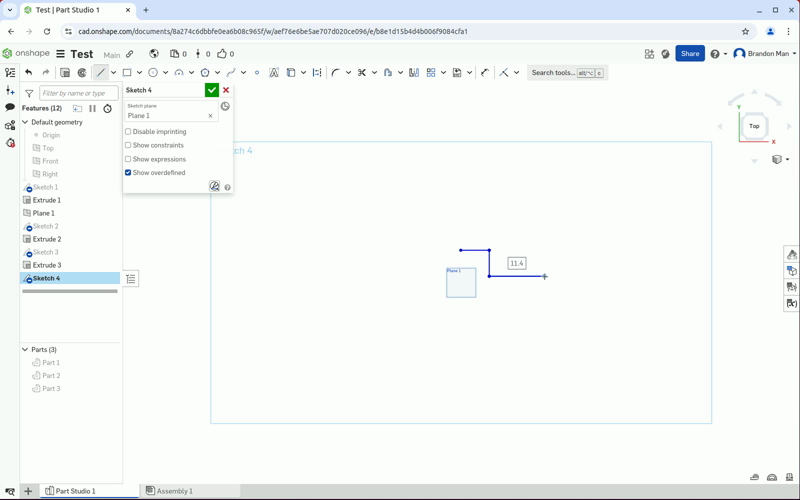
mouse_move(574, 276)
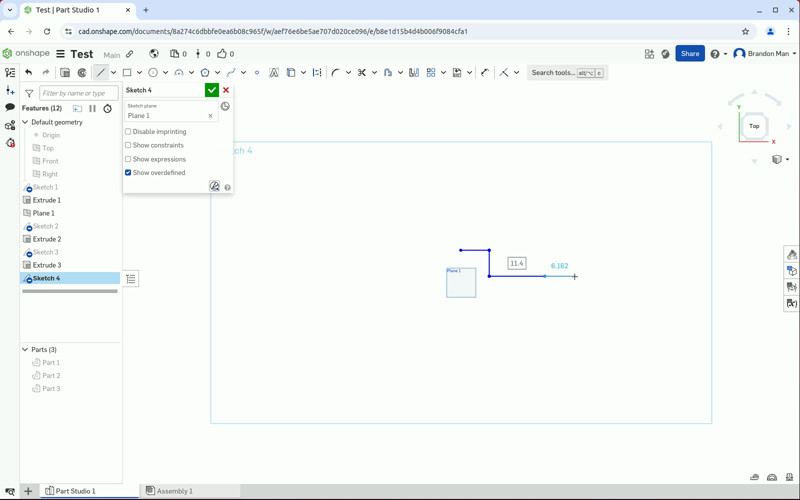
mouse_move(544, 250)
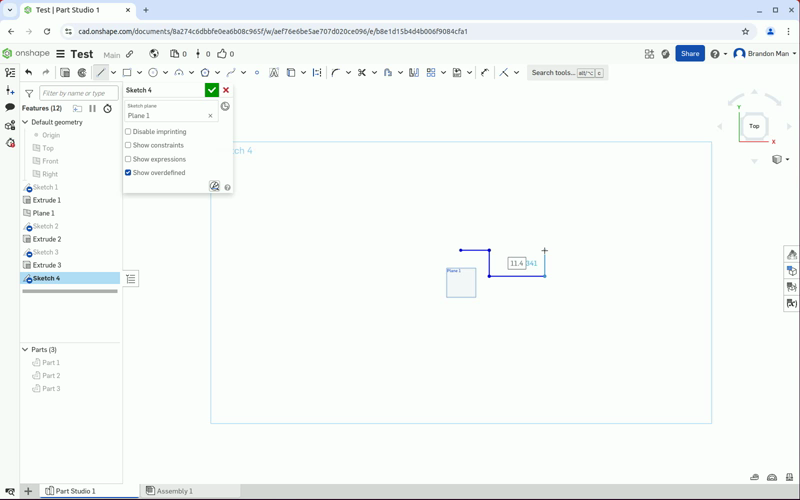
click(544, 250)
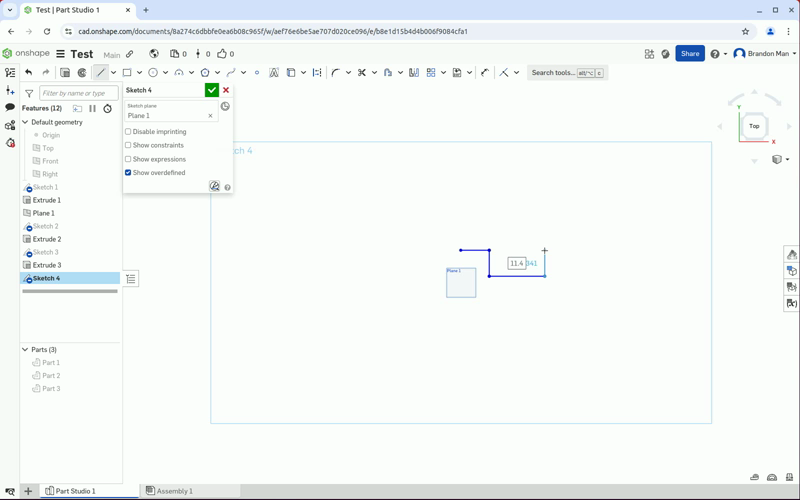
key_up(shift)
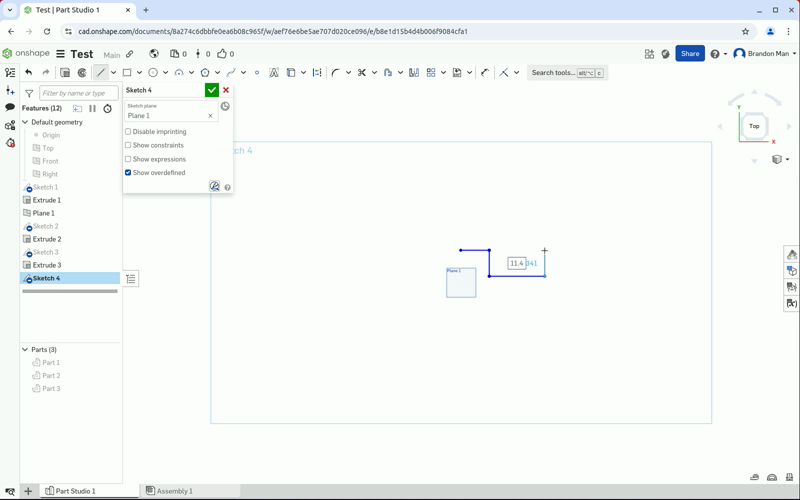
key_down(shift)
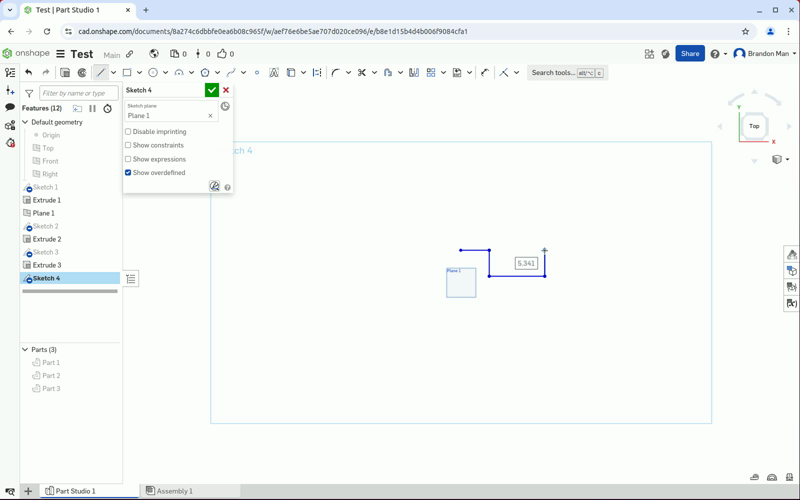
mouse_move(574, 250)
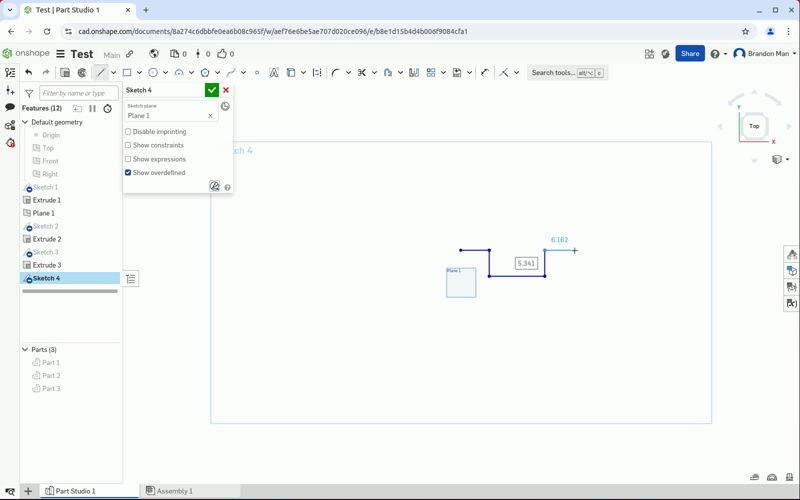
mouse_move(573, 250)
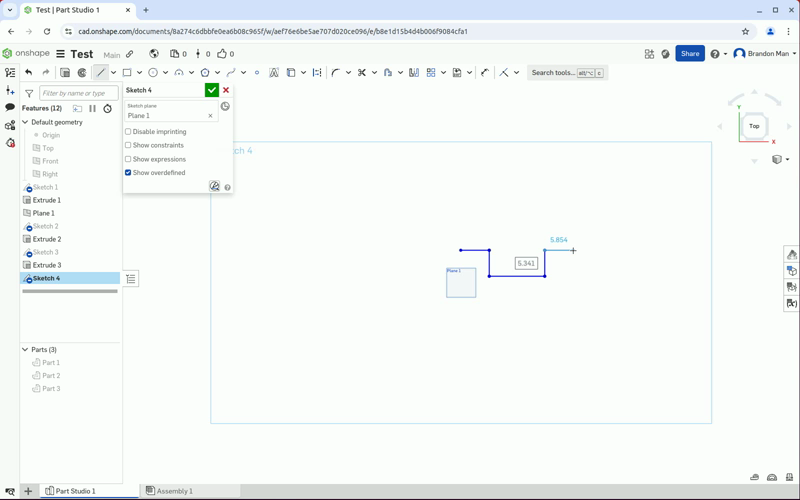
click(573, 250)
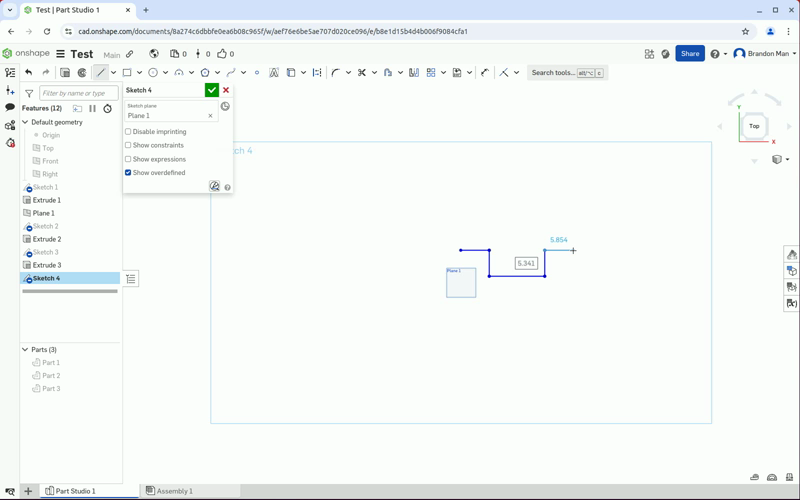
key_up(shift)
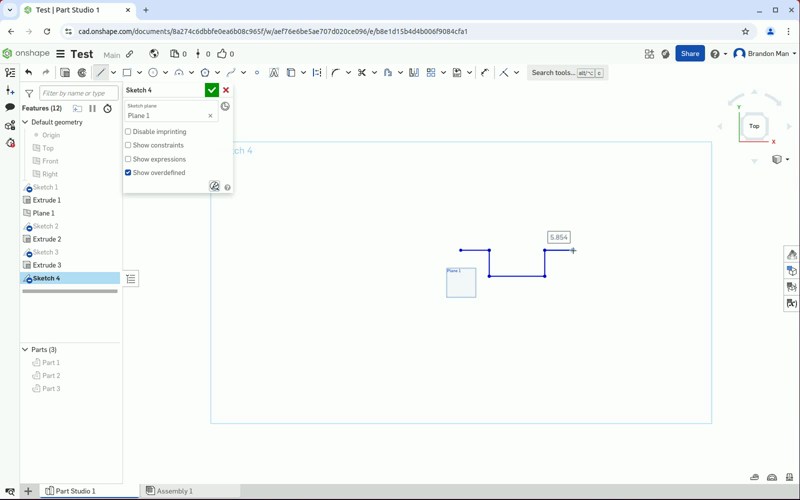
key_down(shift)
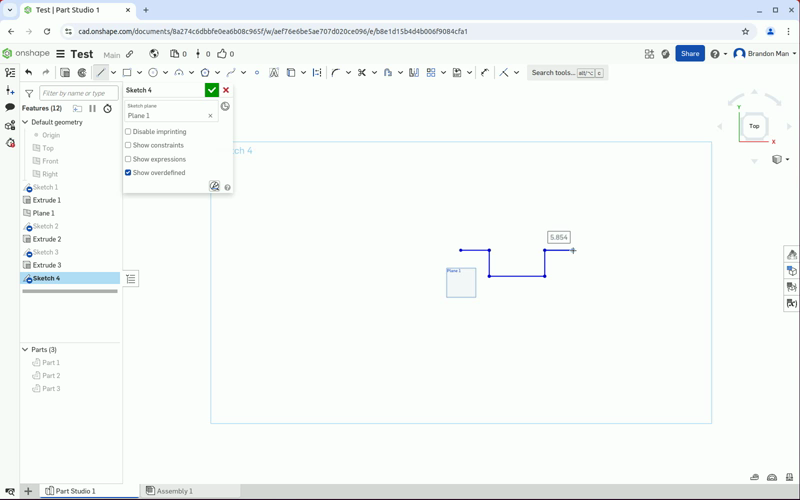
mouse_move(589, 250)
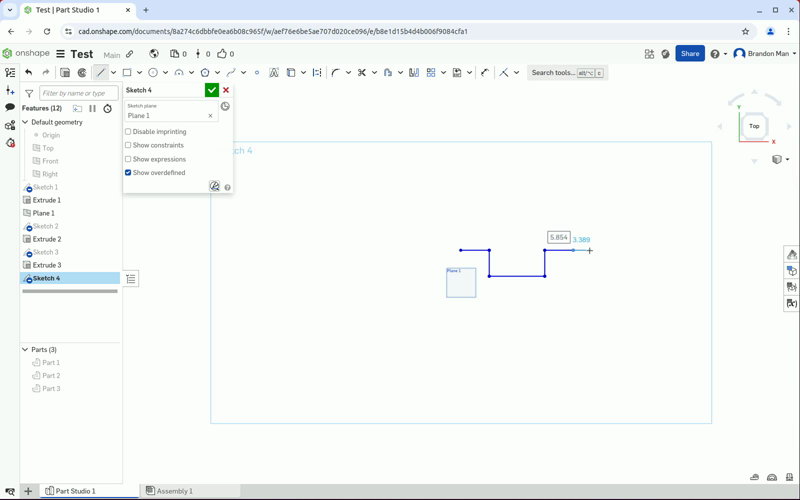
mouse_move(573, 208)
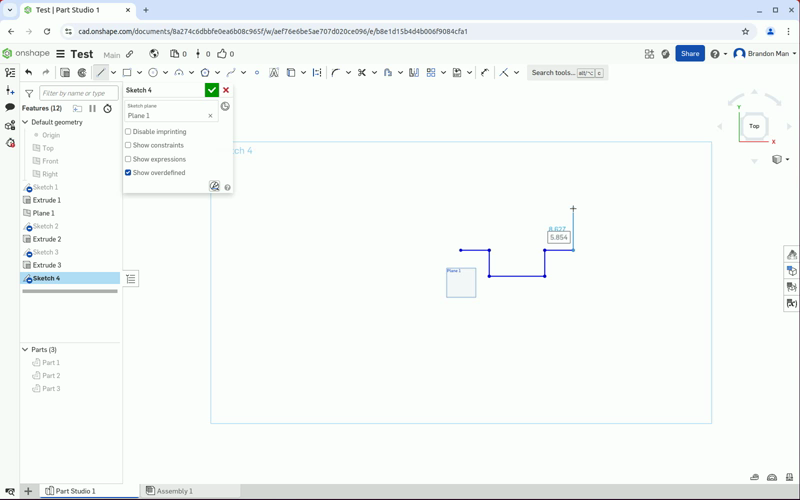
click(573, 208)
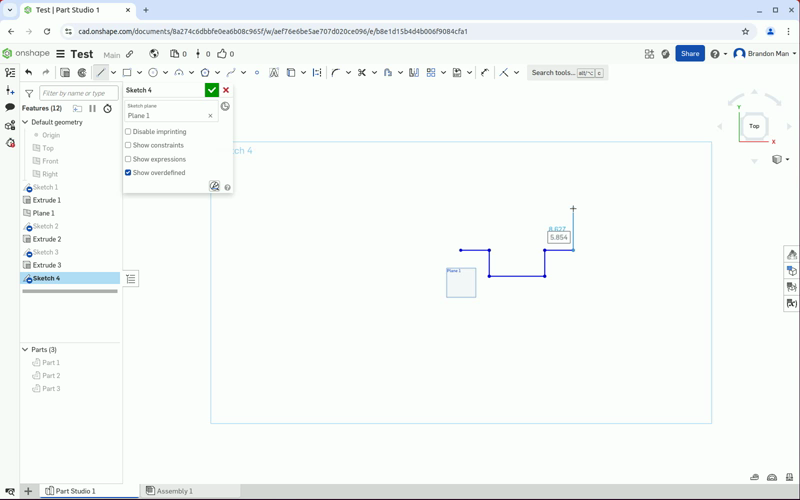
key_up(shift)
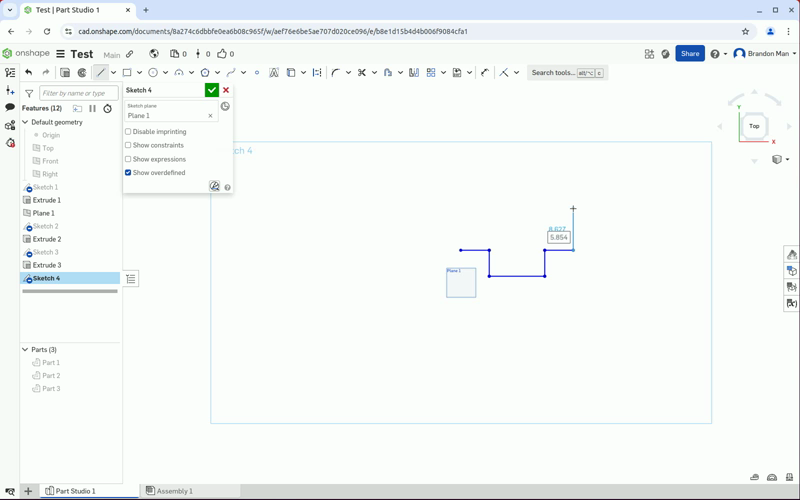
key_down(shift)
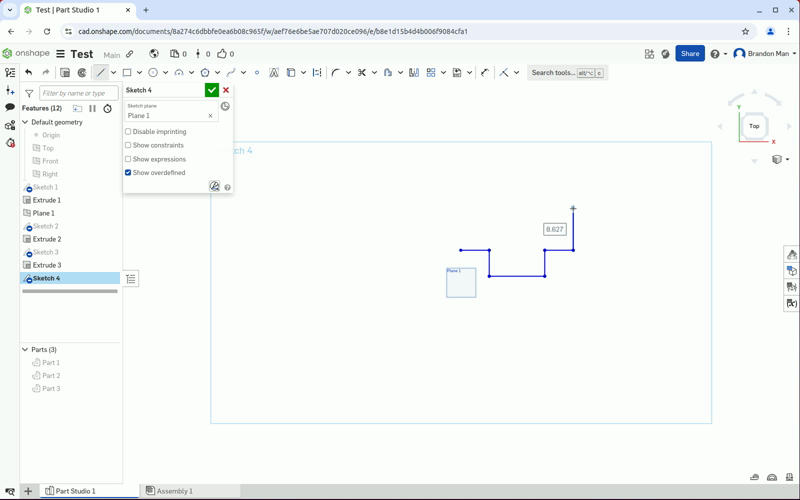
mouse_move(460, 208)
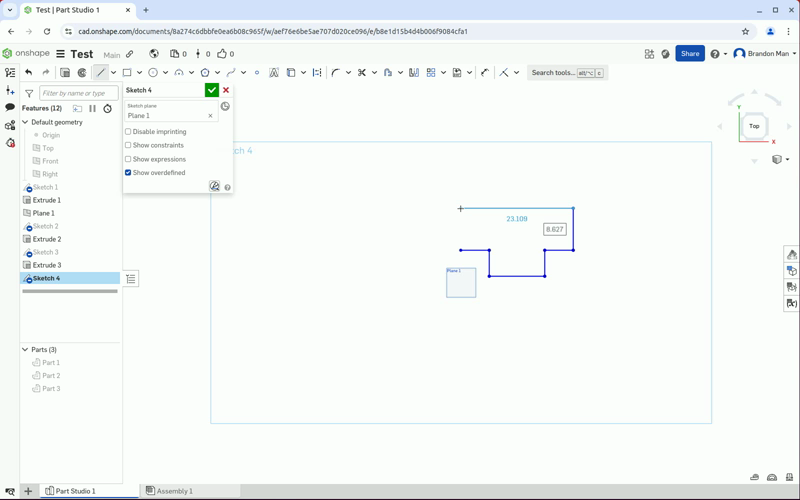
click(460, 208)
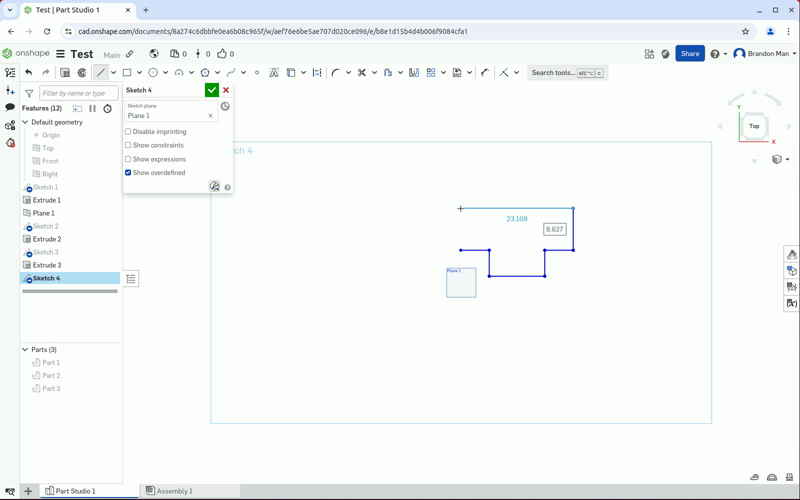
key_up(shift)
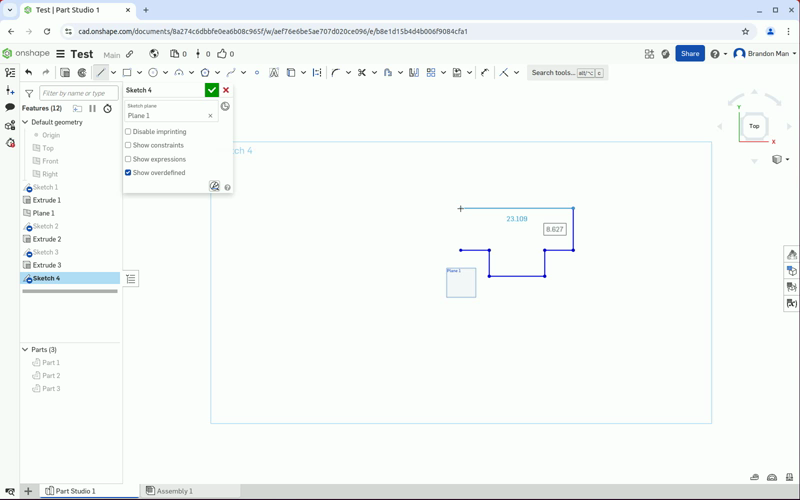
mouse_move(490, 208)
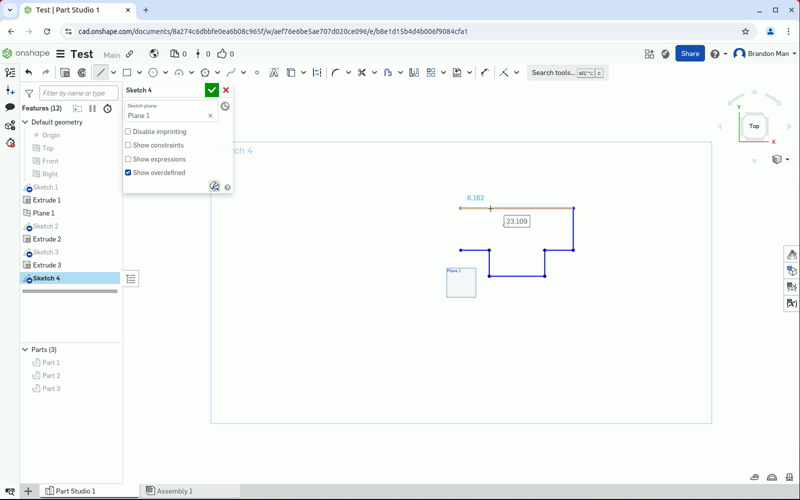
key_down(shift)
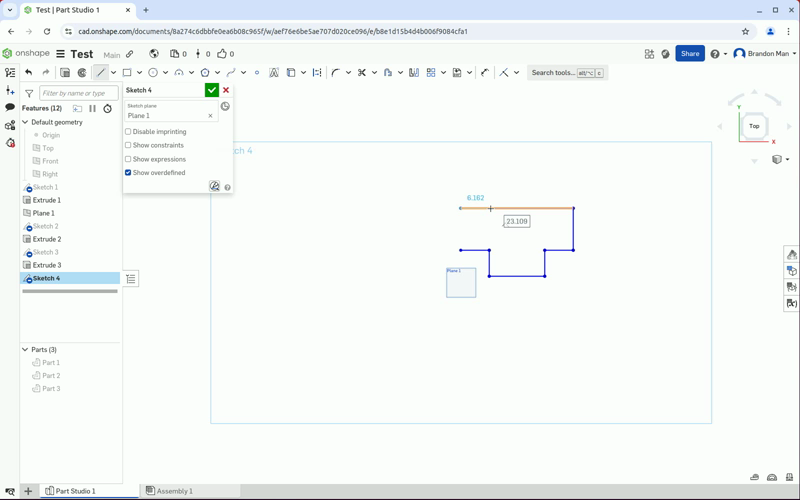
mouse_move(460, 250)
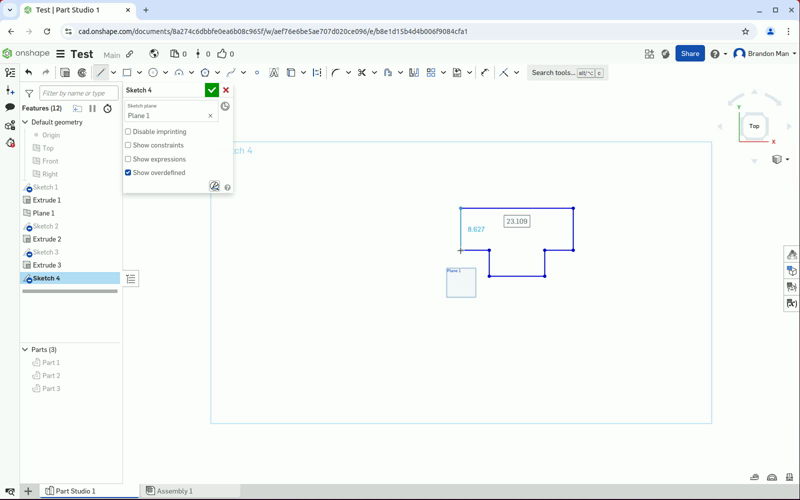
key_up(shift)
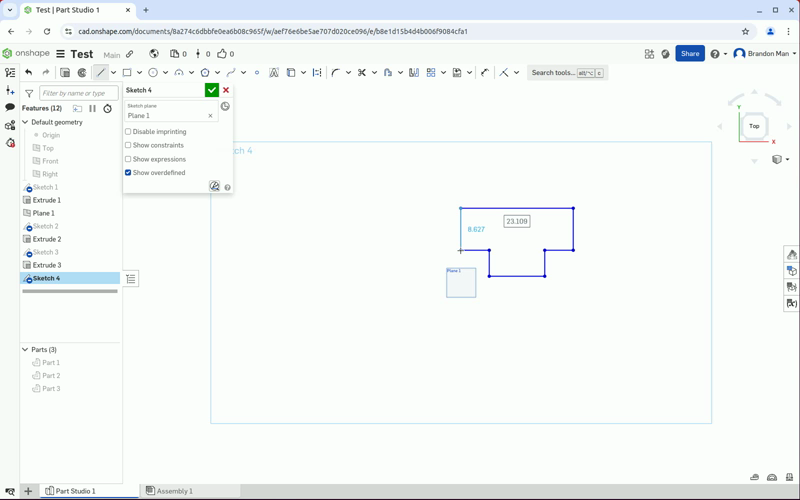
click(460, 250)
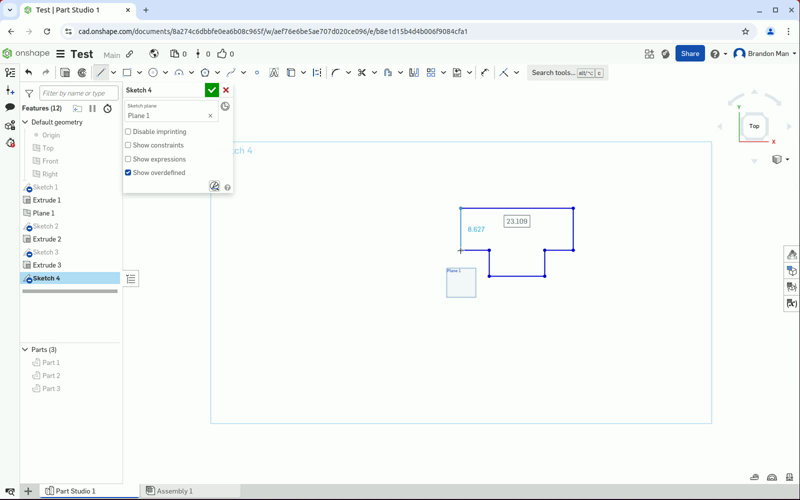
key(esc)
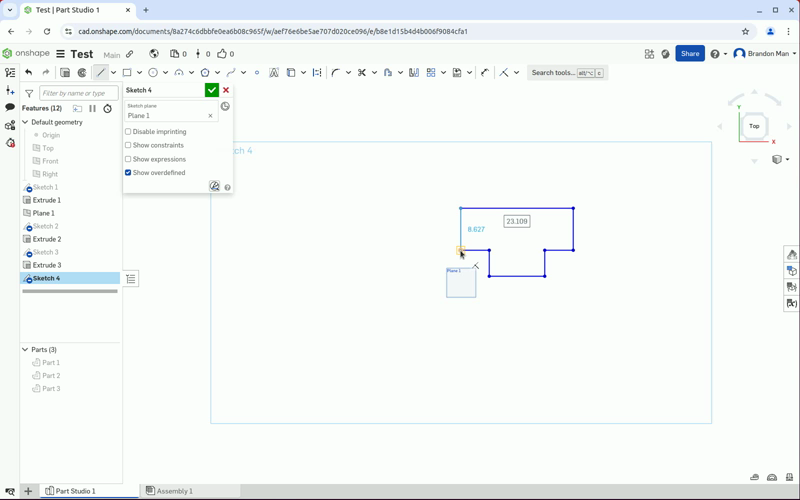
mouse_move(484, 217)
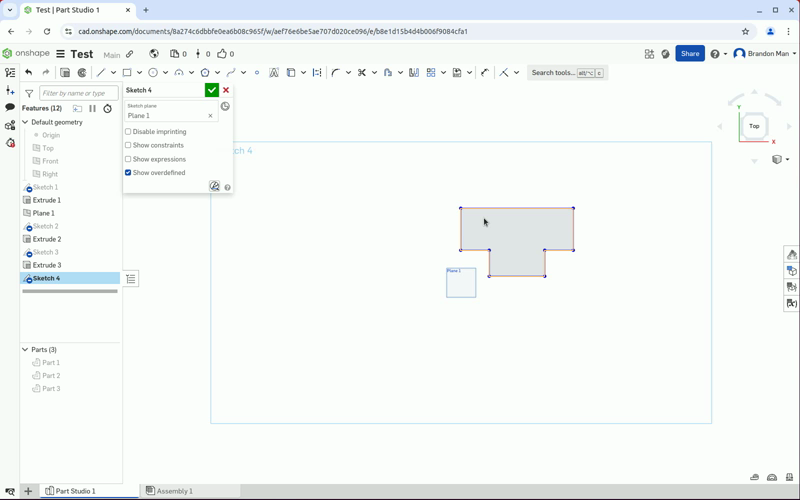
click(484, 217)
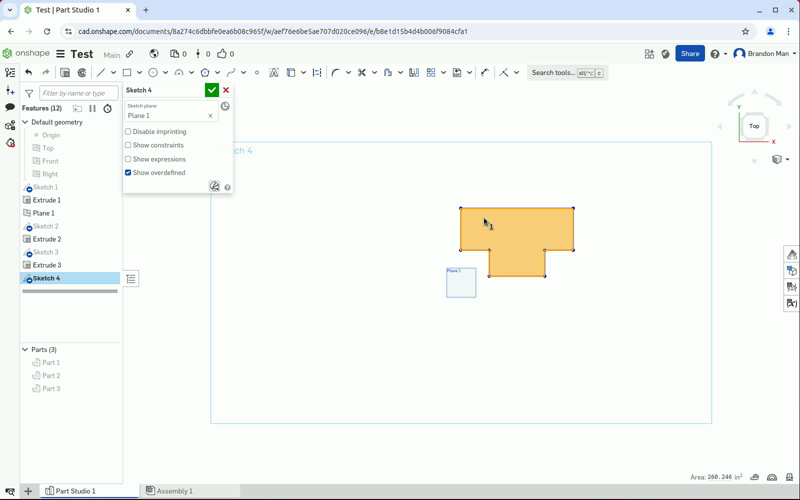
mouse_move(73, 352)
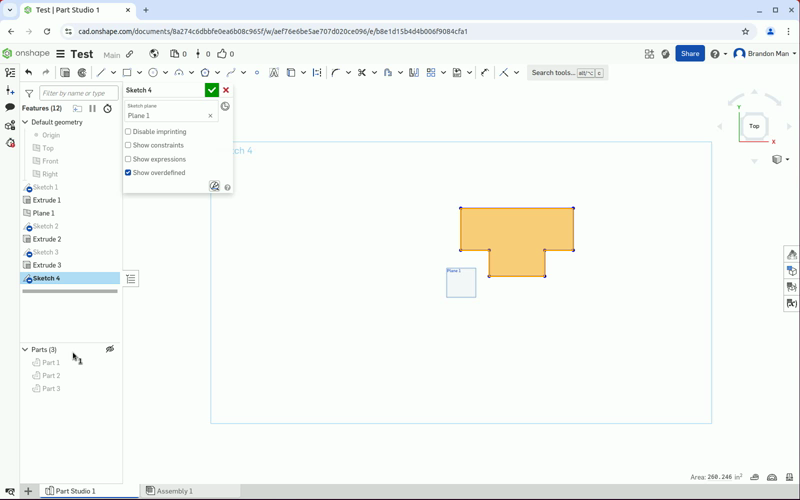
key(shift+y)
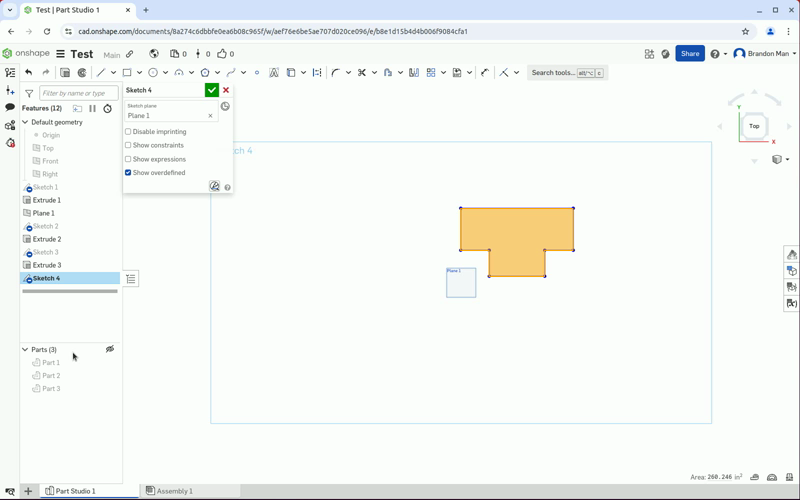
key(shift+e)
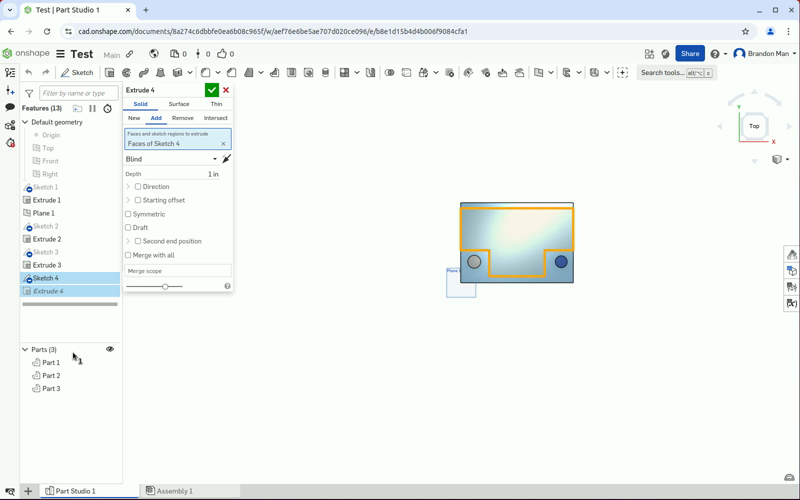
mouse_move(143, 106)
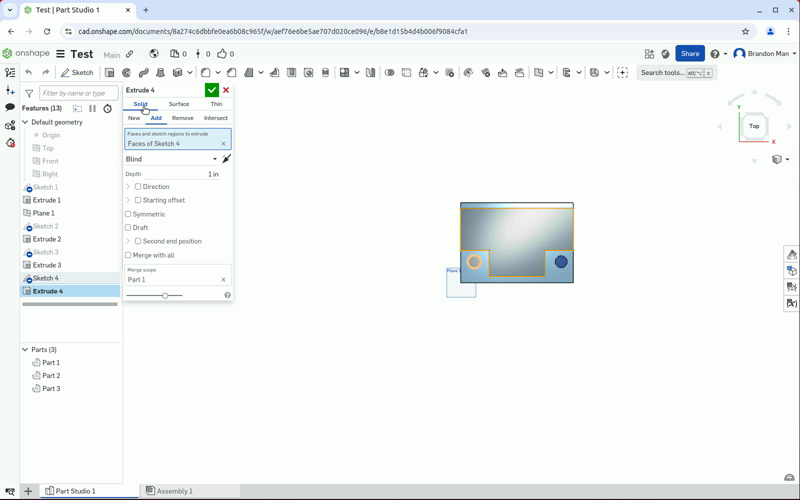
click(143, 106)
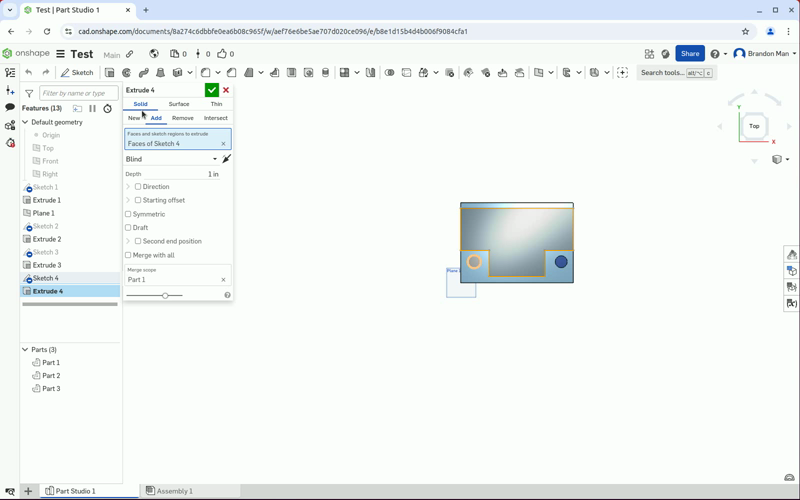
mouse_move(137, 120)
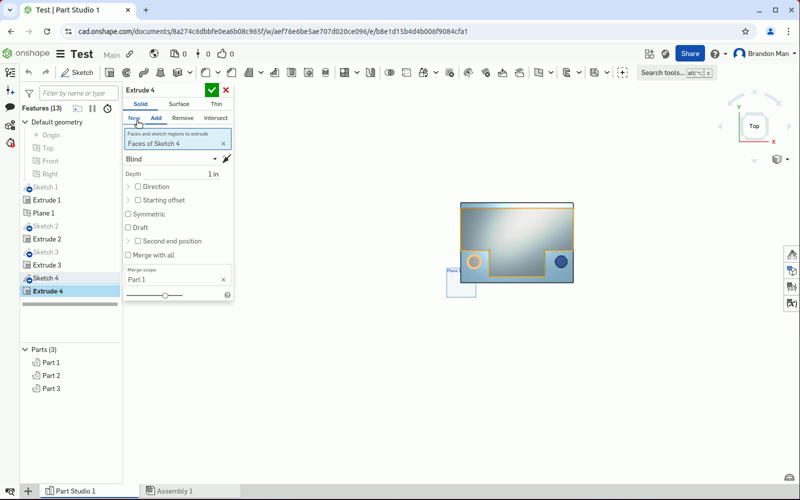
click(137, 120)
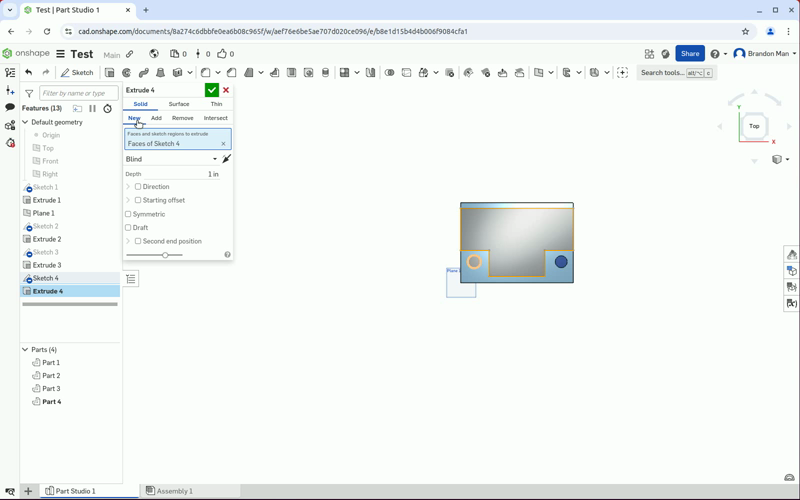
key(tab, 4)
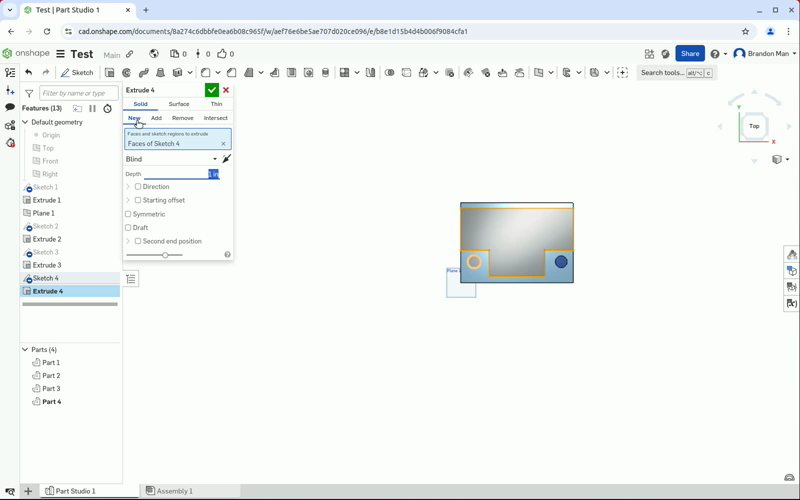
text(2.166)
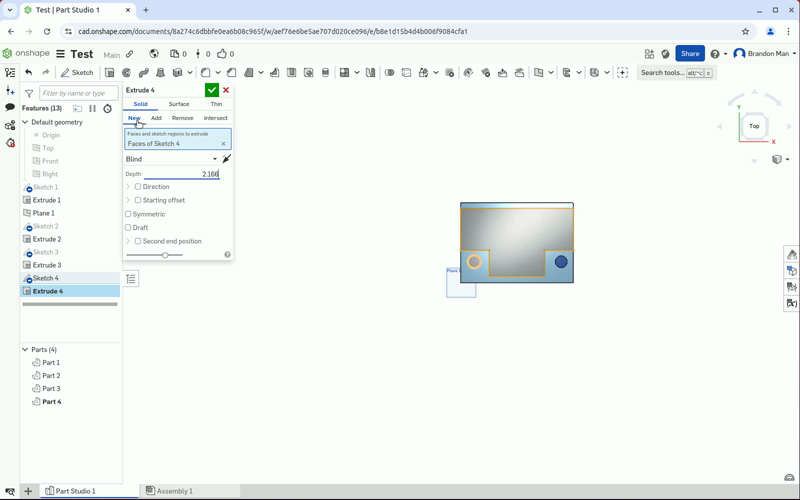
key(enter)
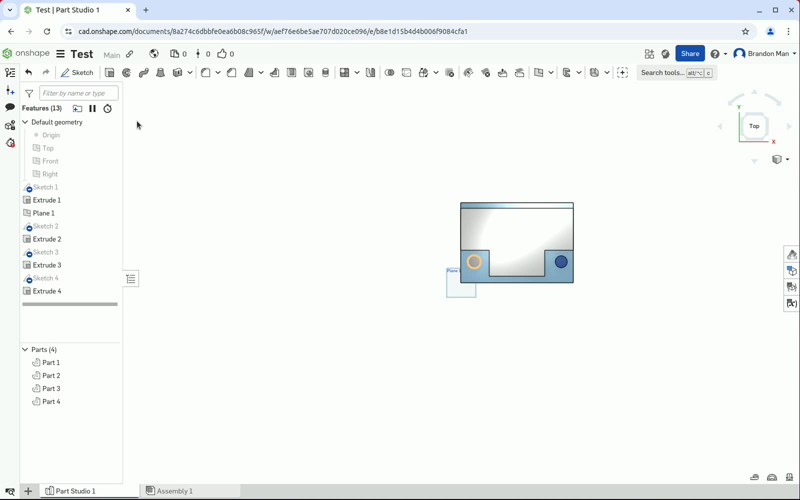
key(shift+h)
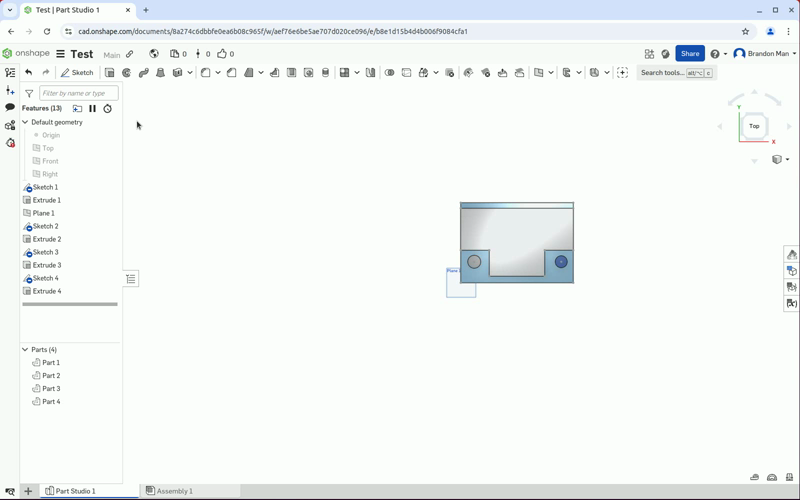
key(shift+h)
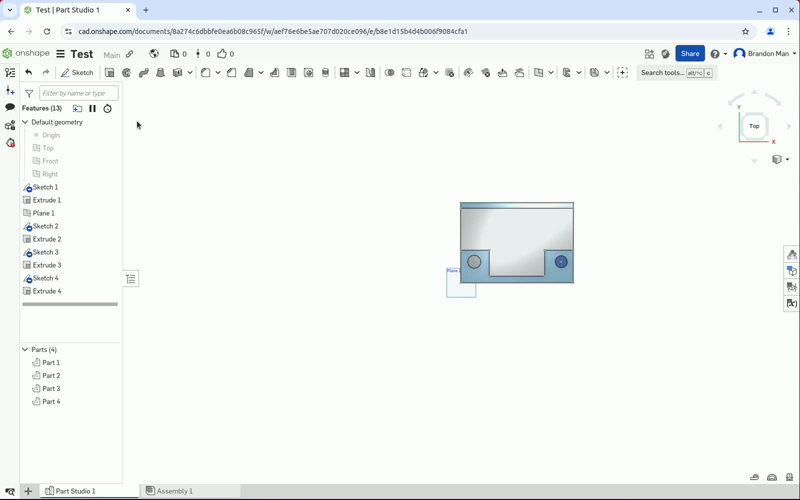
key(shift+7)
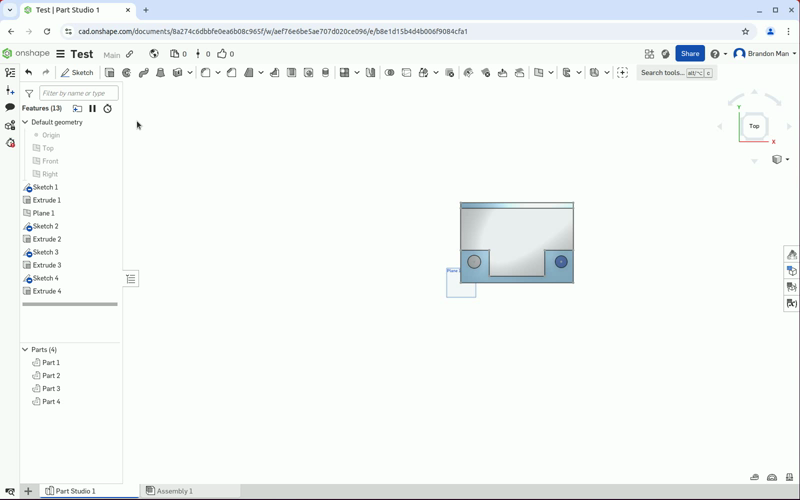
key(up, 3)
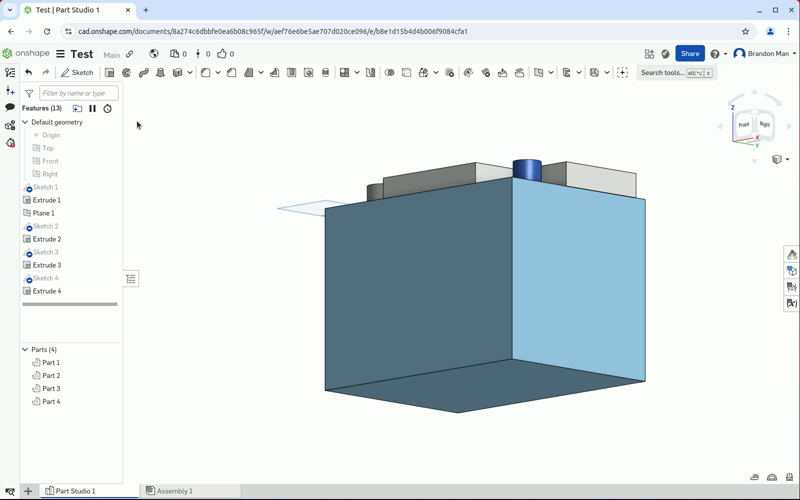
key(left, 3)
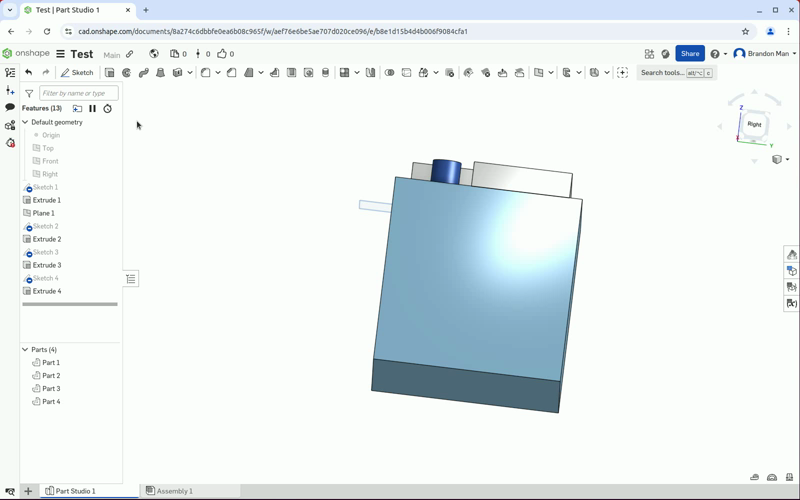
key(right, 3)
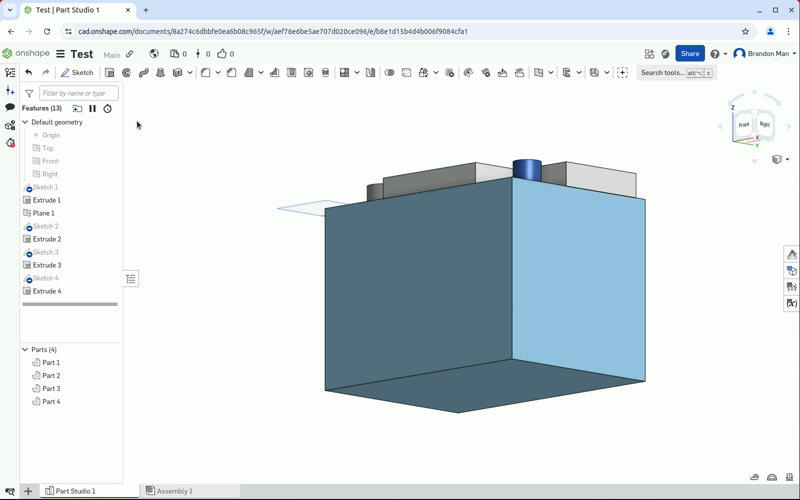
key(down, 3)
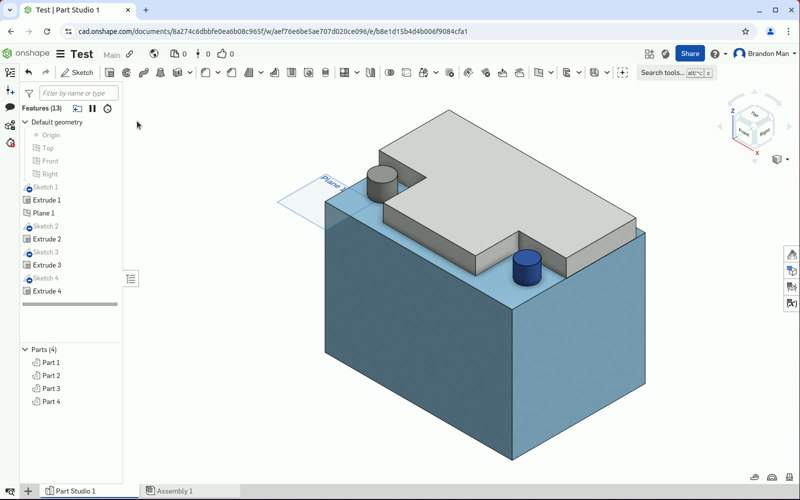
mouse_move(73, 189)
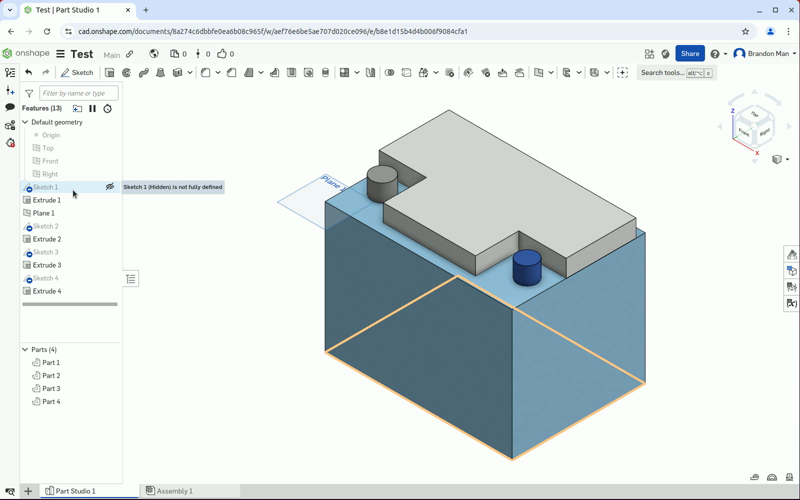
click(73, 189)